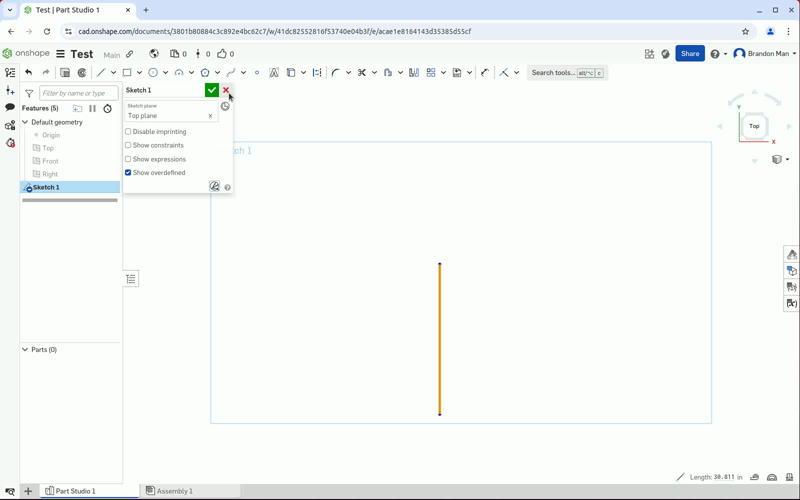
key(shift+h)
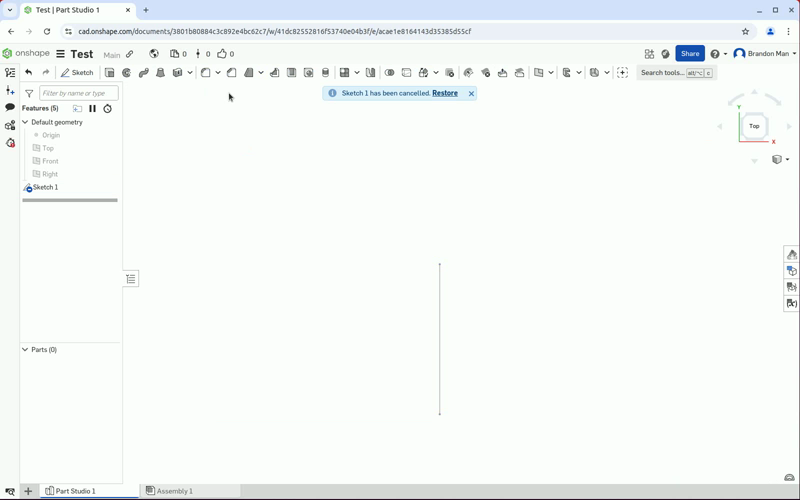
key(shift+s)
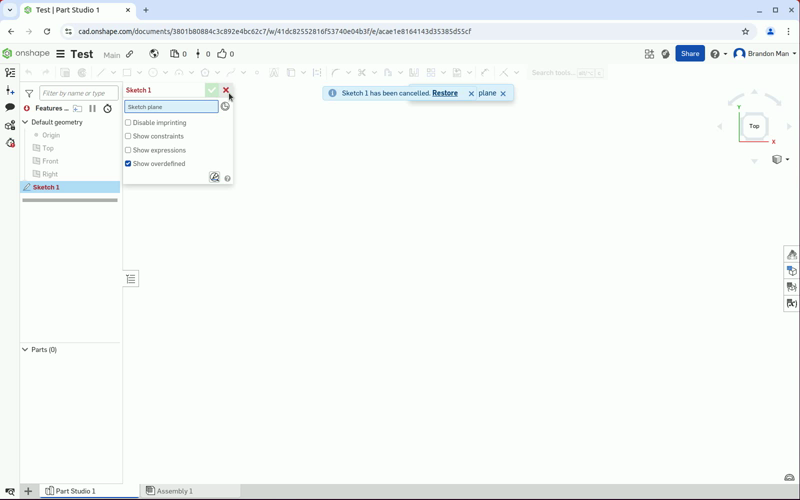
mouse_move(73, 150)
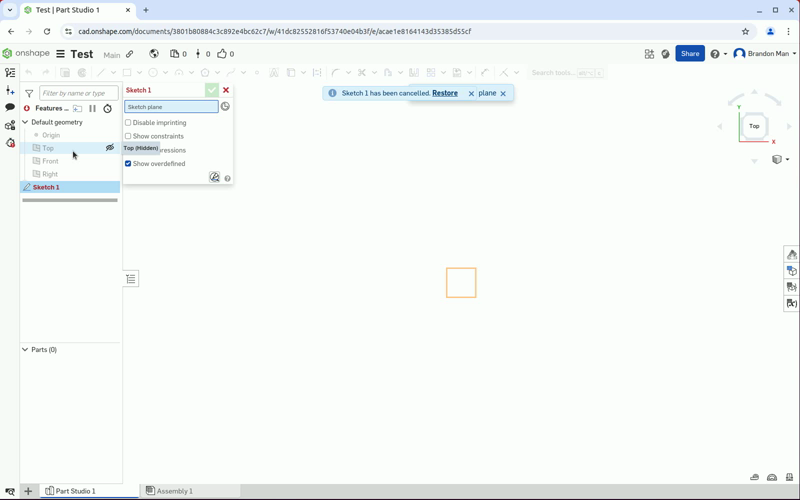
click(73, 150)
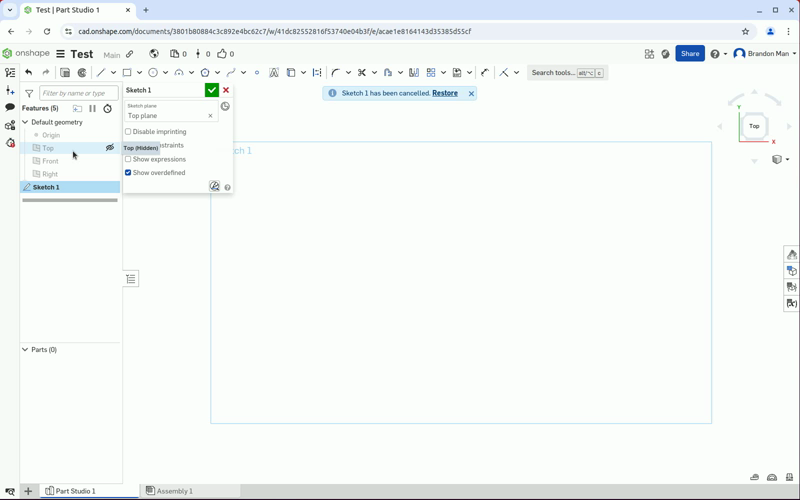
mouse_move(73, 352)
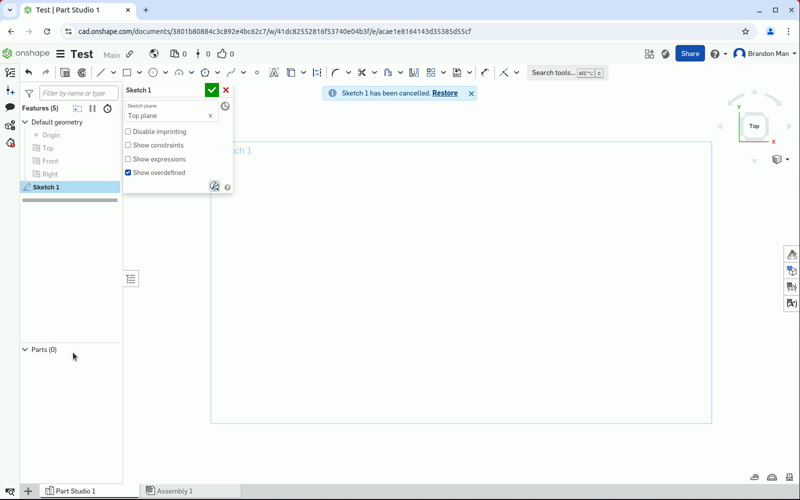
key(y)
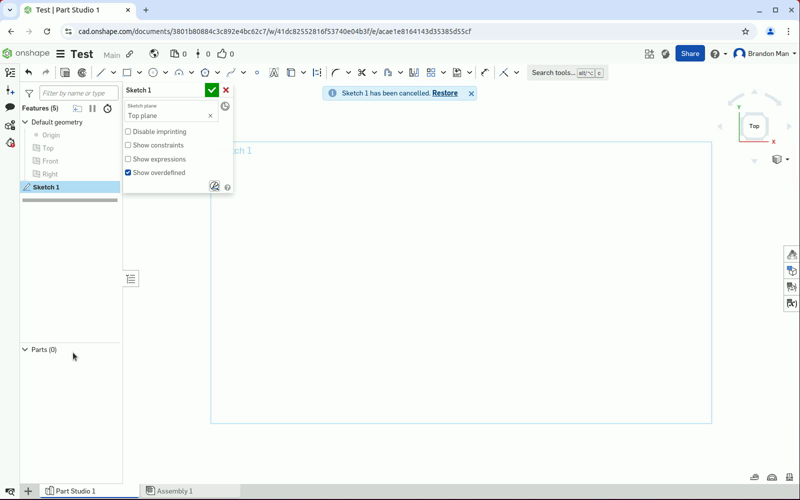
key(l)
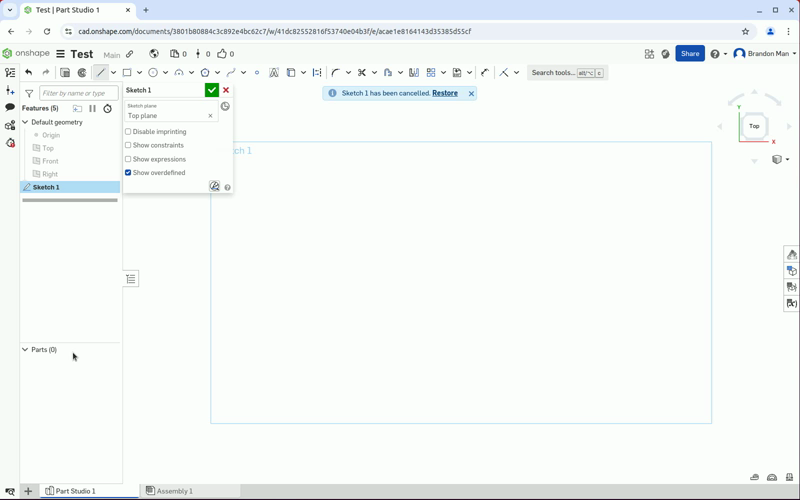
key_down(shift)
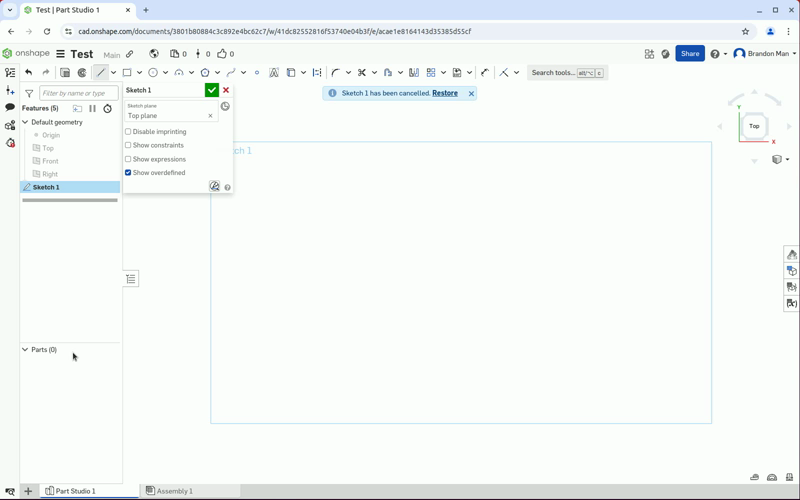
mouse_move(376, 367)
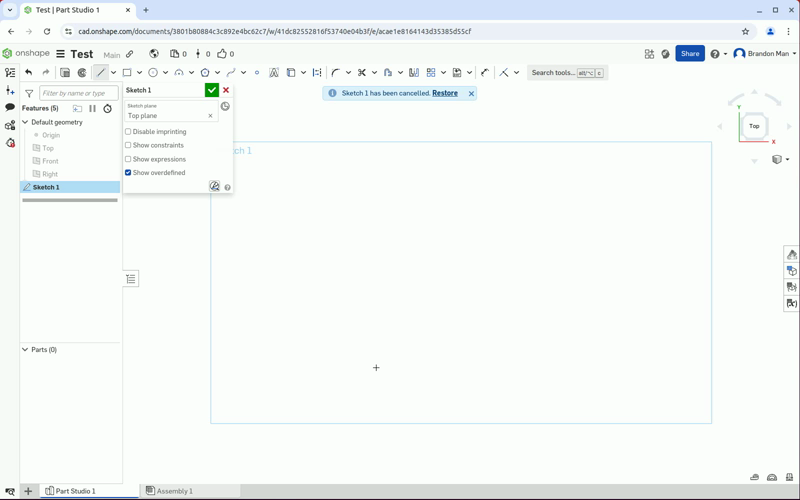
click(376, 367)
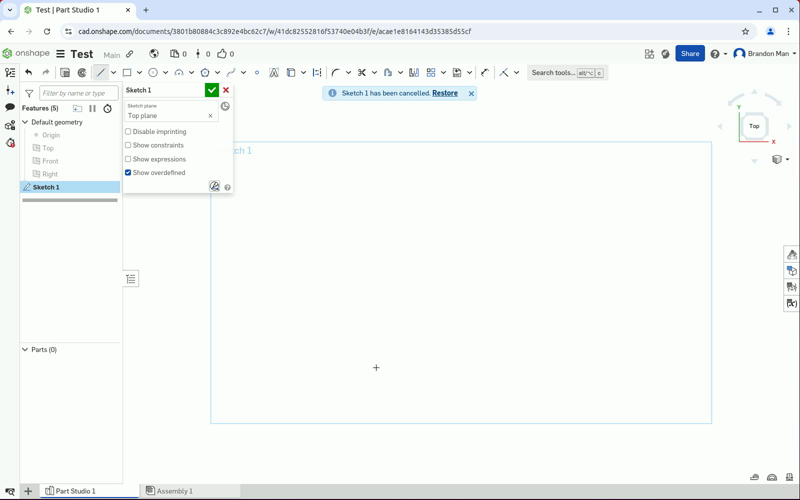
key_up(shift)
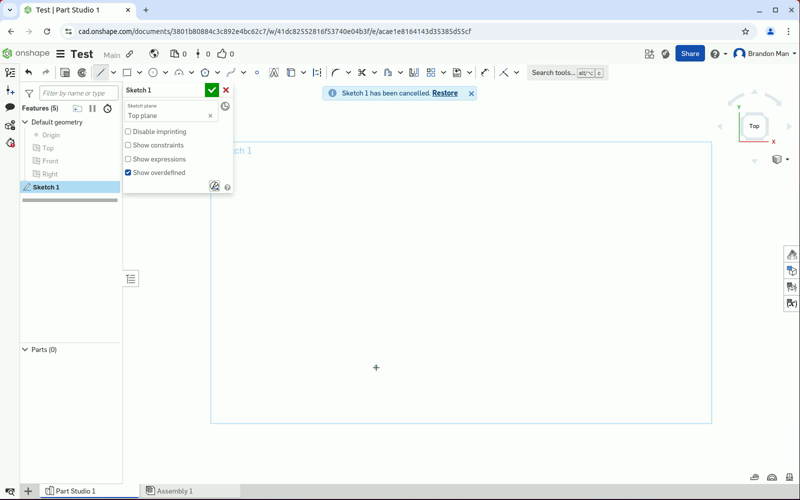
key_down(shift)
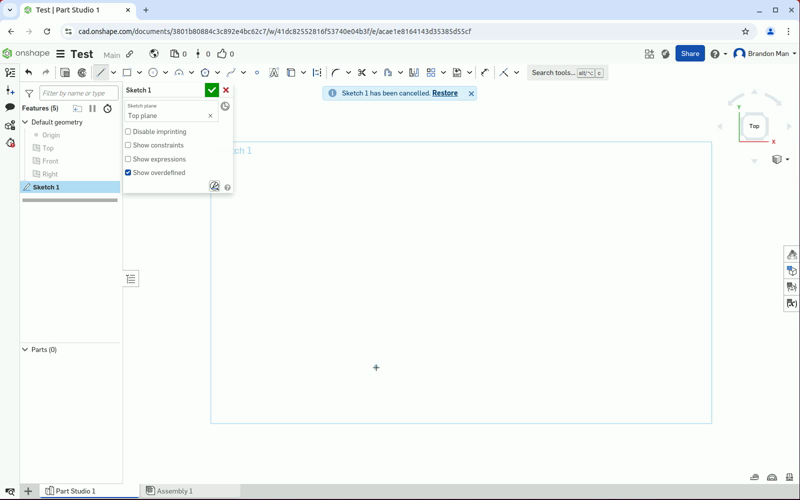
mouse_move(545, 367)
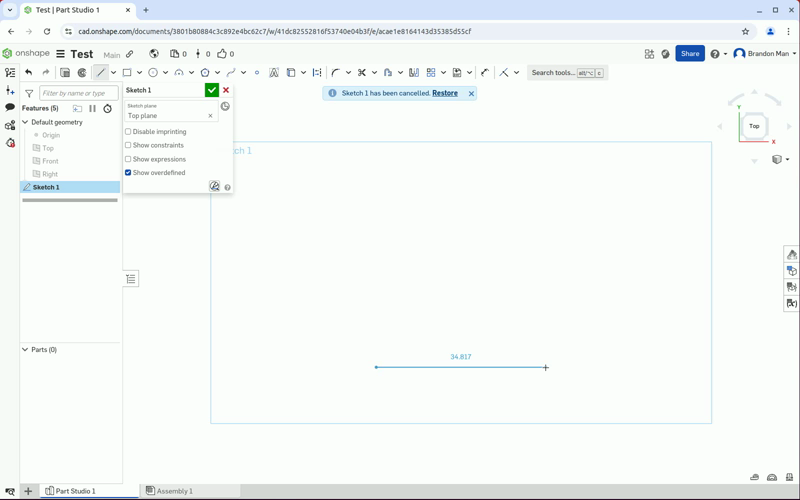
click(545, 367)
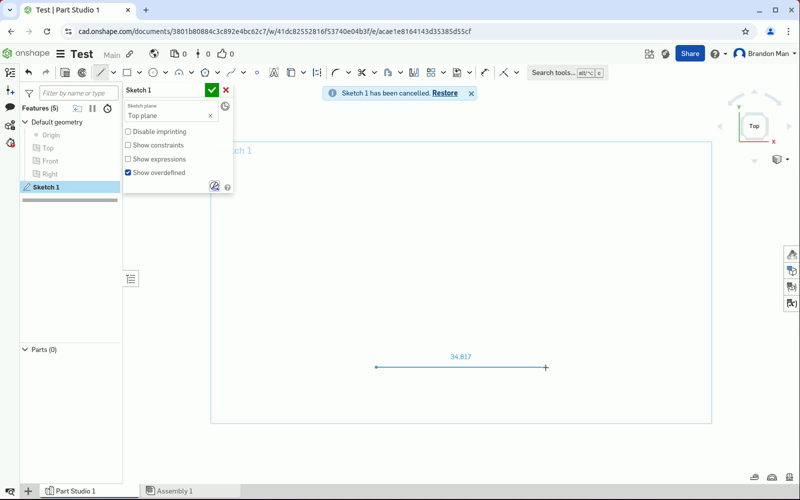
key_up(shift)
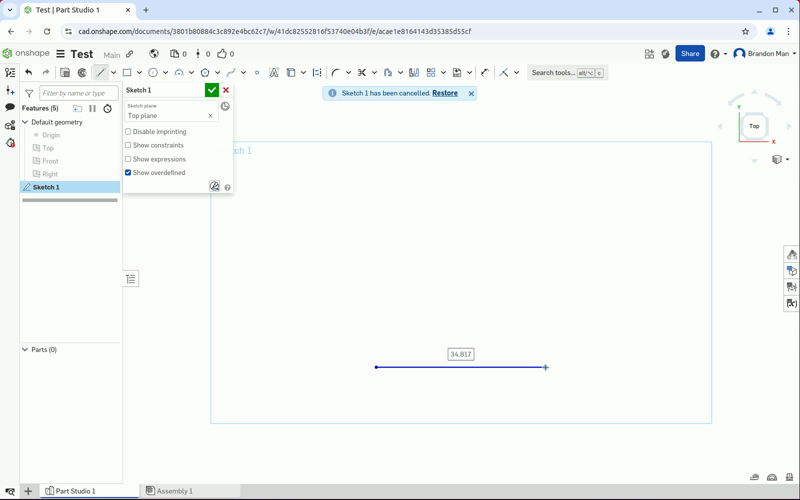
key_down(shift)
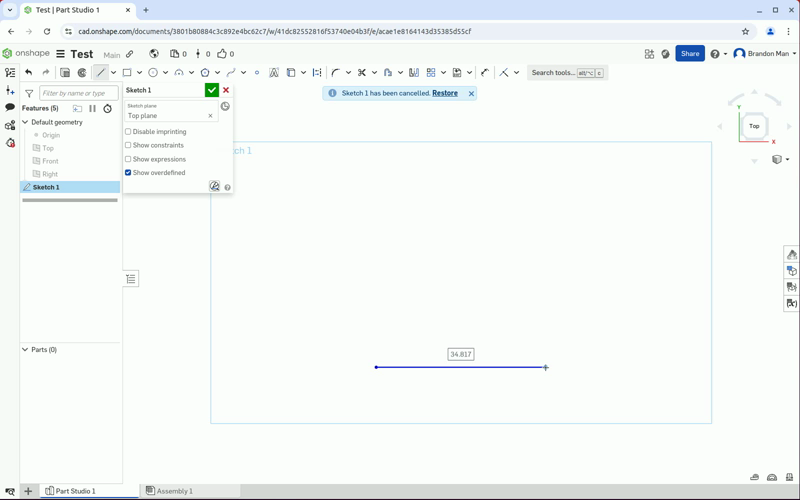
mouse_move(545, 198)
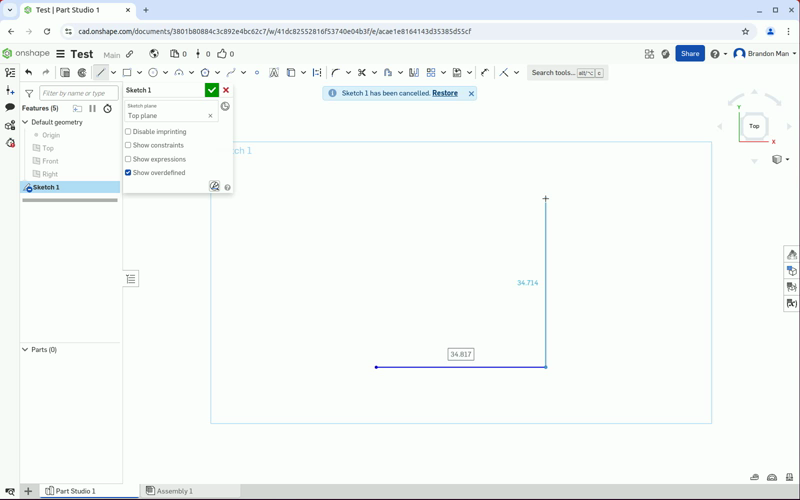
click(545, 198)
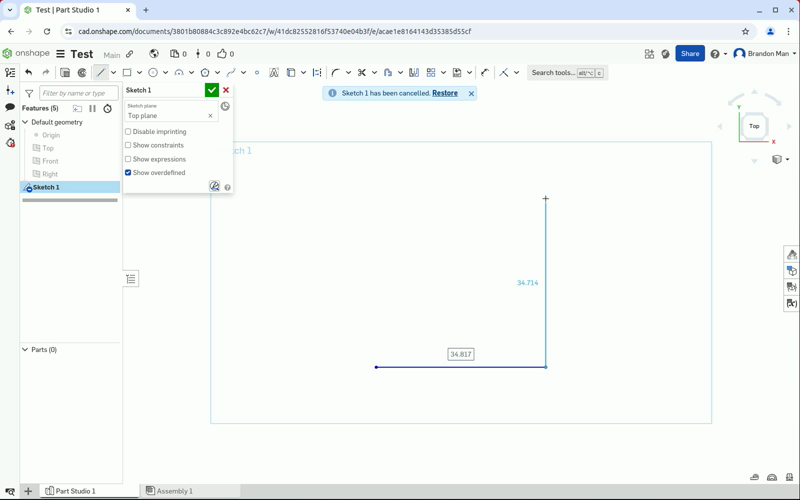
key_up(shift)
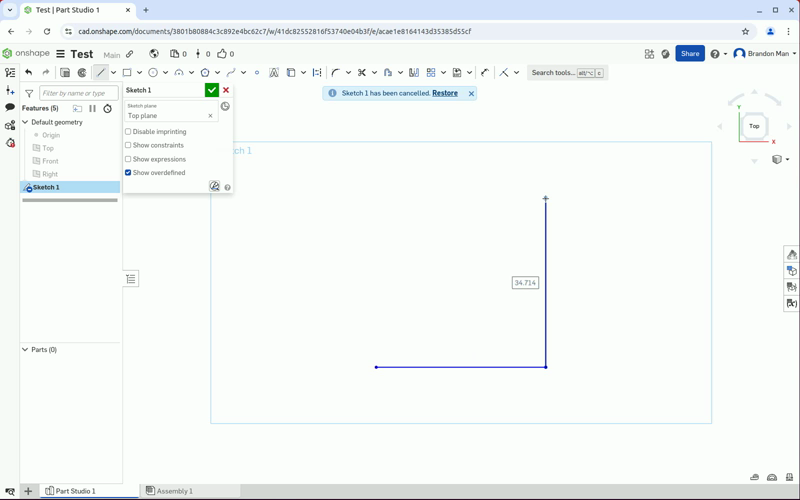
key_down(shift)
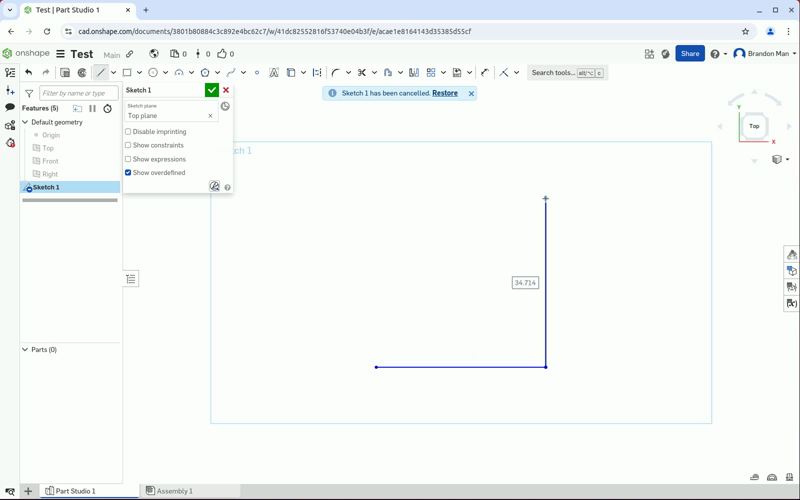
mouse_move(376, 198)
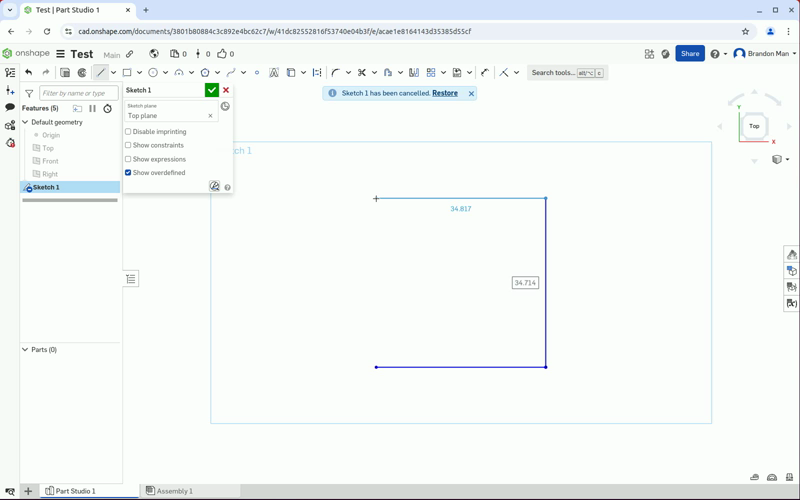
click(376, 198)
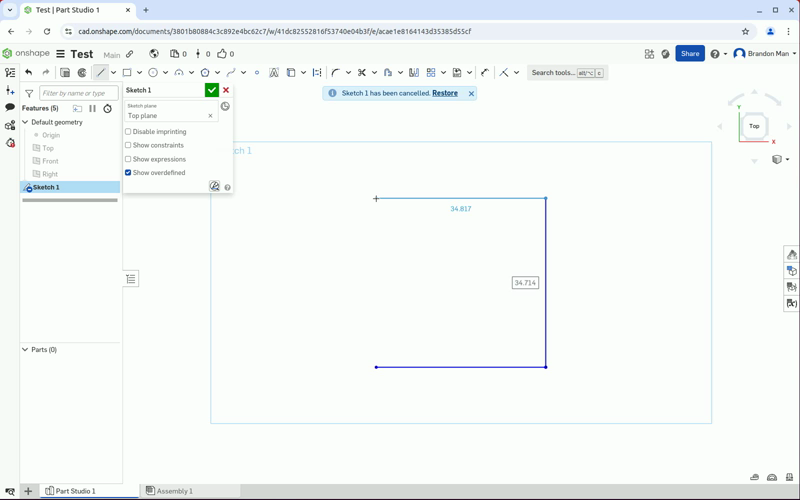
key_up(shift)
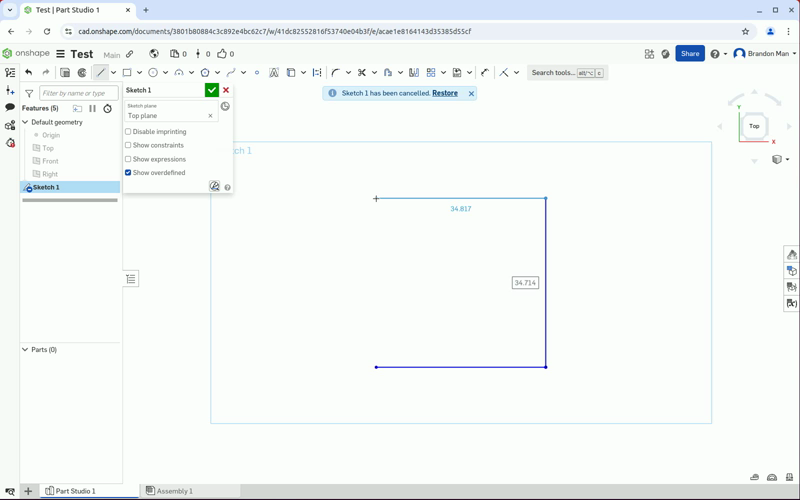
key_down(shift)
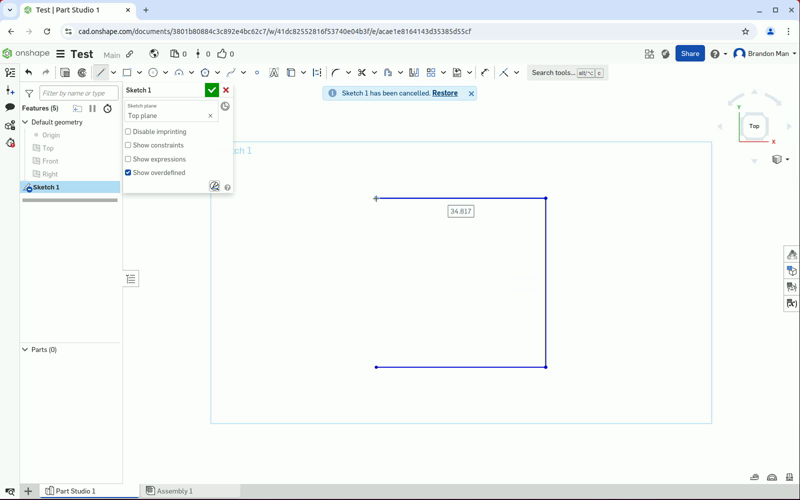
mouse_move(376, 367)
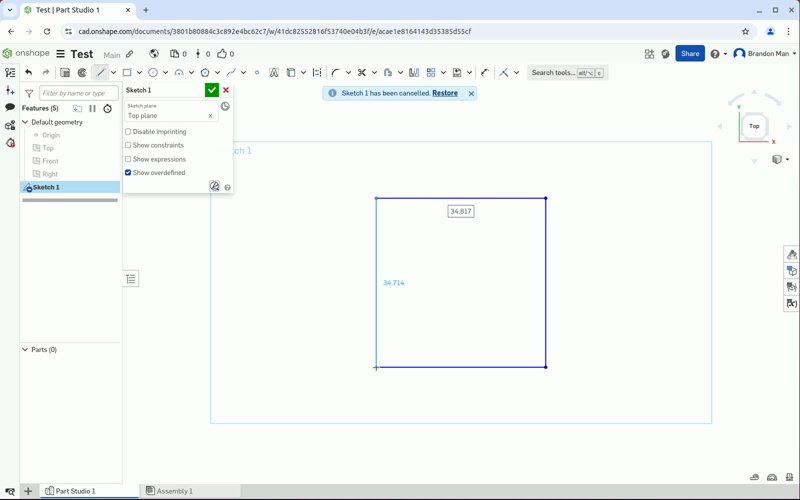
key_up(shift)
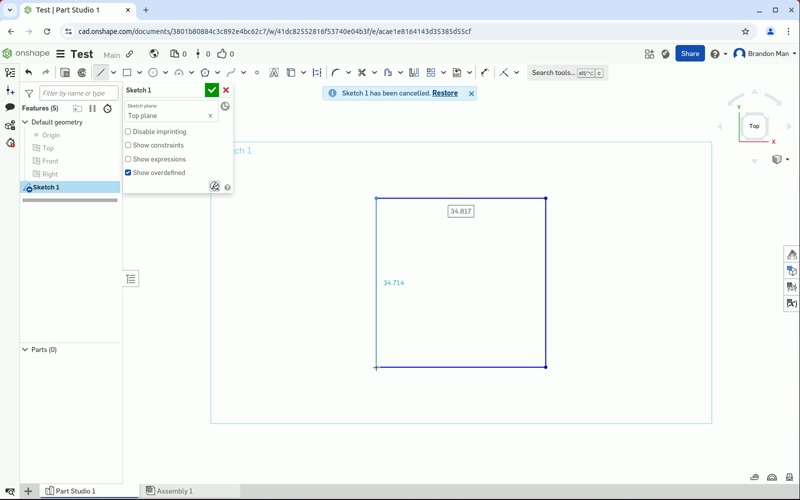
click(376, 367)
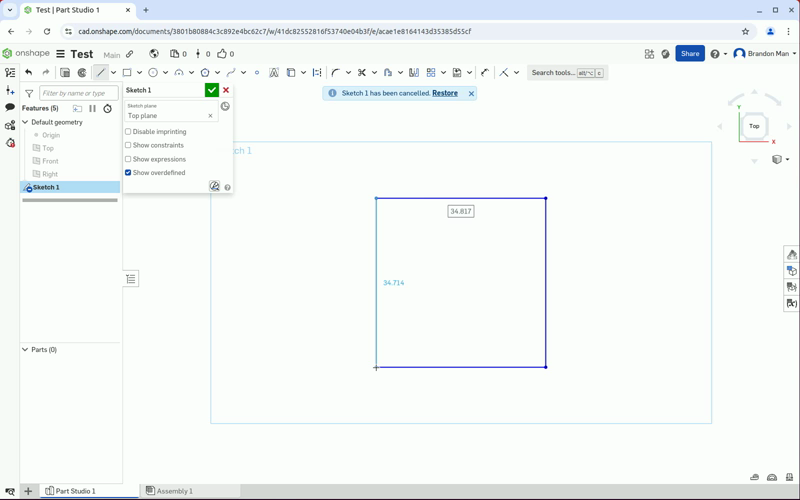
key(esc)
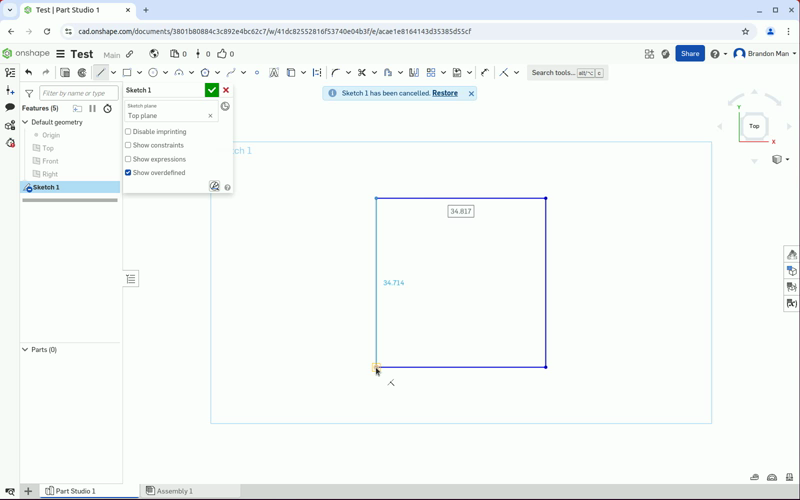
mouse_move(516, 308)
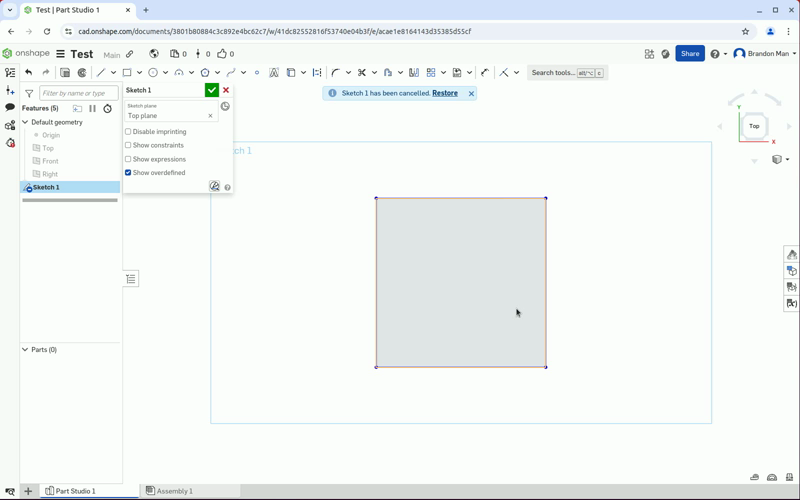
click(516, 308)
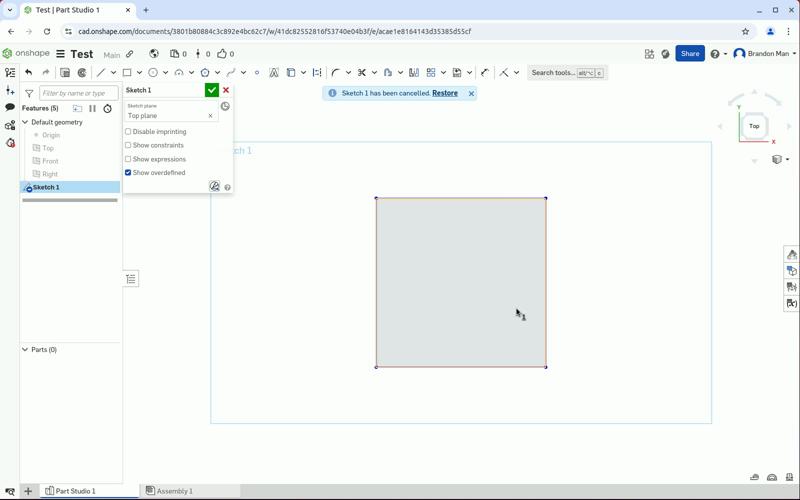
mouse_move(73, 352)
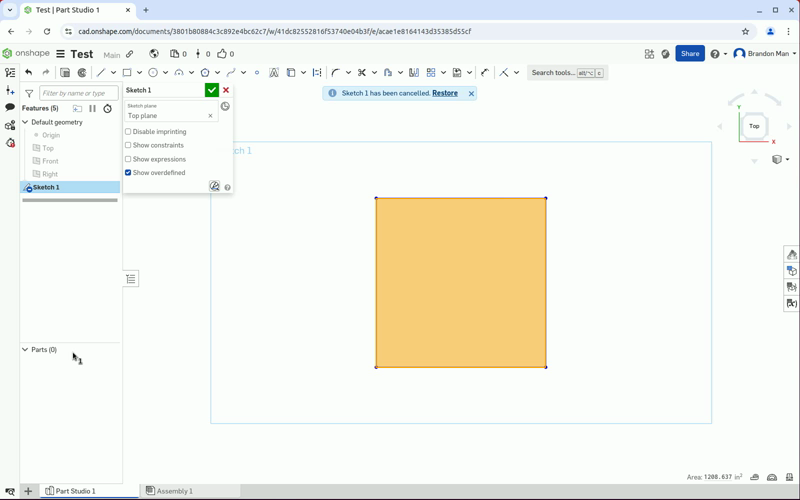
key(shift+y)
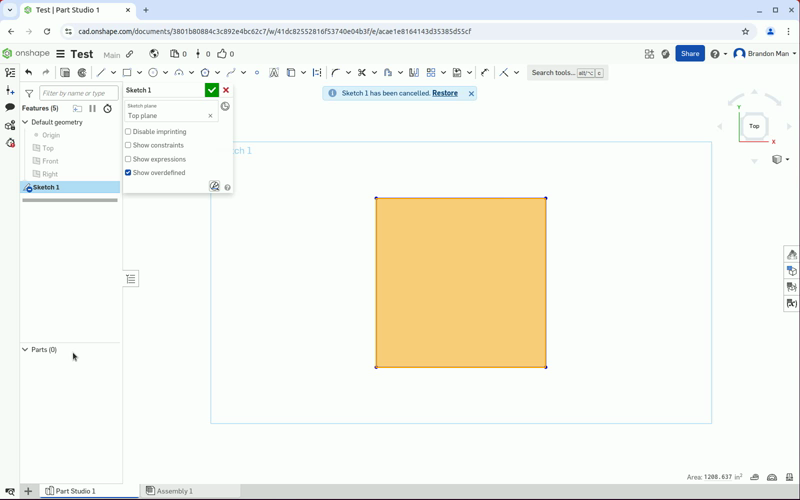
key(shift+e)
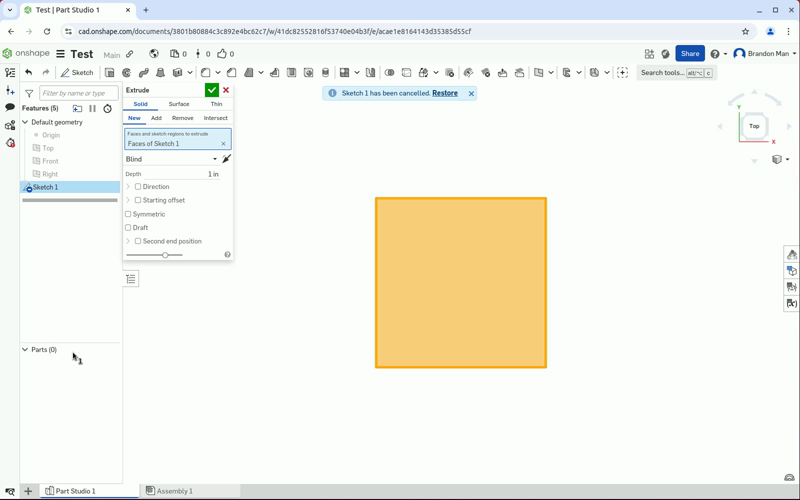
mouse_move(143, 106)
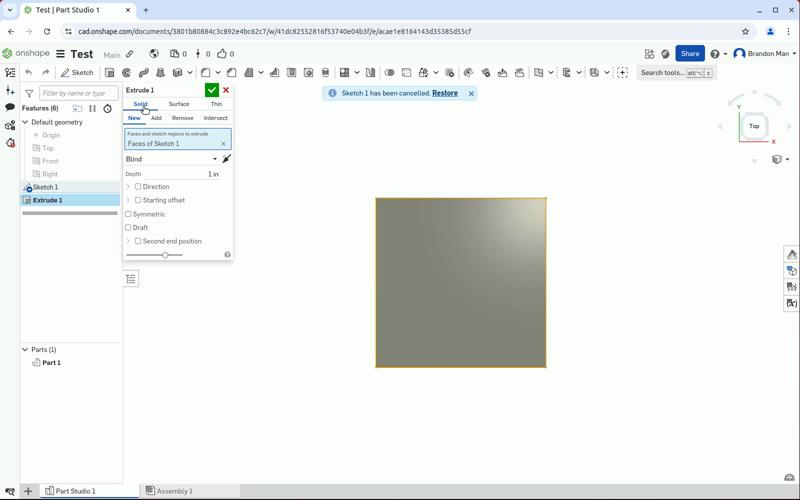
click(143, 106)
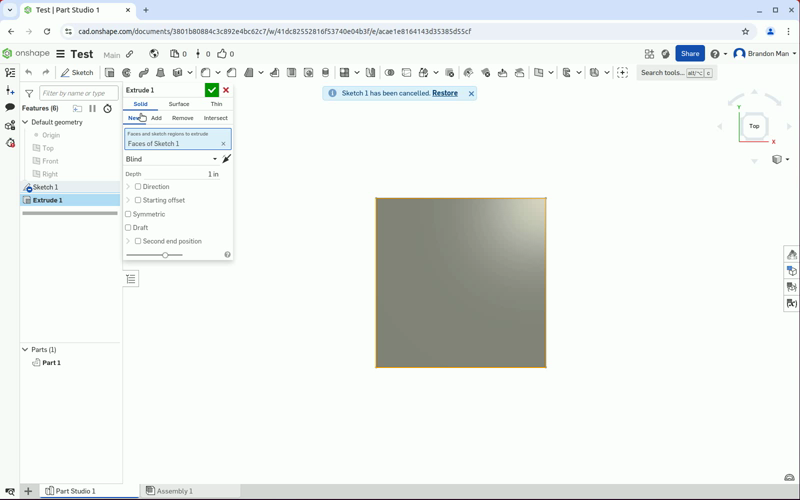
mouse_move(137, 120)
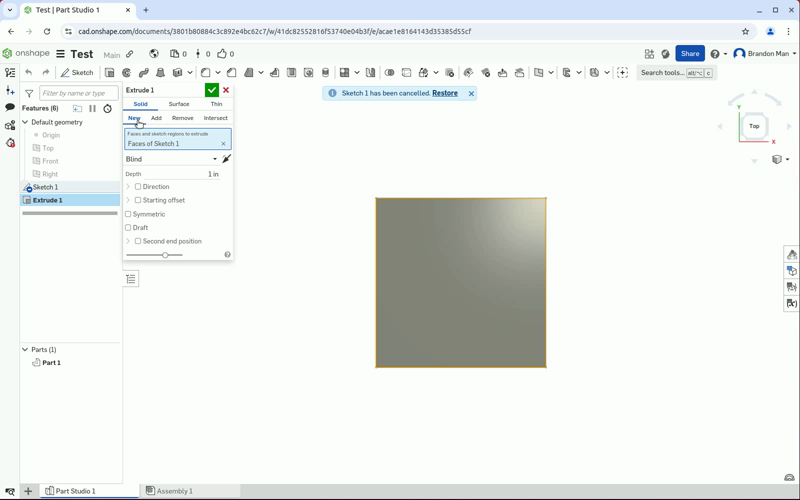
click(137, 120)
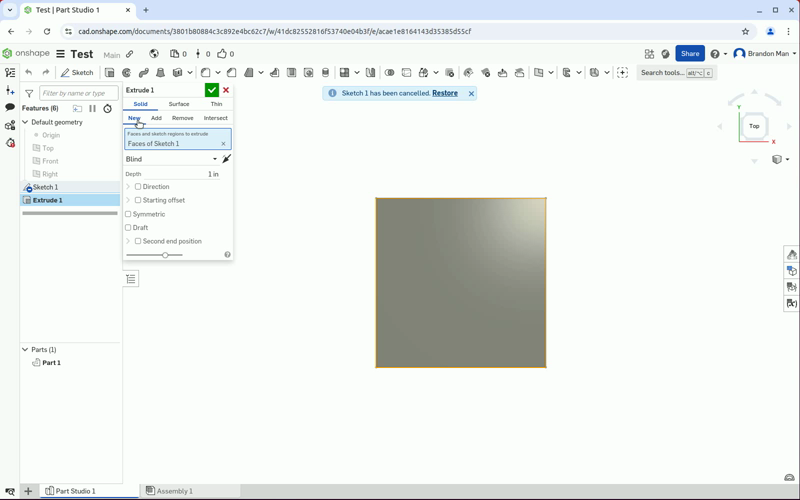
key(tab, 4)
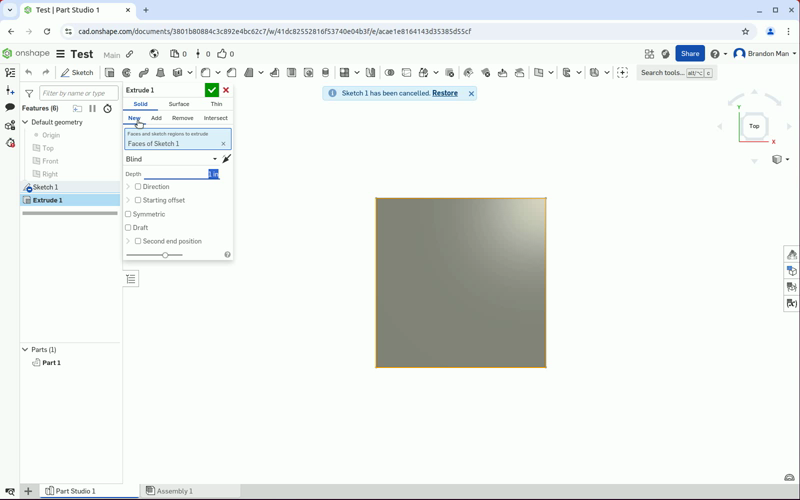
text(2.407)
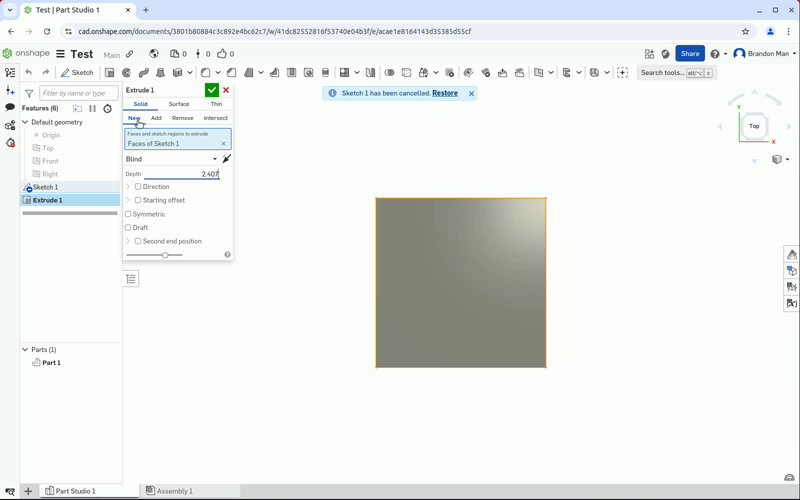
key(enter)
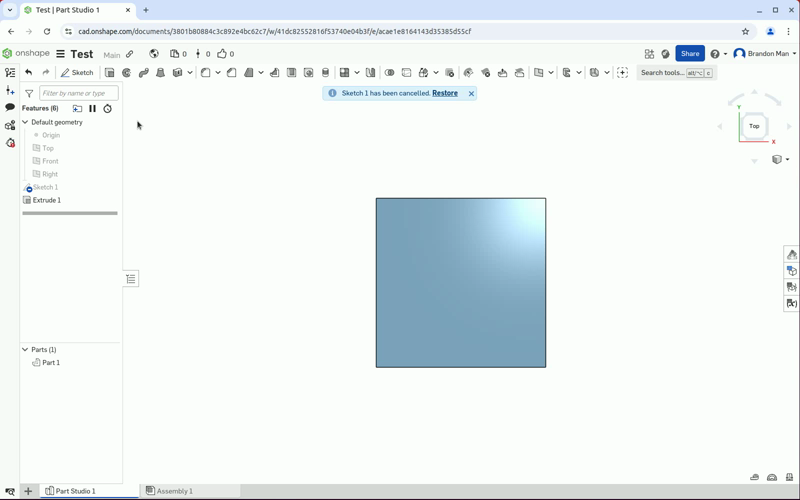
key(shift+h)
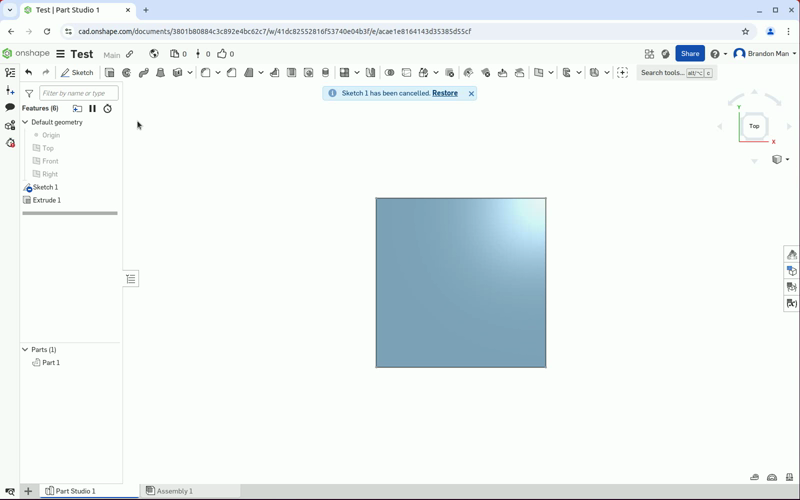
key(shift+h)
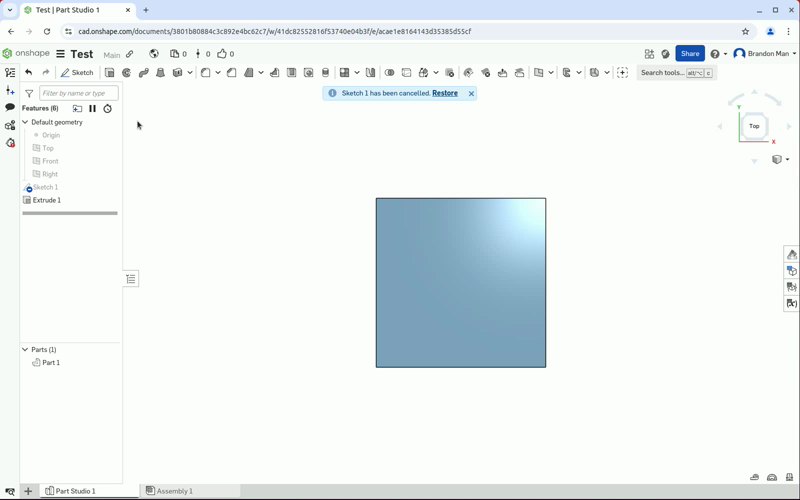
mouse_move(73, 189)
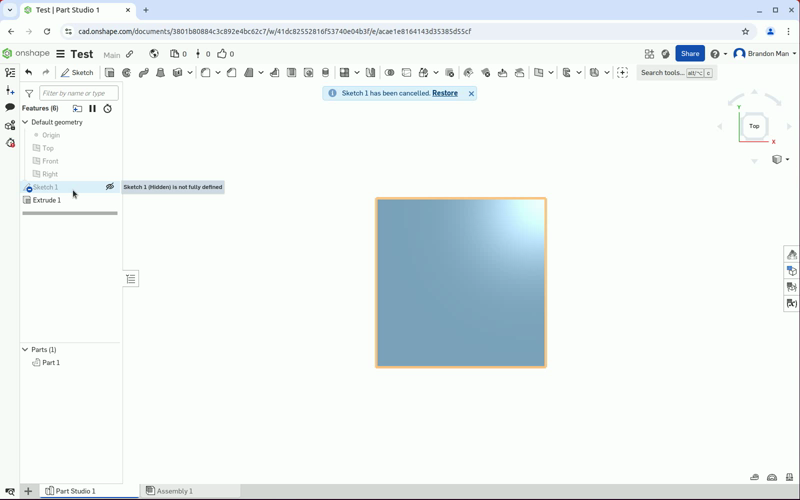
click(73, 189)
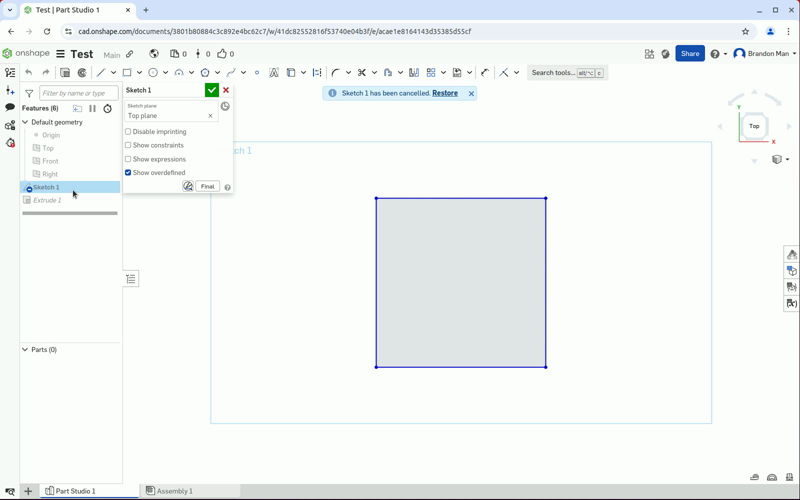
mouse_move(229, 92)
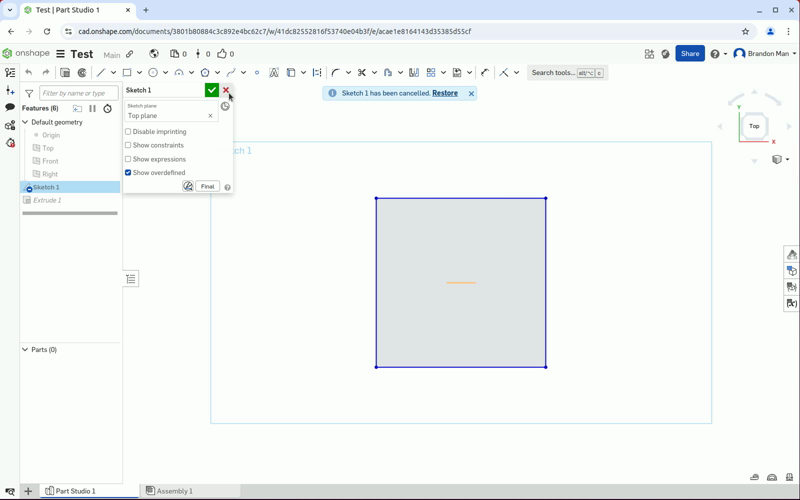
click(229, 92)
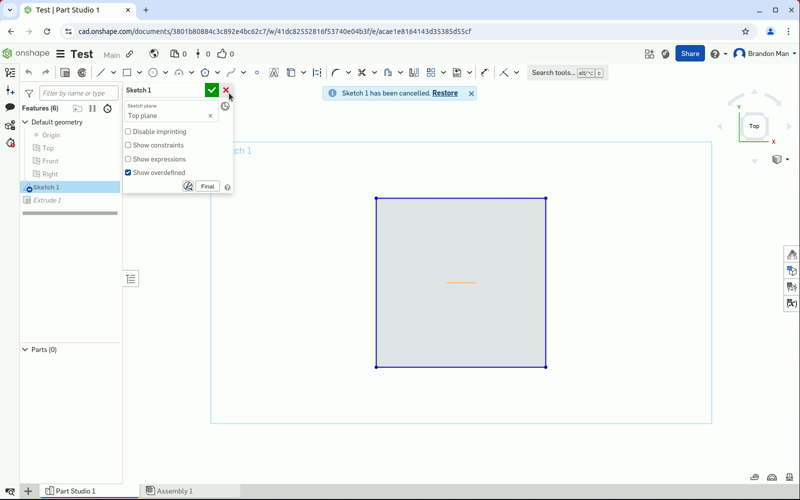
key(shift+s)
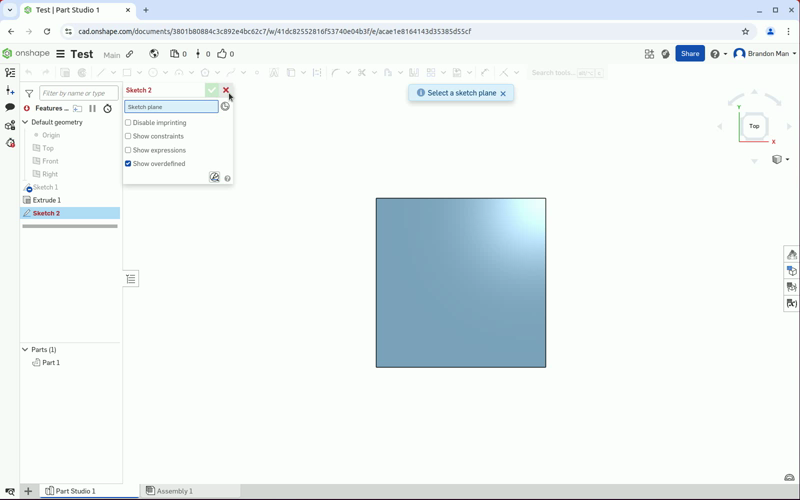
mouse_move(73, 150)
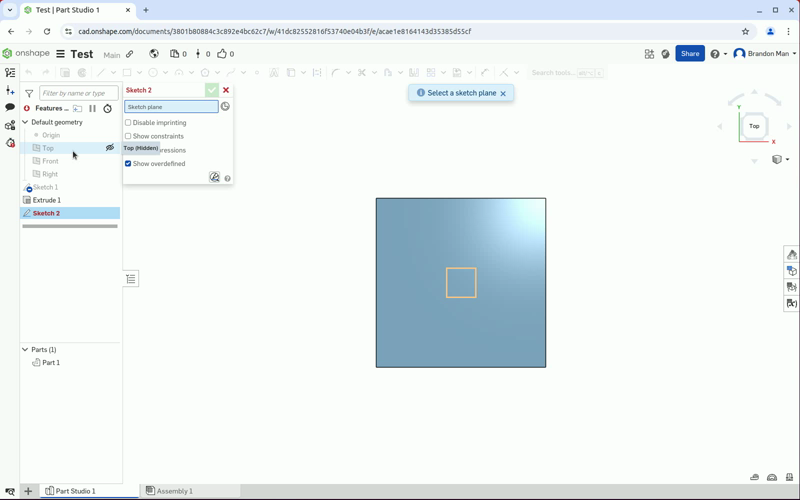
click(73, 150)
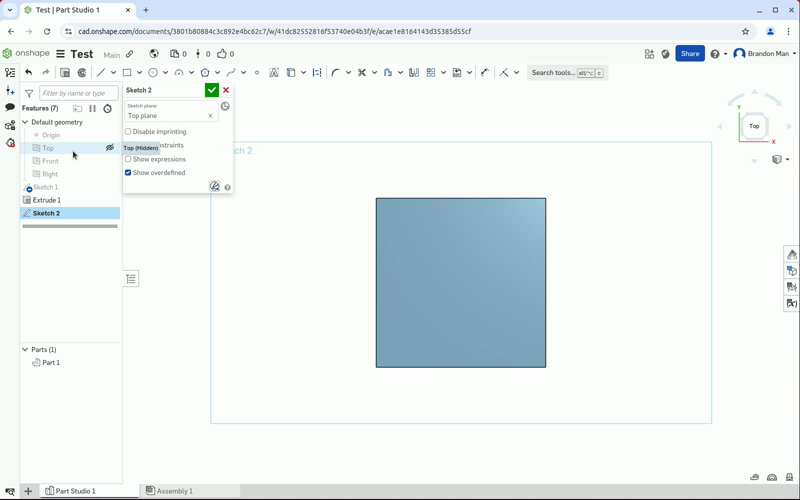
mouse_move(73, 352)
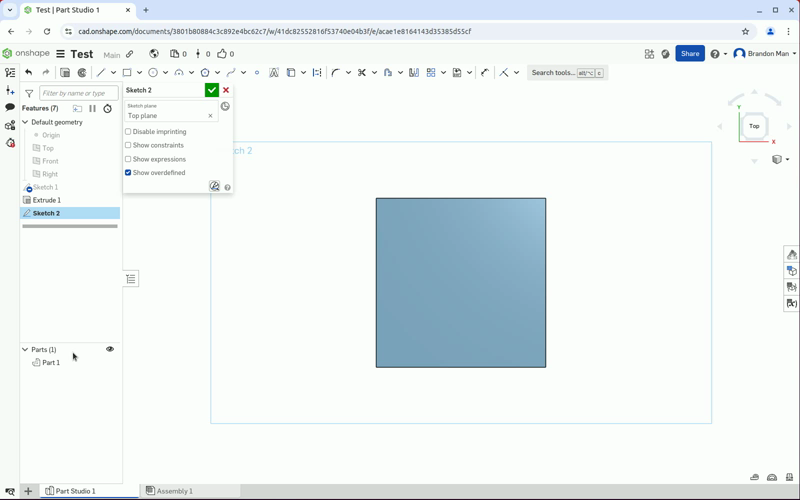
key(y)
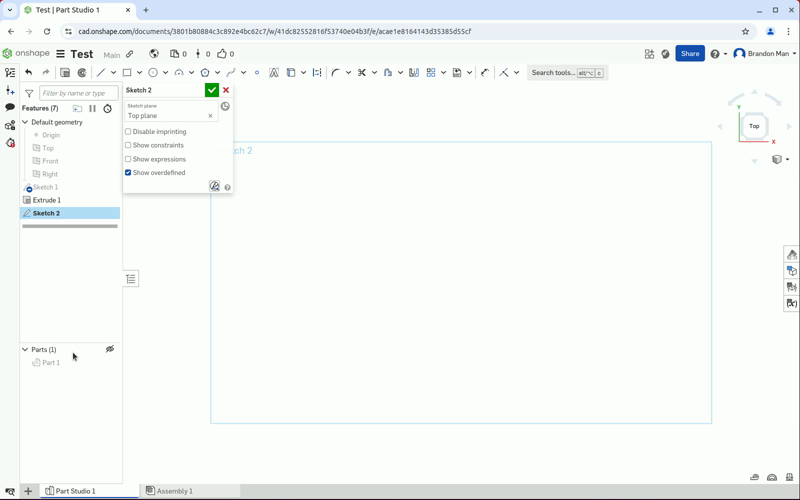
key(l)
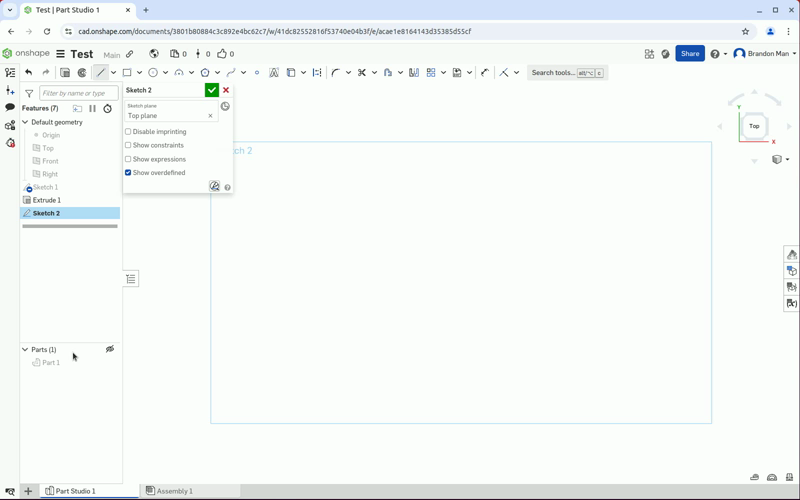
key_down(shift)
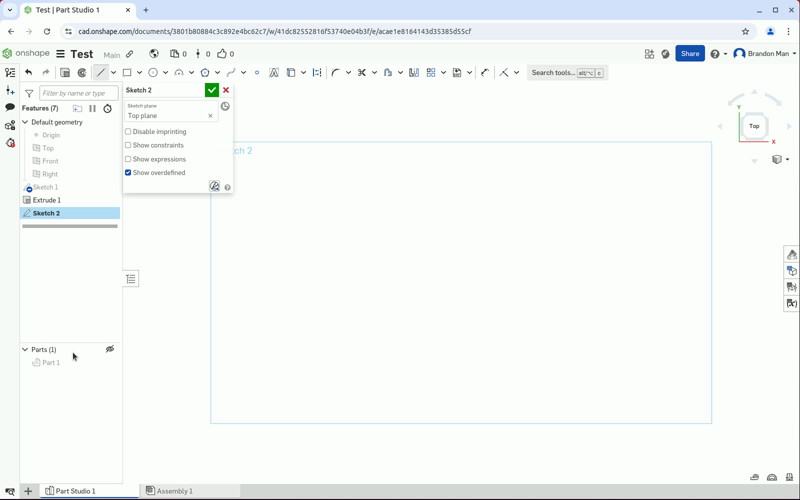
mouse_move(364, 379)
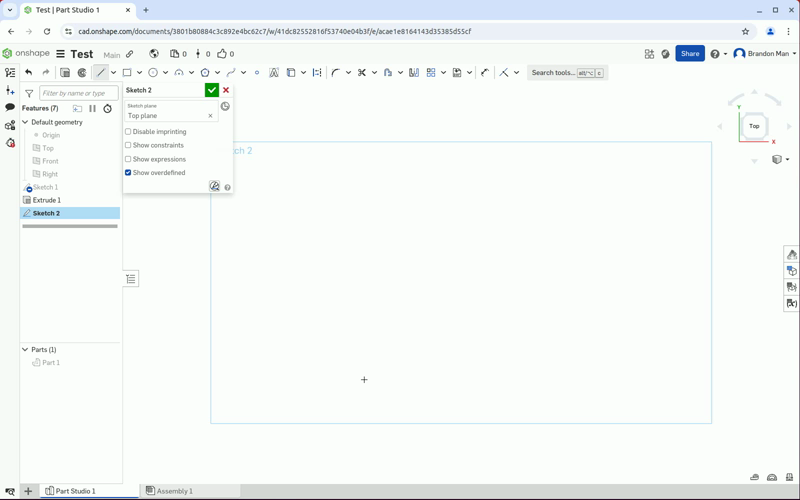
click(364, 379)
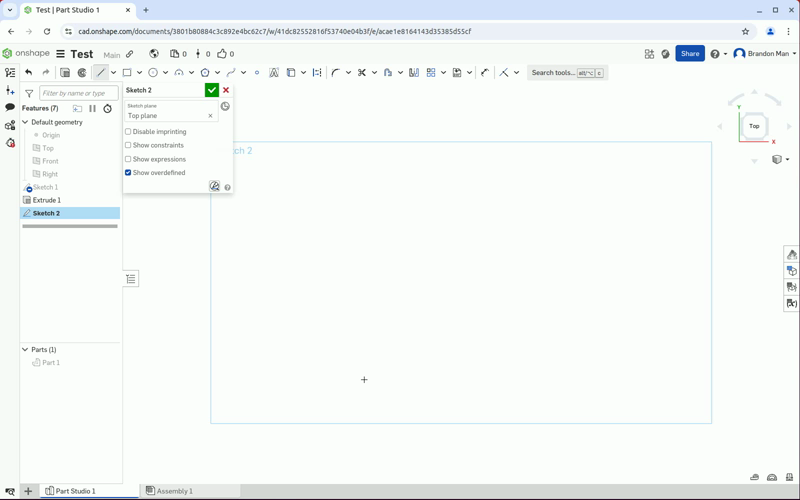
key_up(shift)
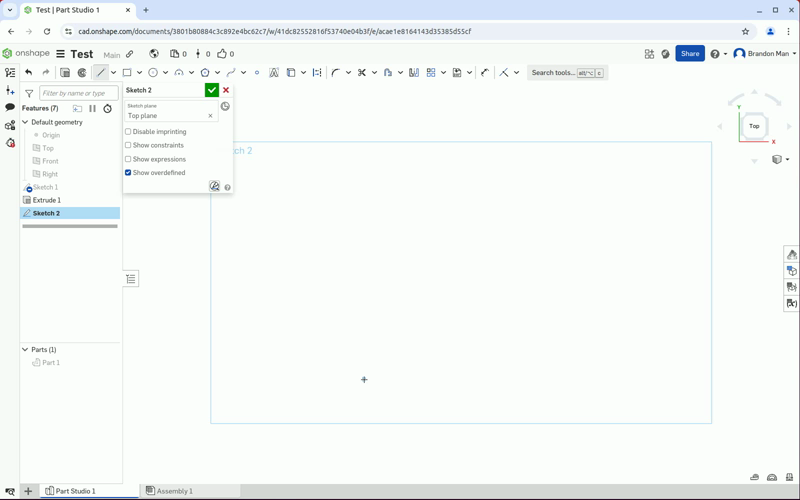
key_down(shift)
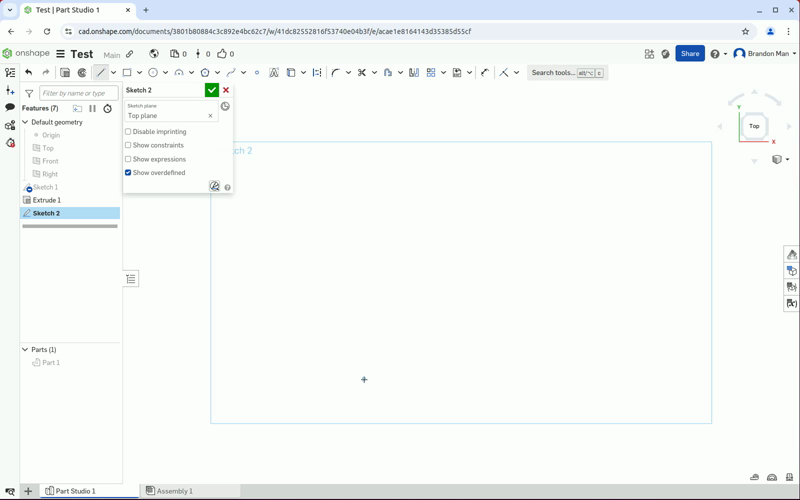
mouse_move(555, 379)
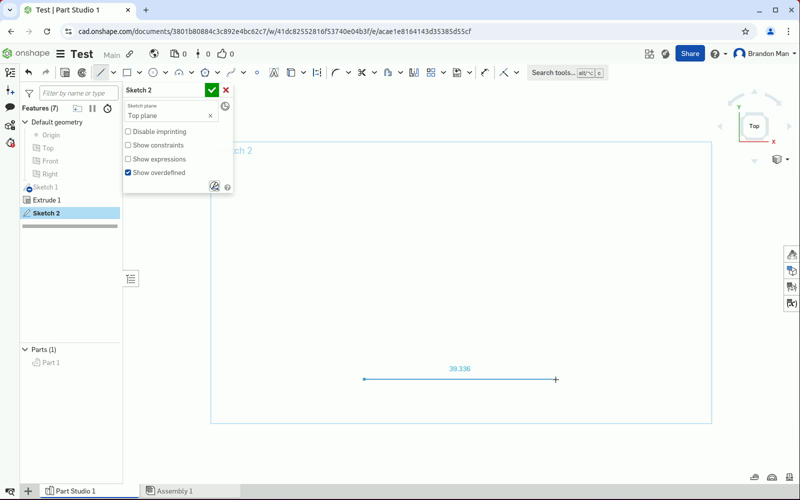
click(555, 379)
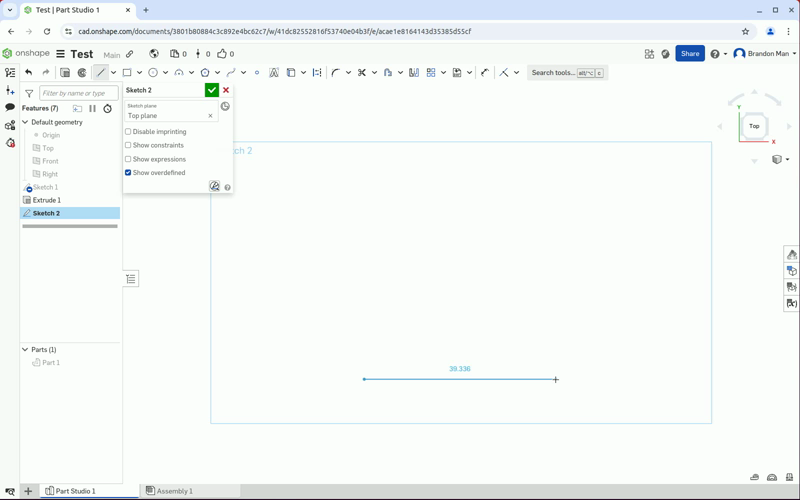
key_up(shift)
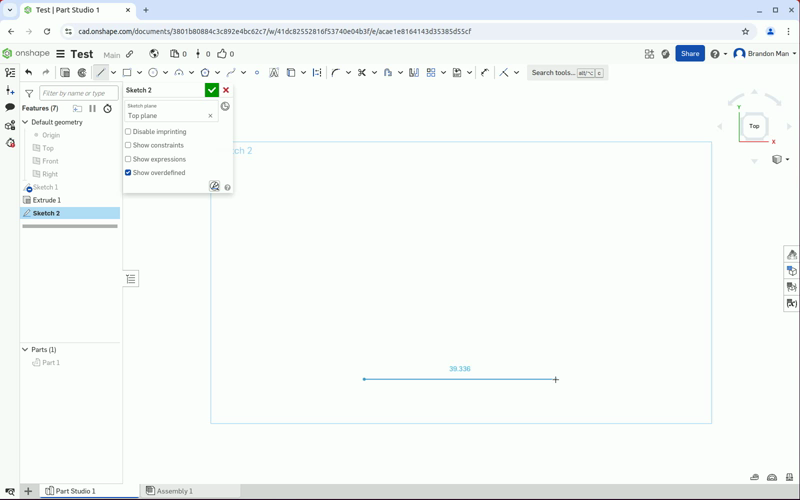
key_down(shift)
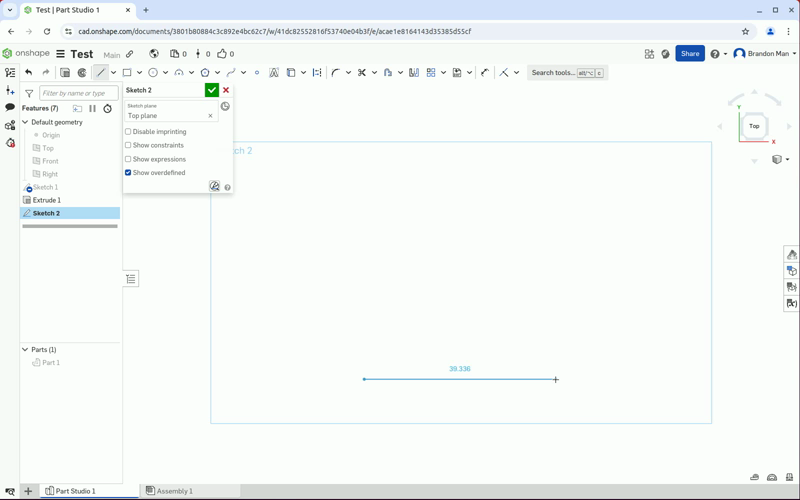
mouse_move(555, 187)
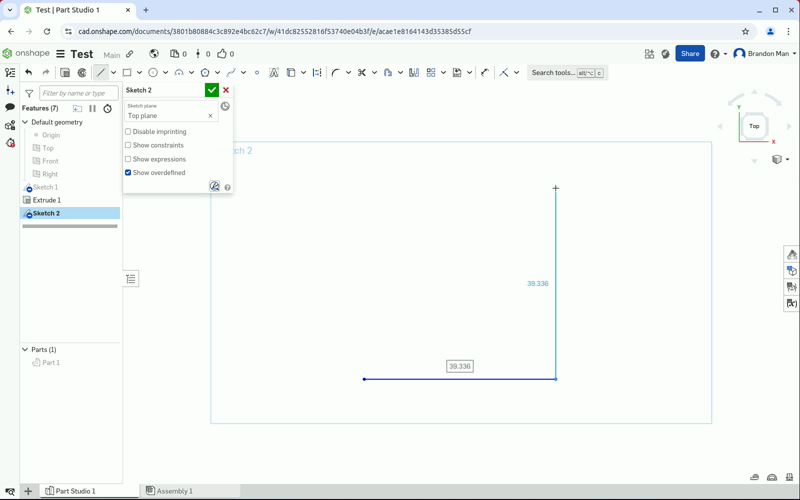
click(555, 187)
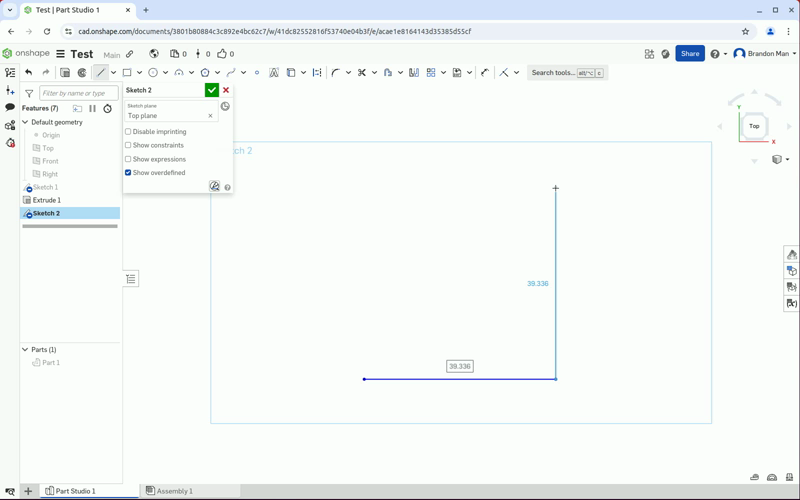
key_up(shift)
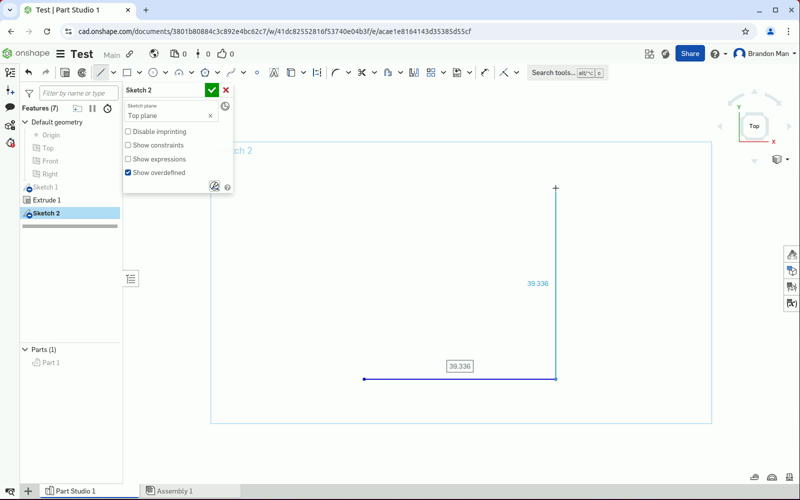
key_down(shift)
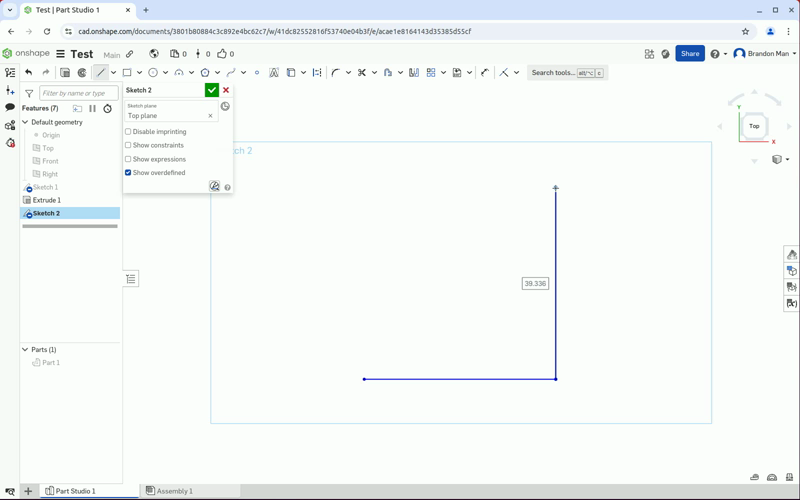
mouse_move(471, 187)
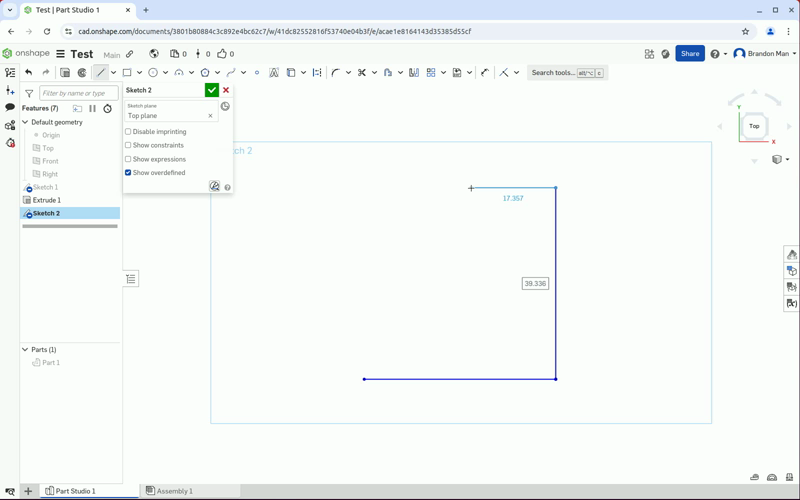
click(471, 187)
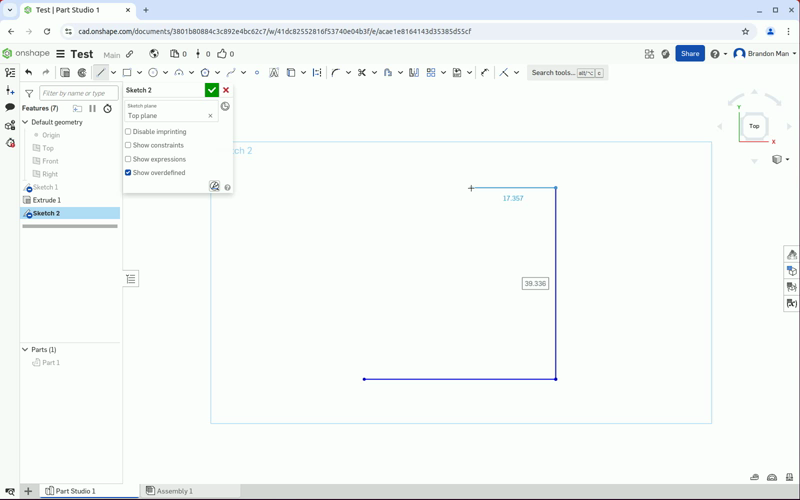
key_up(shift)
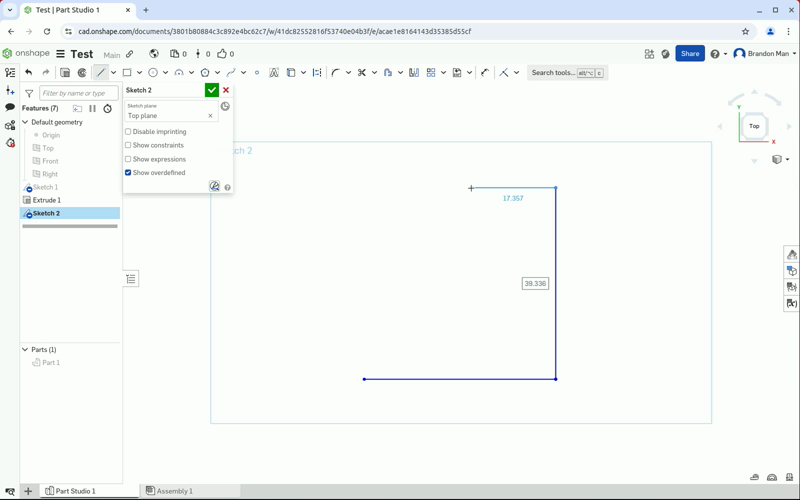
key_down(shift)
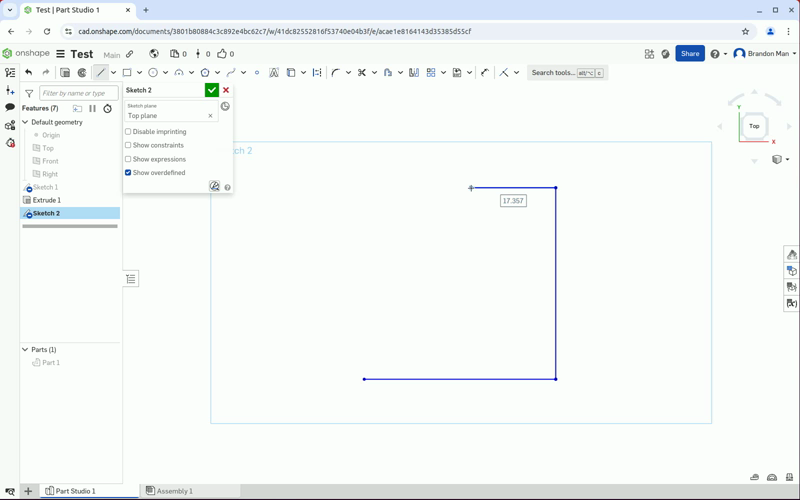
mouse_move(501, 187)
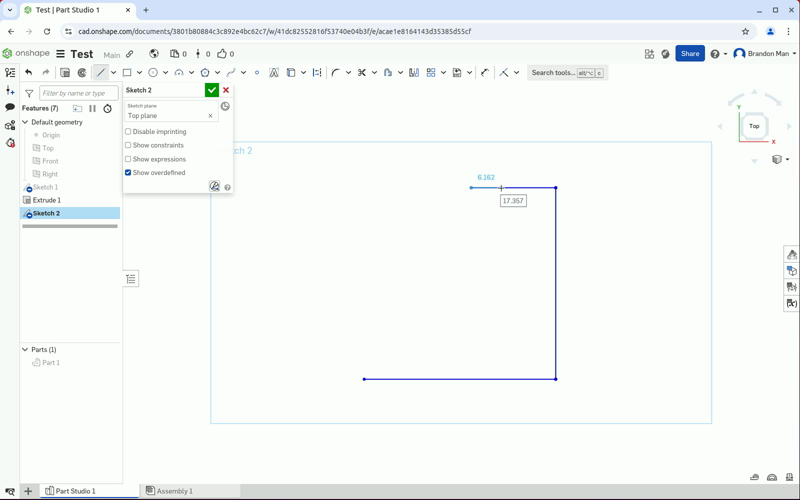
mouse_move(449, 187)
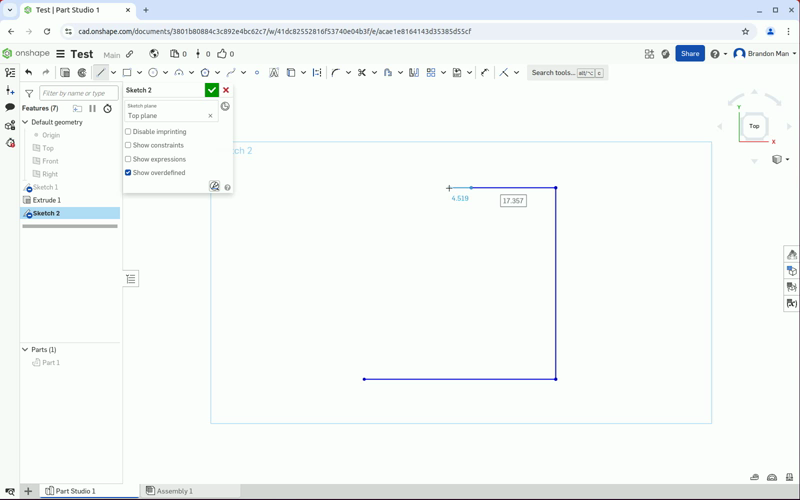
click(449, 187)
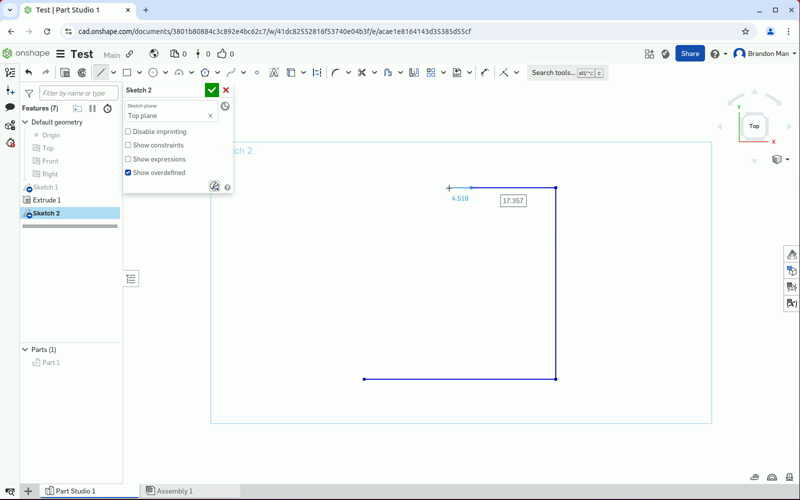
key_up(shift)
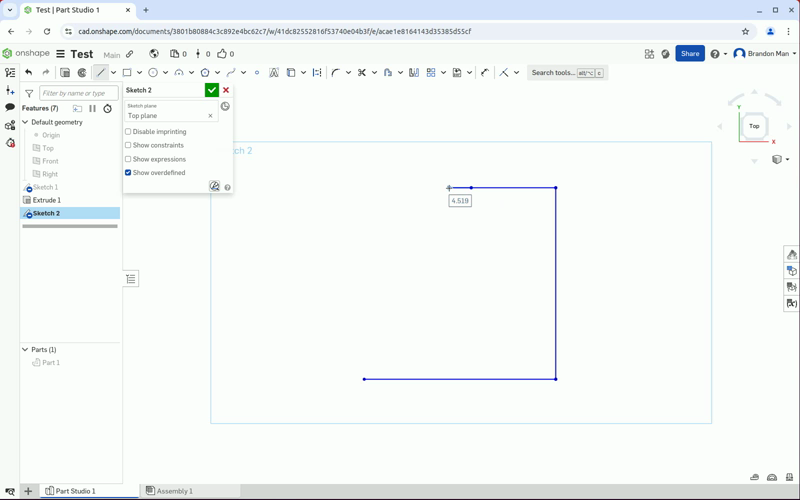
key_down(shift)
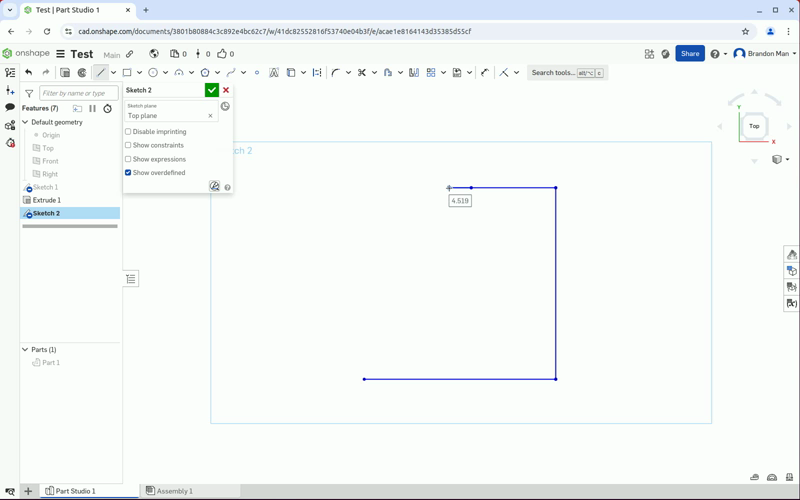
mouse_move(364, 187)
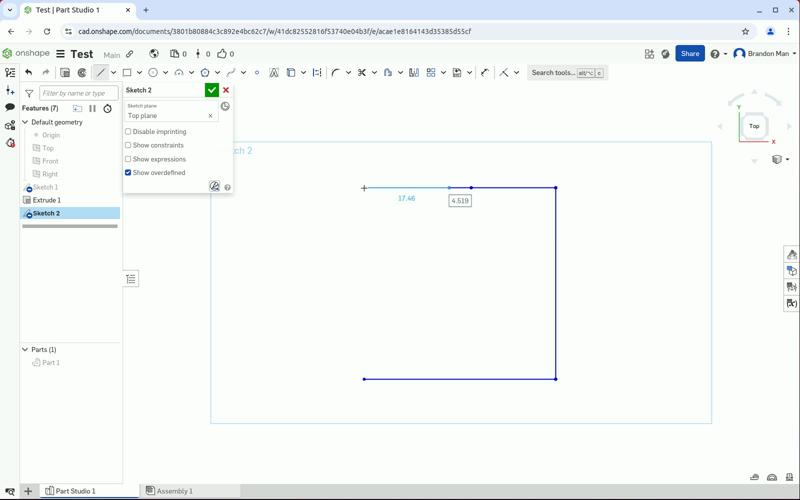
click(364, 187)
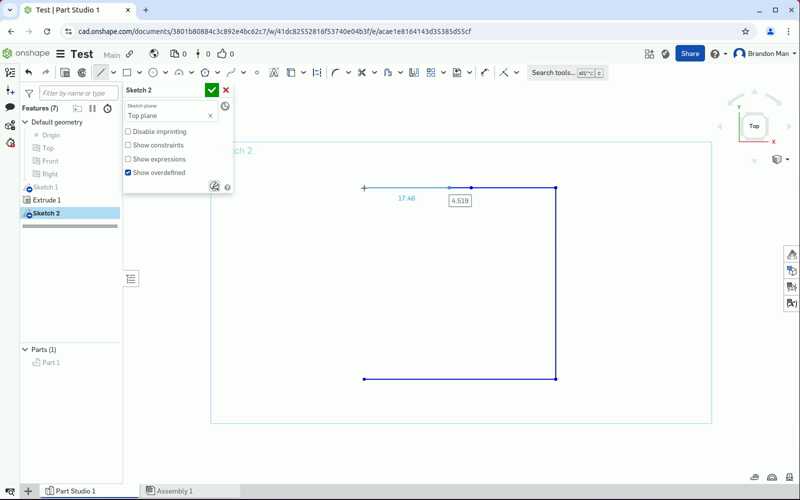
key_up(shift)
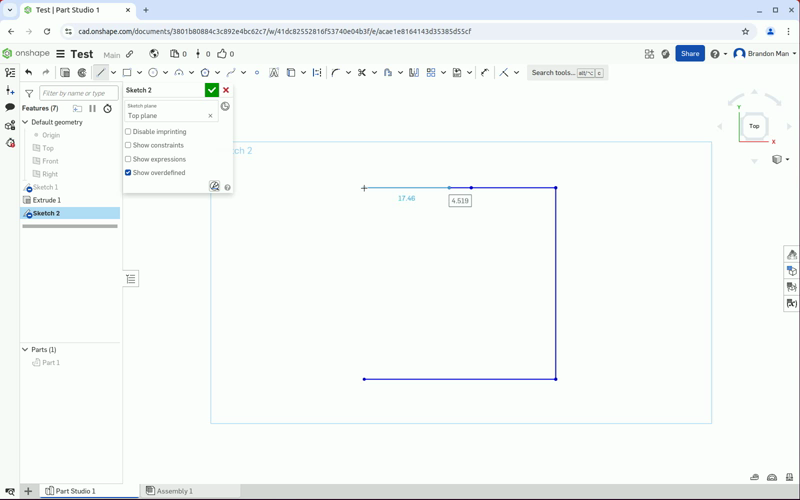
key_down(shift)
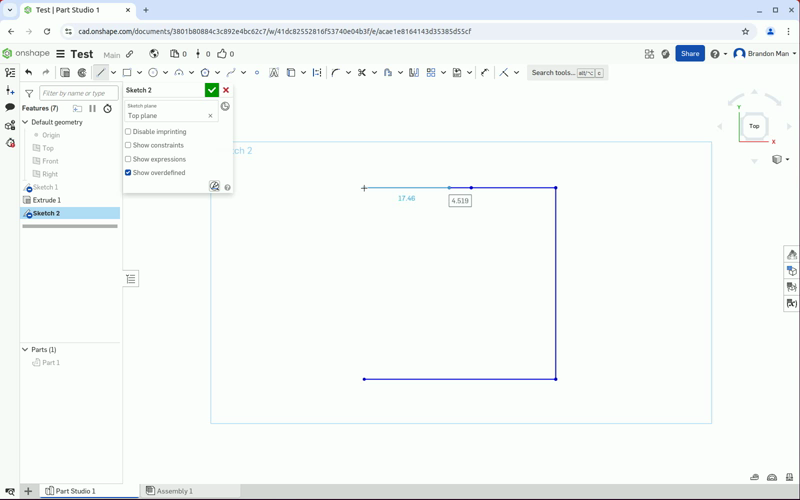
mouse_move(364, 379)
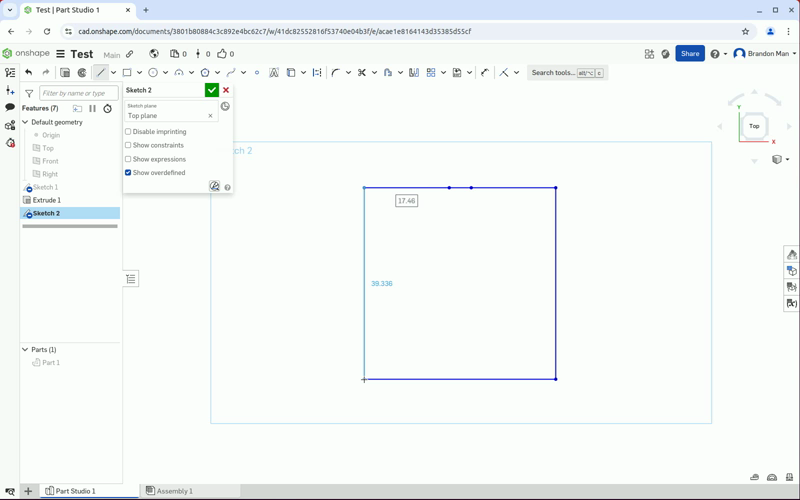
key_up(shift)
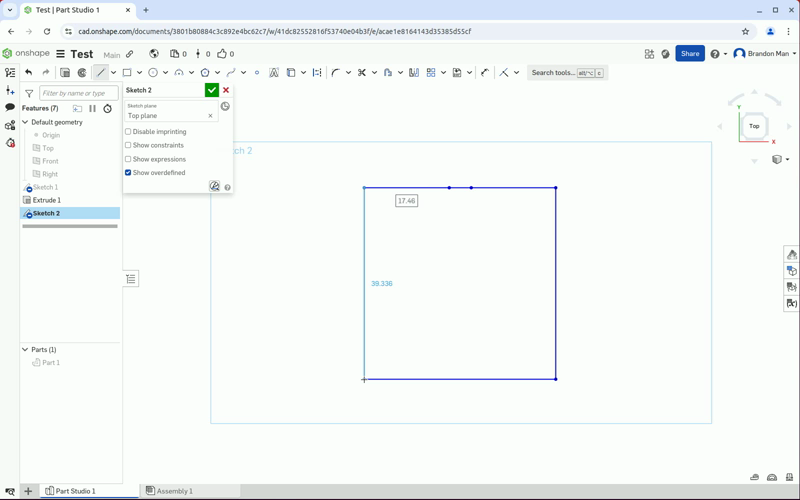
click(364, 379)
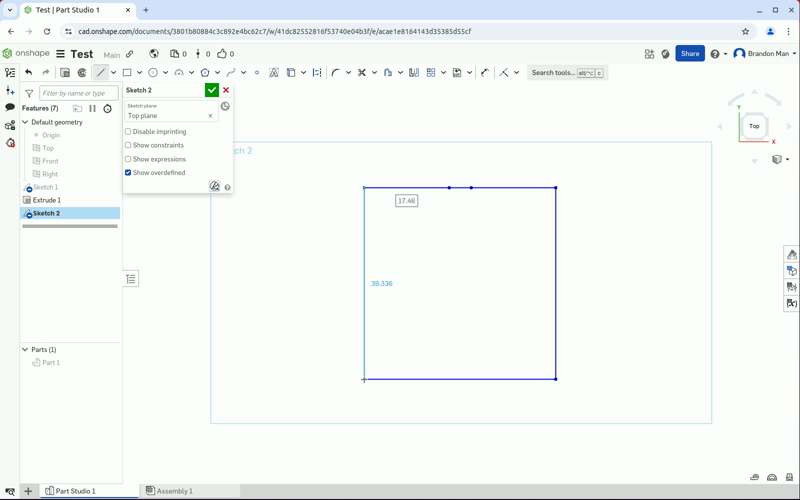
key(esc)
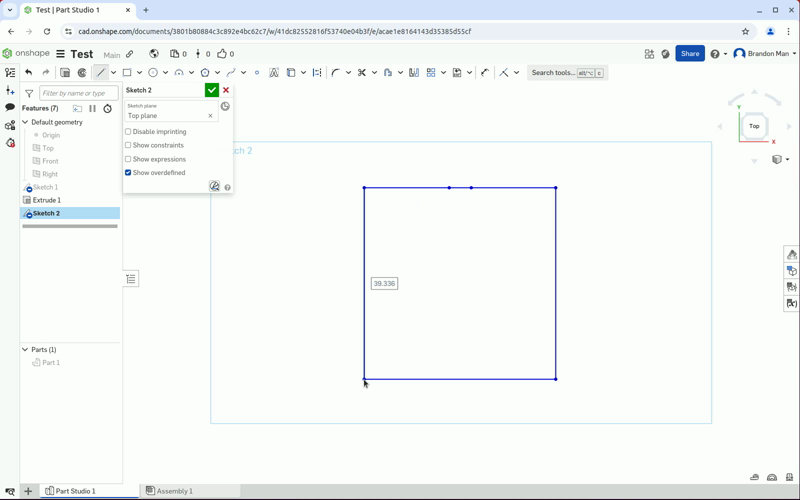
key(l)
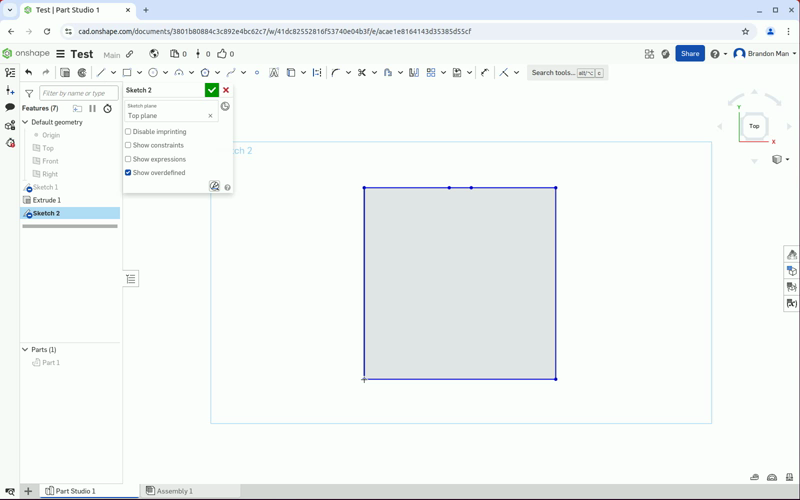
key_down(shift)
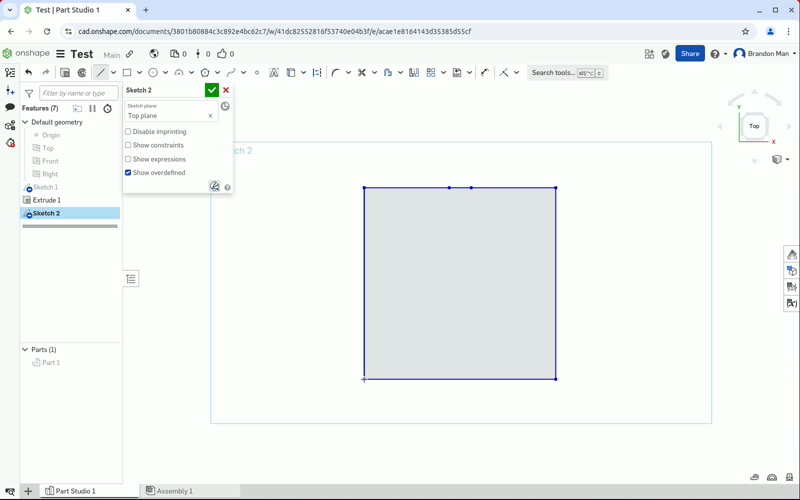
mouse_move(376, 366)
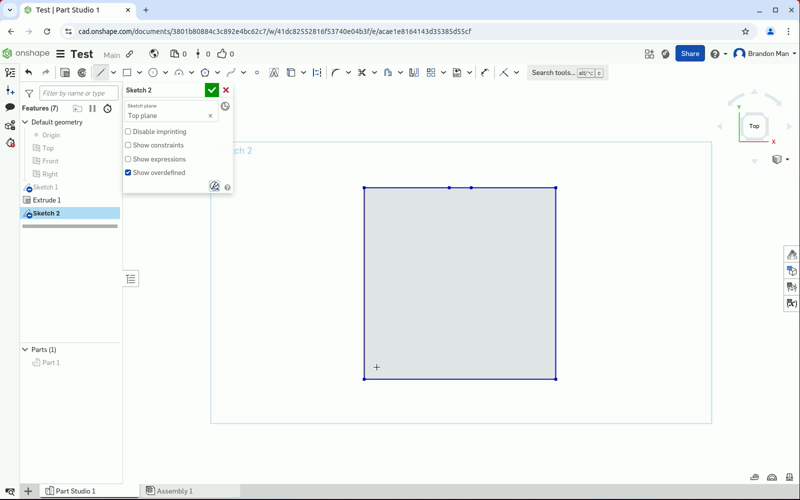
click(376, 366)
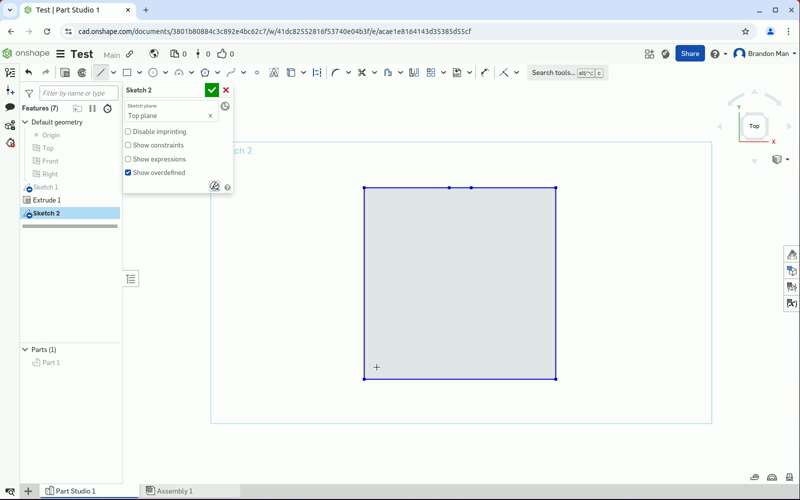
key_up(shift)
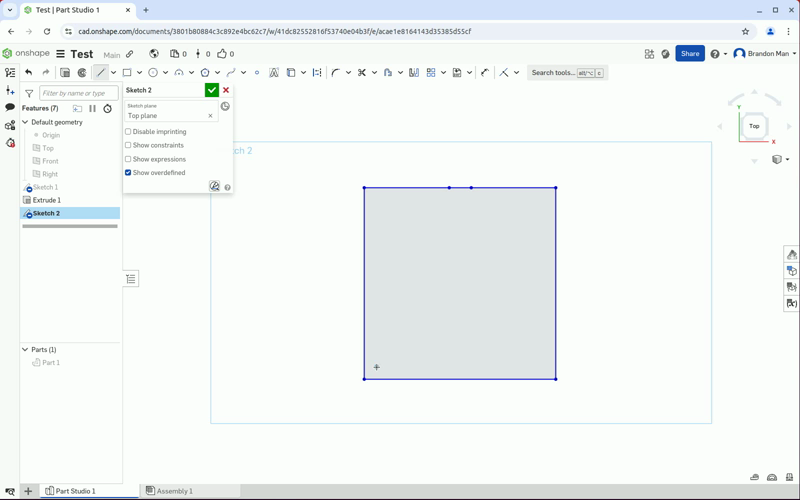
key_down(shift)
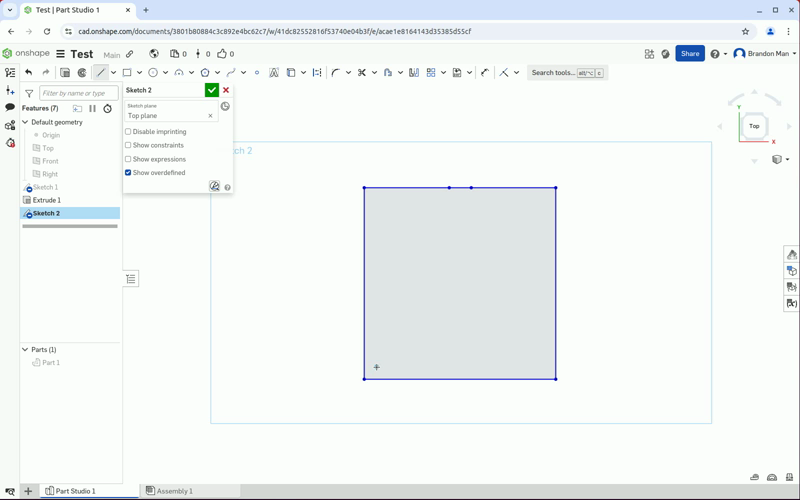
mouse_move(543, 366)
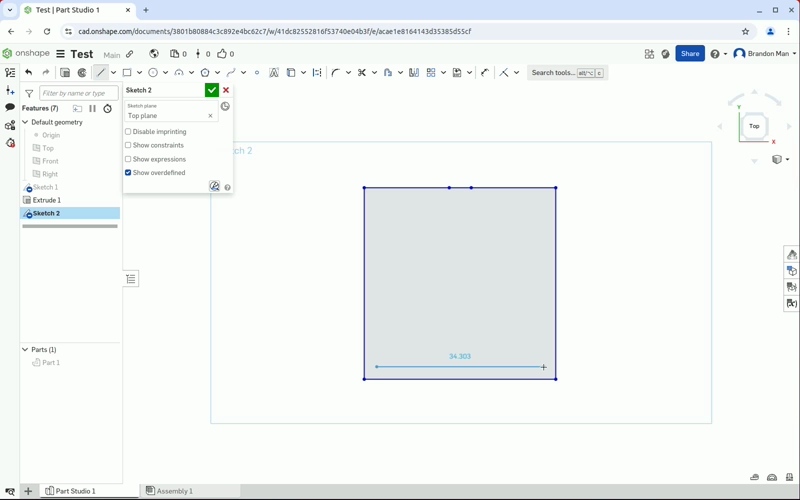
click(543, 366)
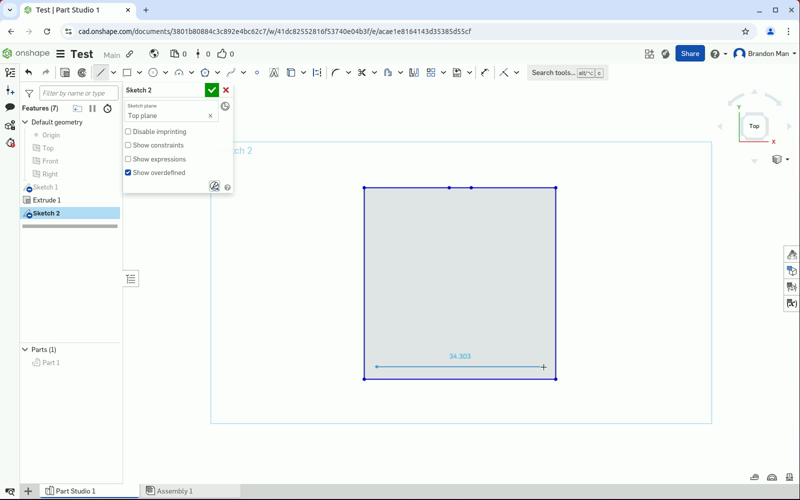
key_up(shift)
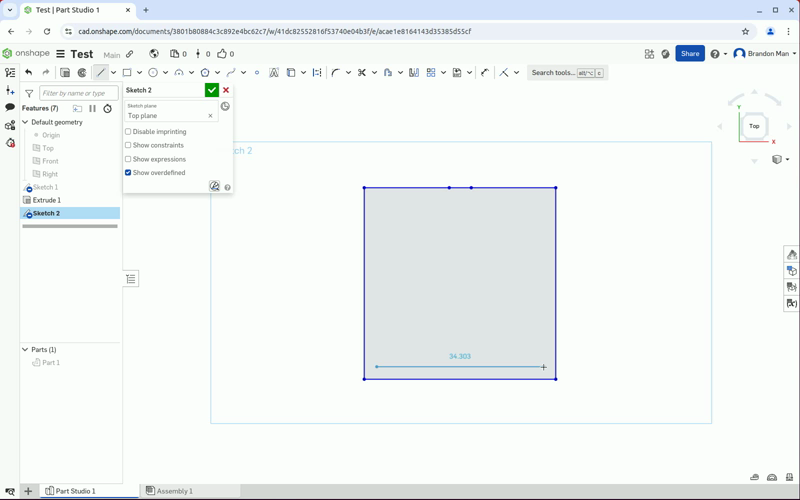
key_down(shift)
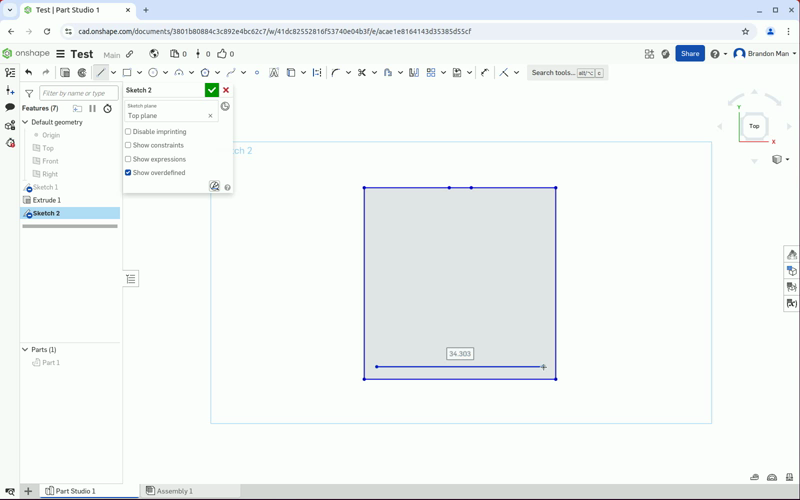
mouse_move(543, 199)
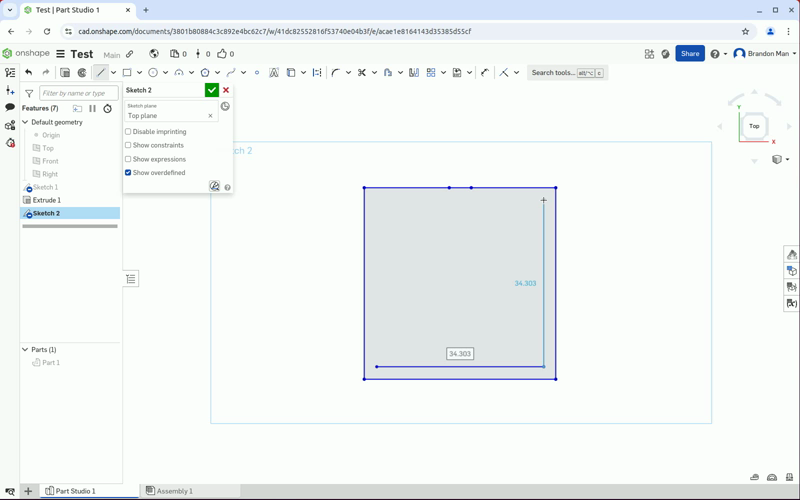
click(543, 199)
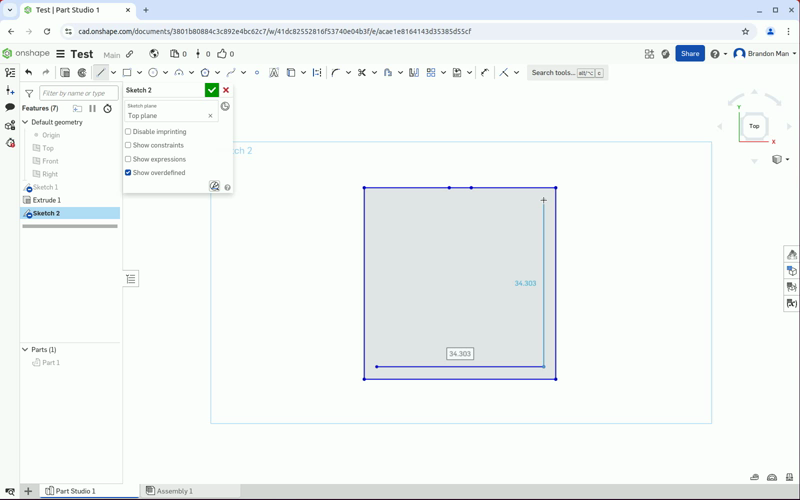
key_up(shift)
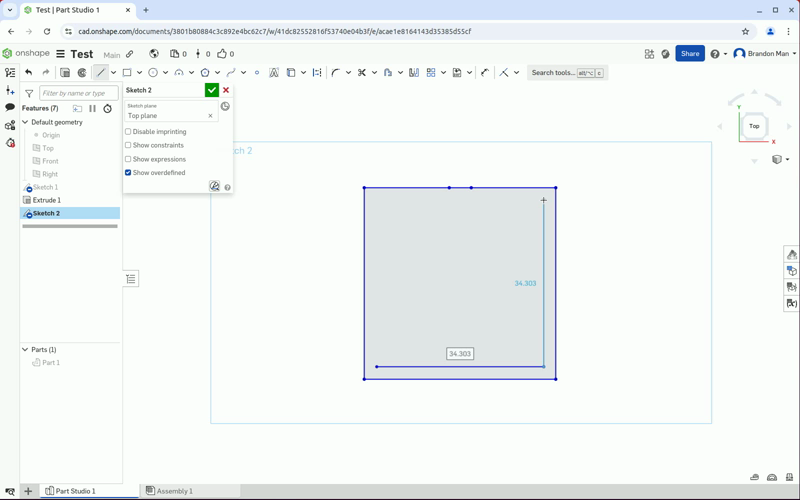
key_down(shift)
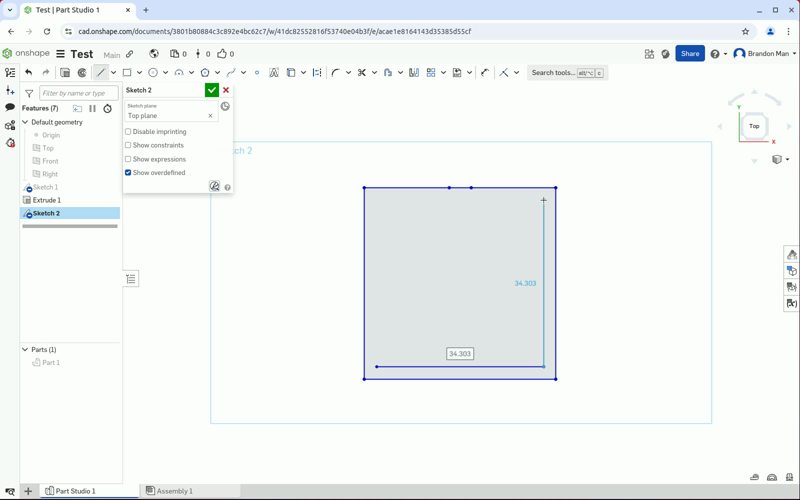
mouse_move(376, 199)
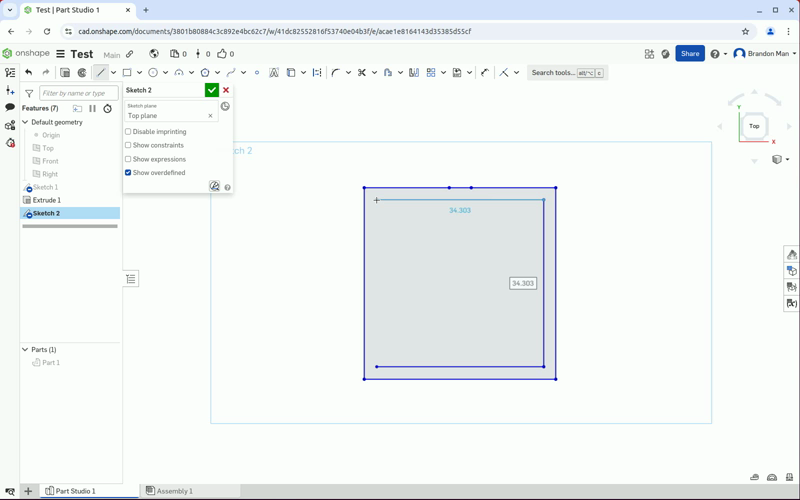
click(376, 199)
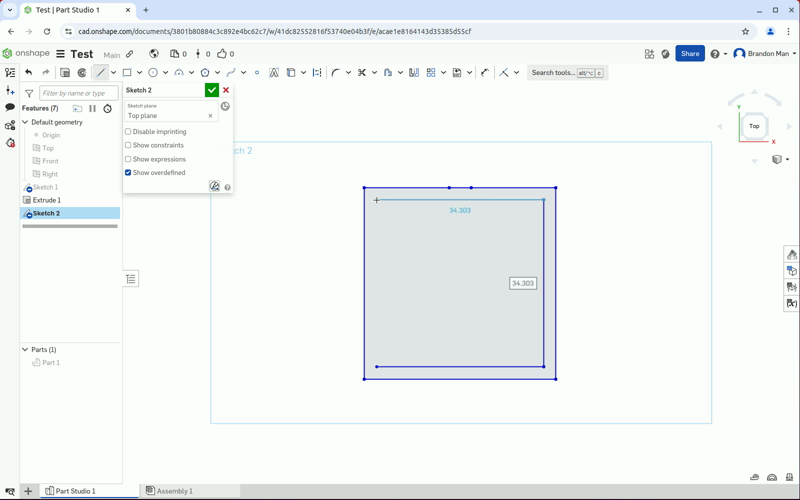
key_up(shift)
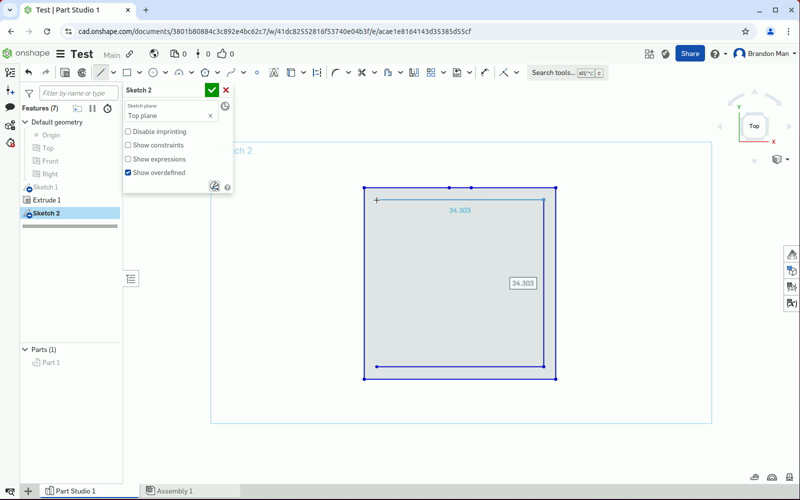
key_down(shift)
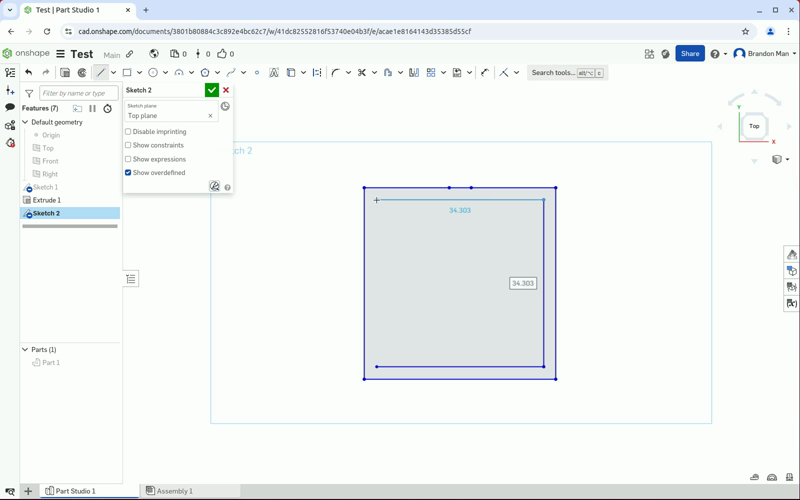
mouse_move(376, 366)
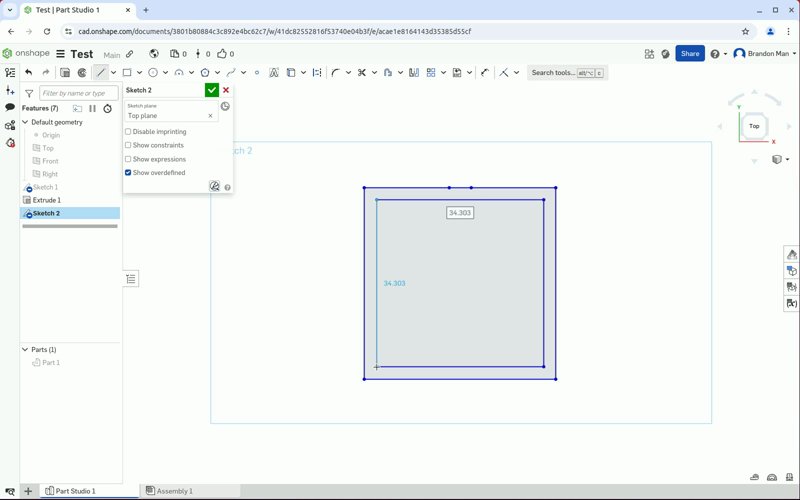
key_up(shift)
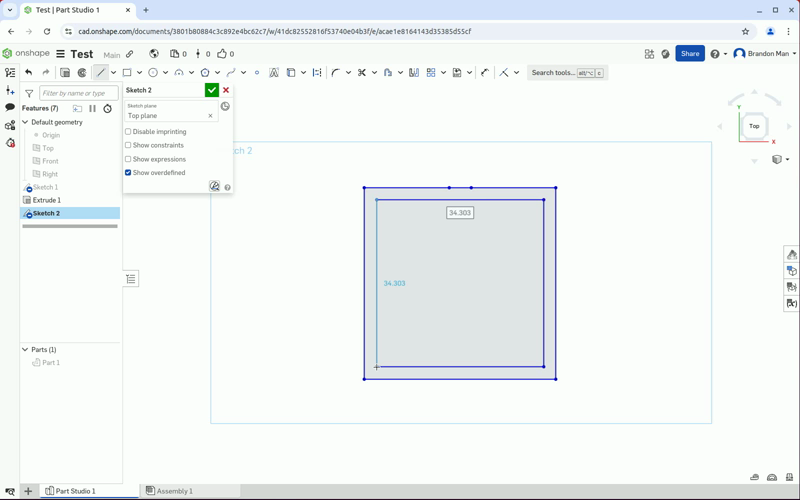
click(376, 366)
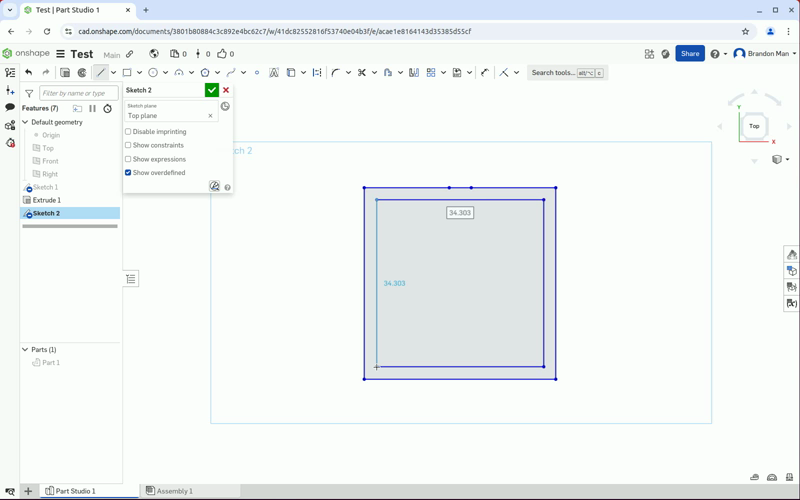
key(esc)
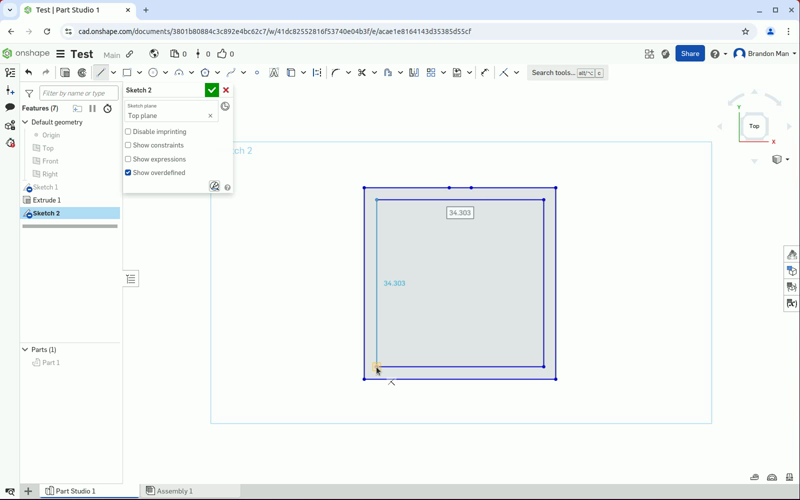
mouse_move(402, 373)
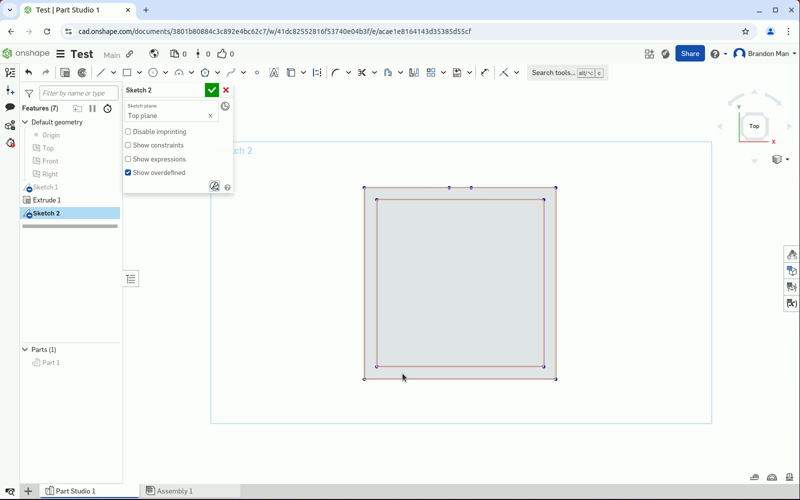
click(402, 373)
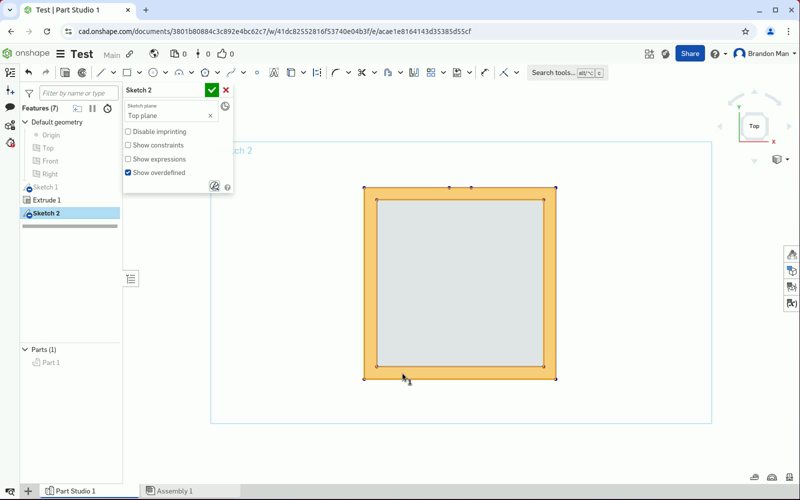
mouse_move(73, 352)
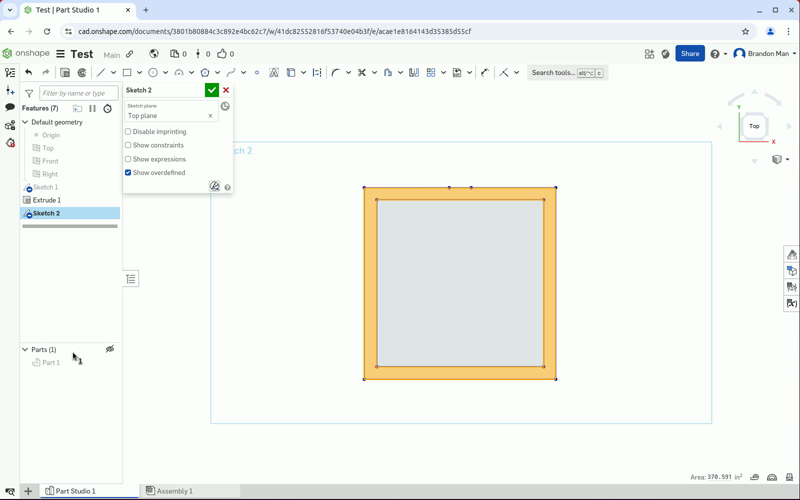
key(shift+y)
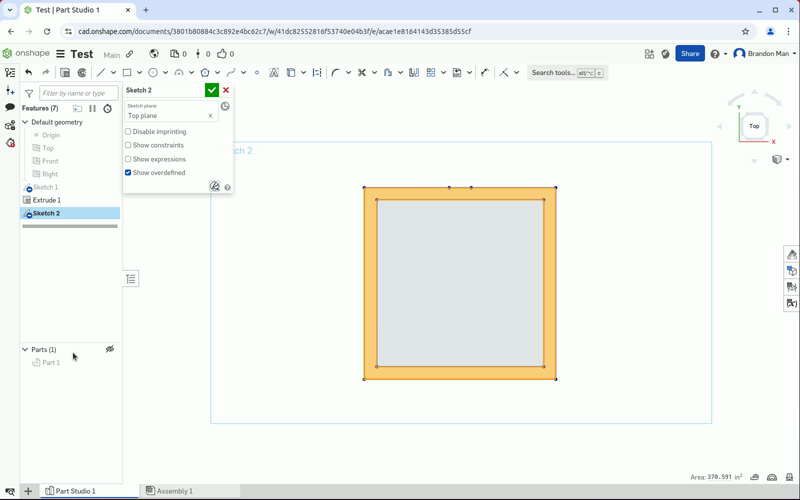
key(shift+e)
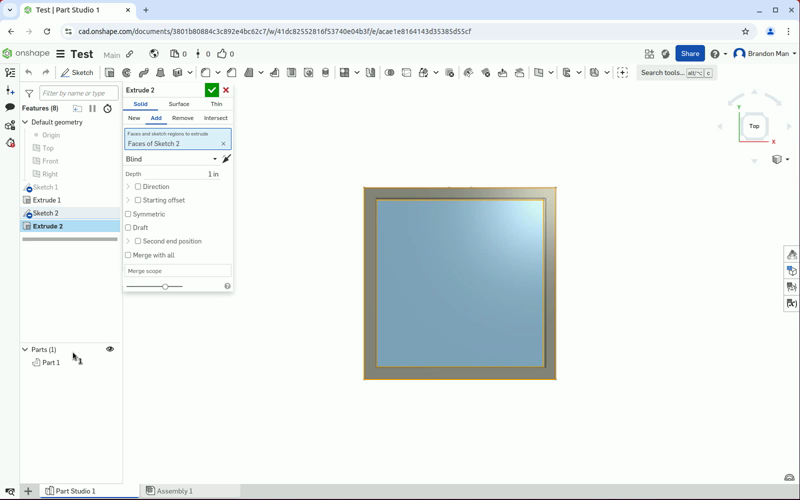
mouse_move(143, 106)
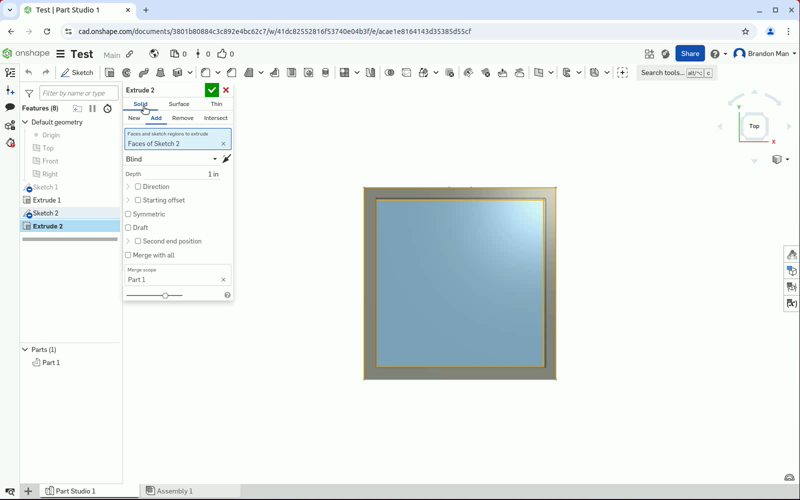
click(143, 106)
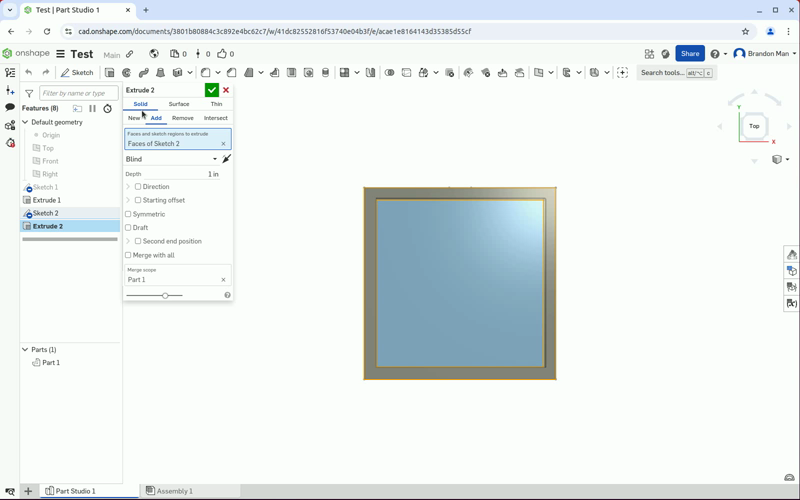
mouse_move(137, 120)
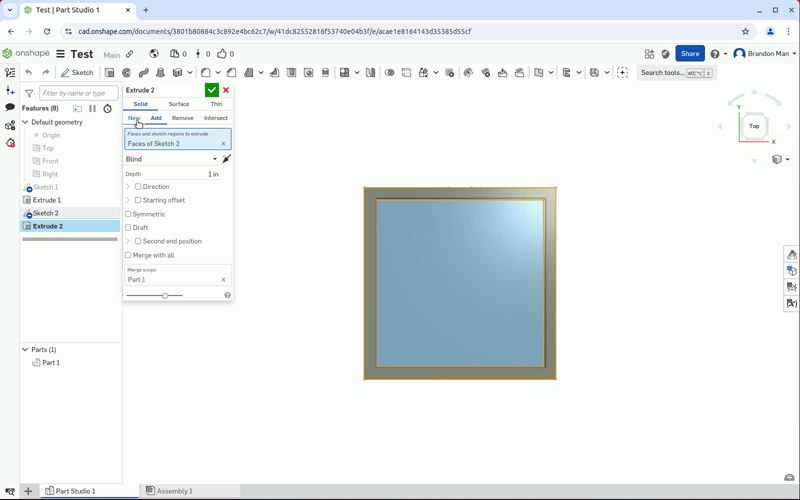
click(137, 120)
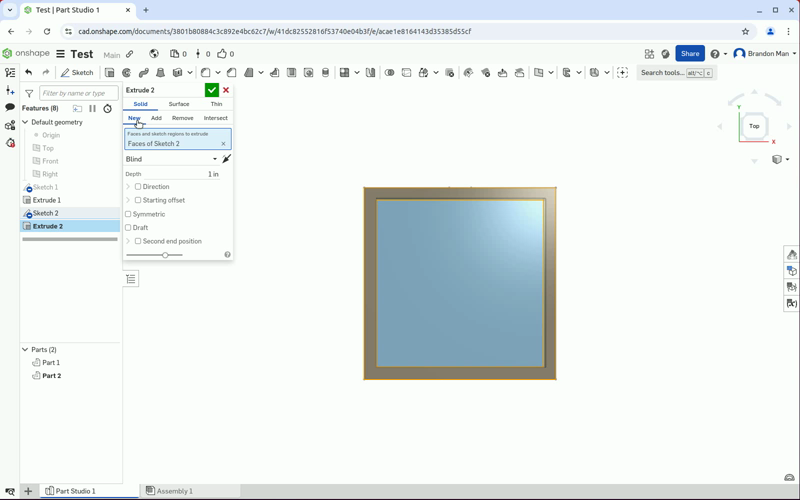
key(tab, 4)
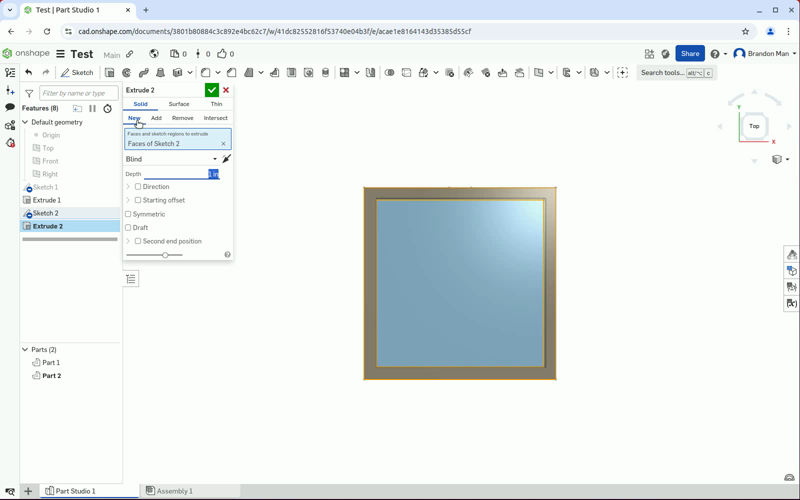
text(2.407)
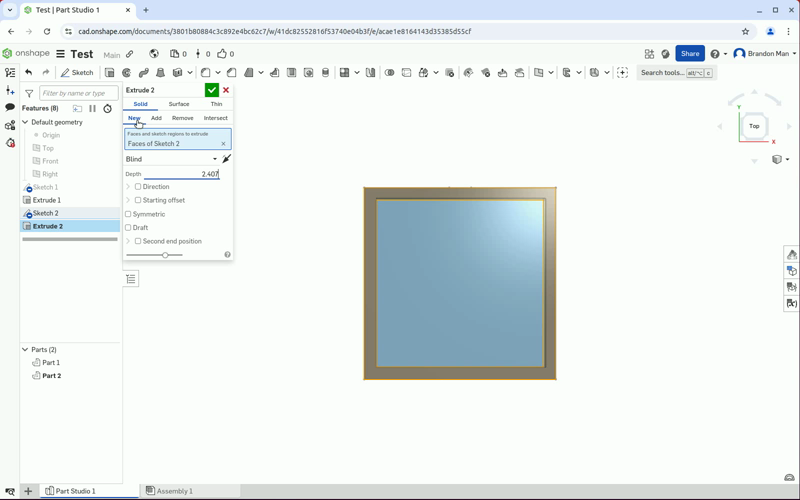
key(enter)
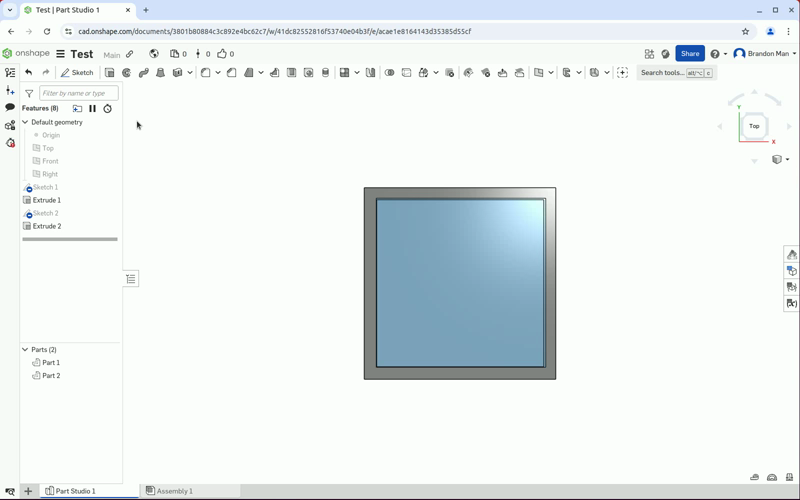
key(shift+h)
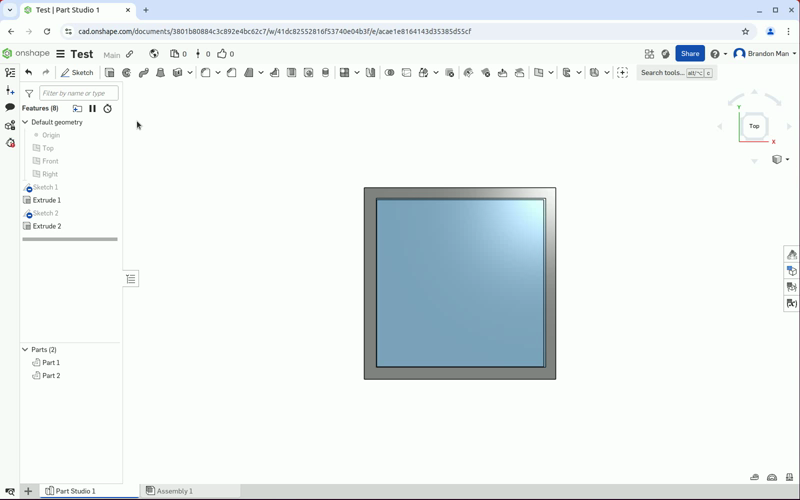
key(shift+h)
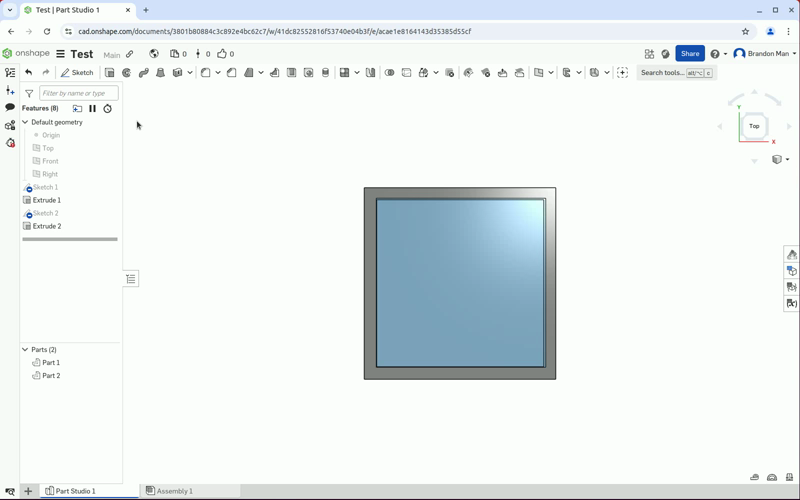
mouse_move(73, 189)
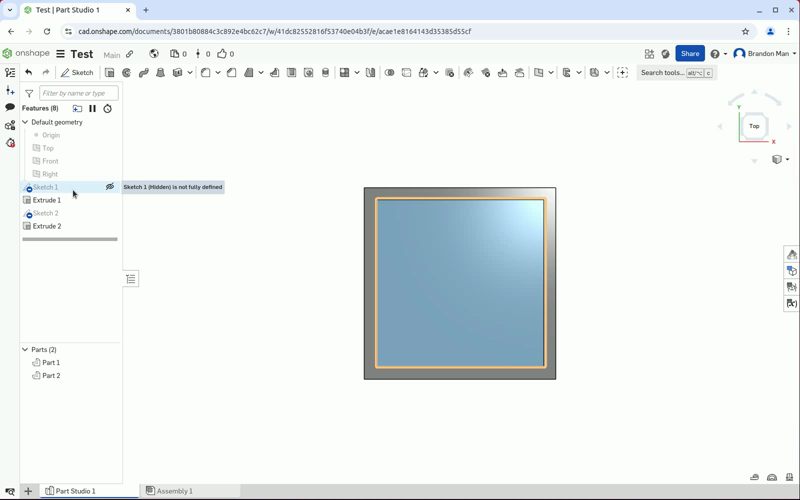
click(73, 189)
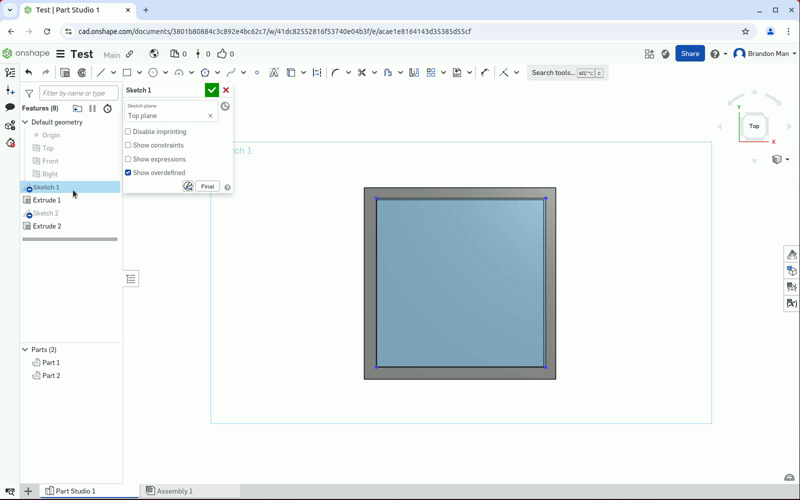
mouse_move(229, 92)
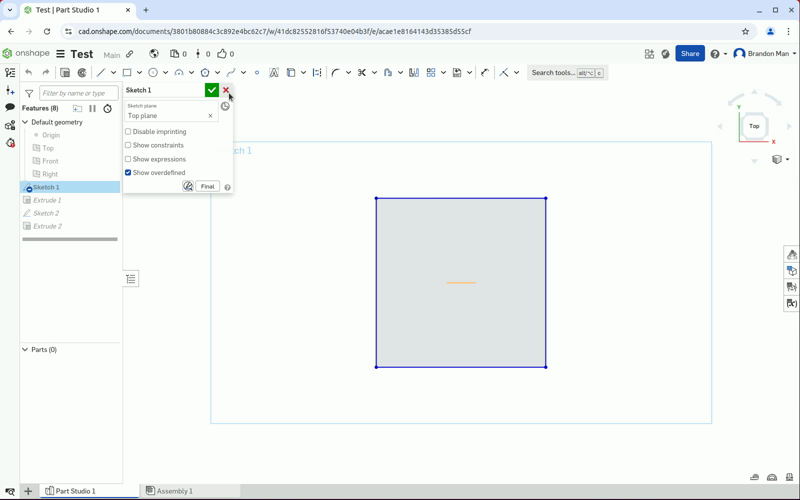
click(229, 92)
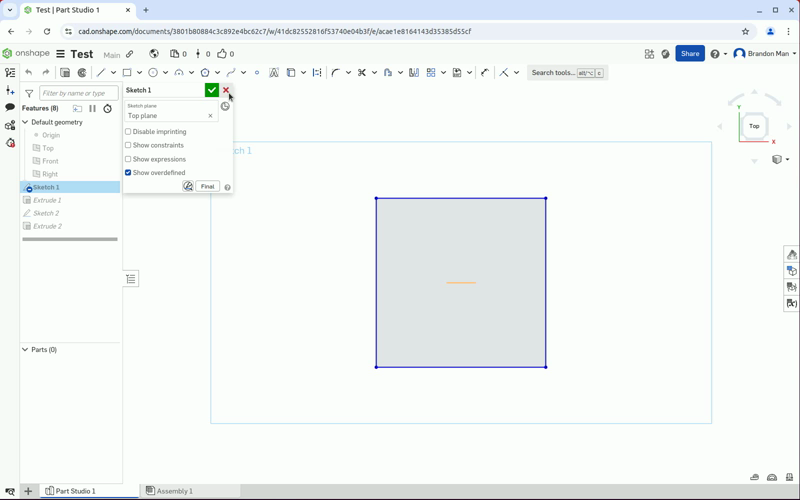
key(shift+s)
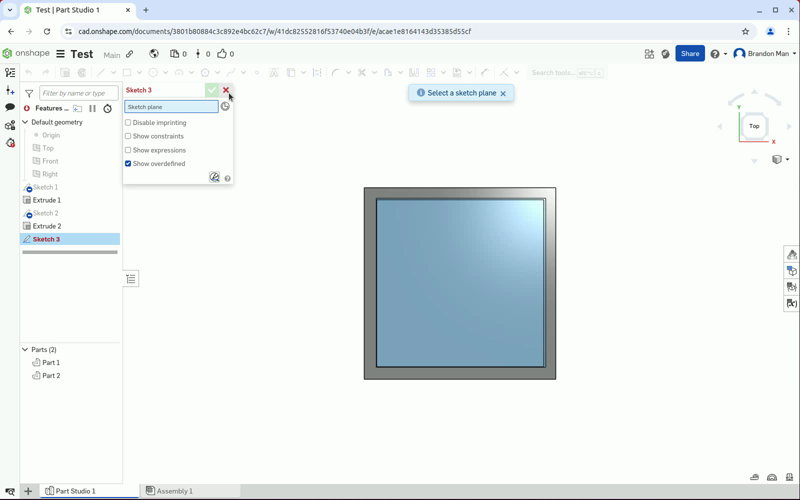
mouse_move(73, 150)
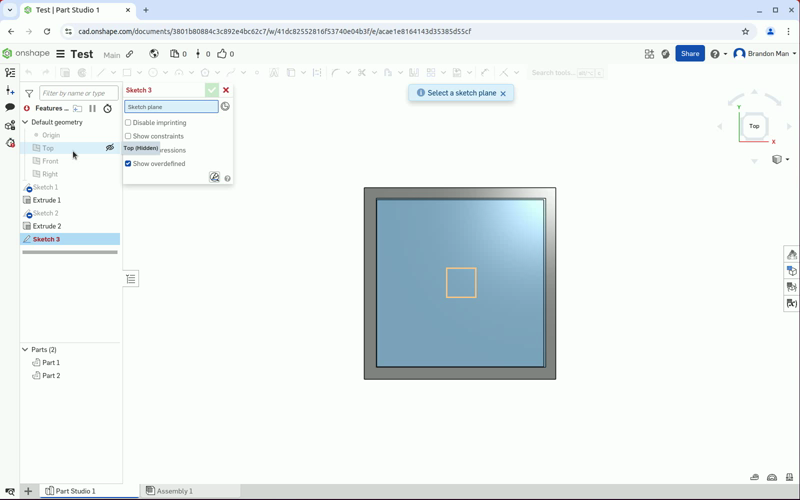
click(73, 150)
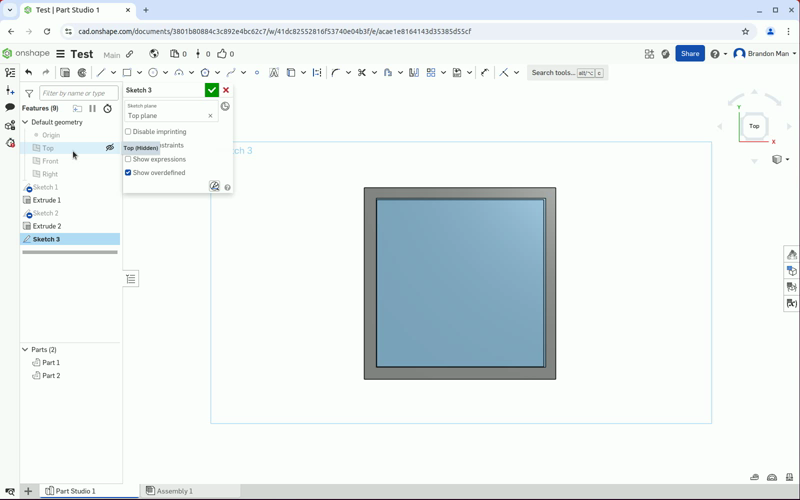
mouse_move(73, 352)
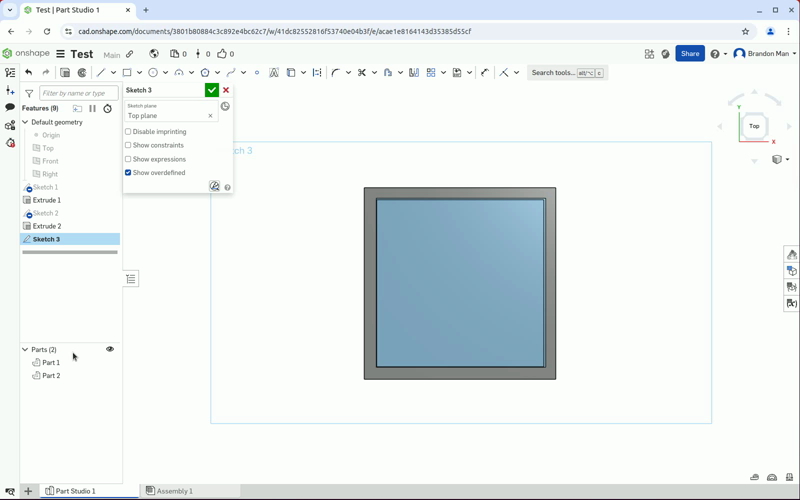
key(y)
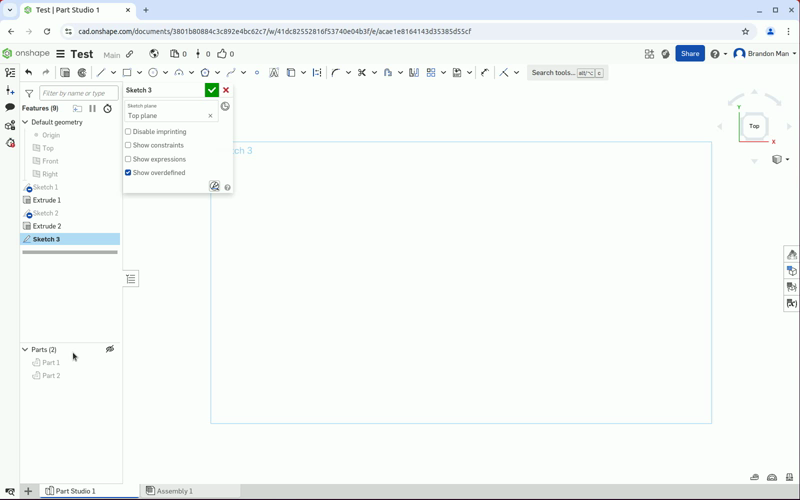
key(l)
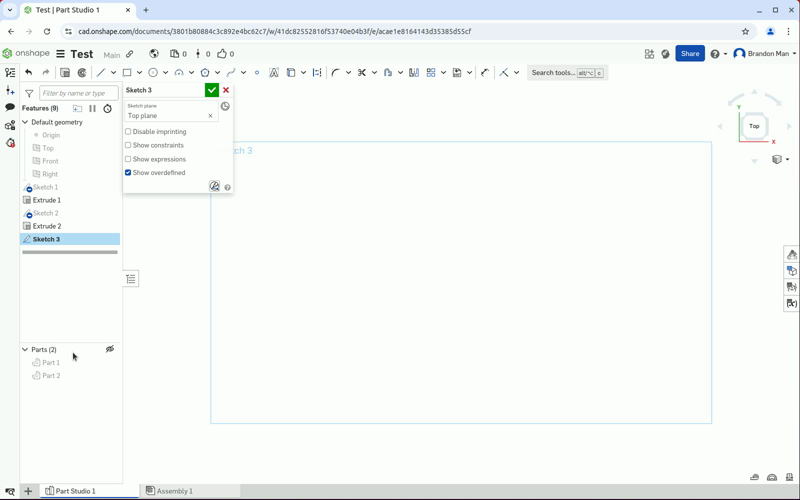
key_down(shift)
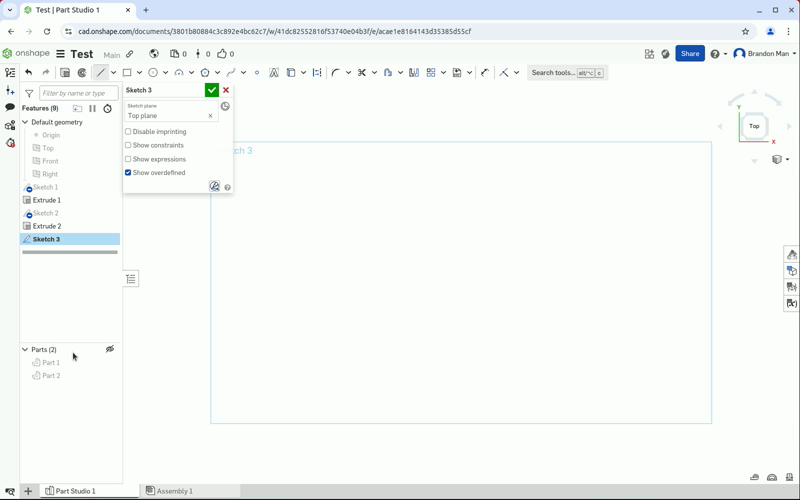
mouse_move(449, 186)
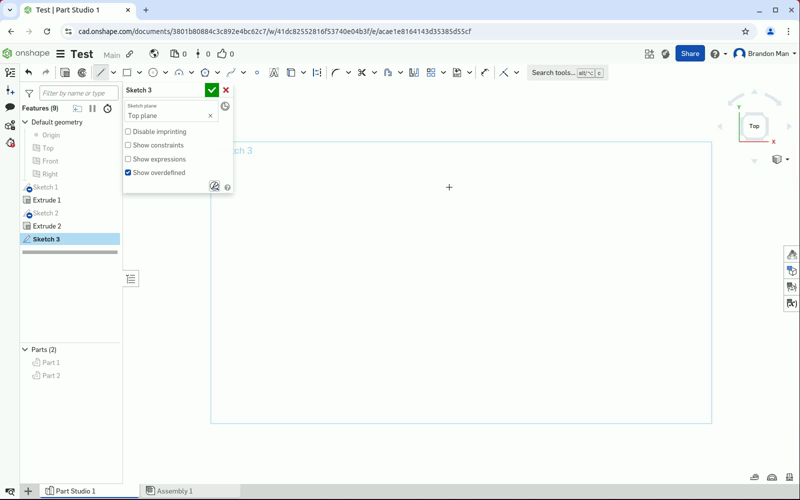
click(449, 186)
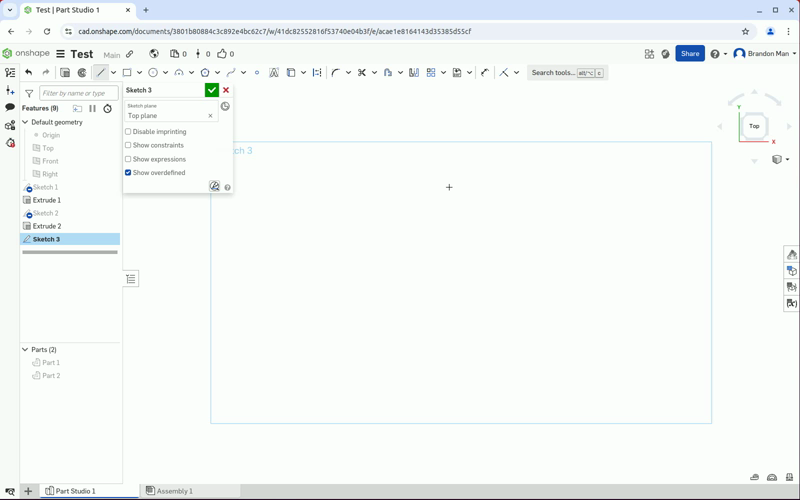
key_up(shift)
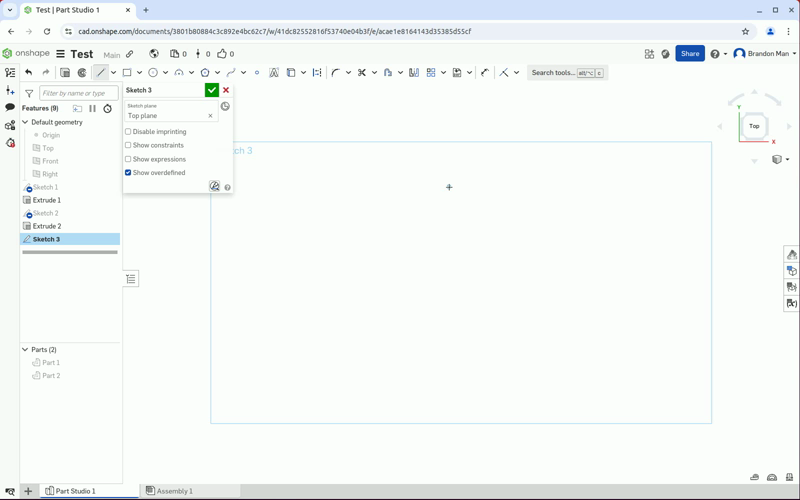
key_down(shift)
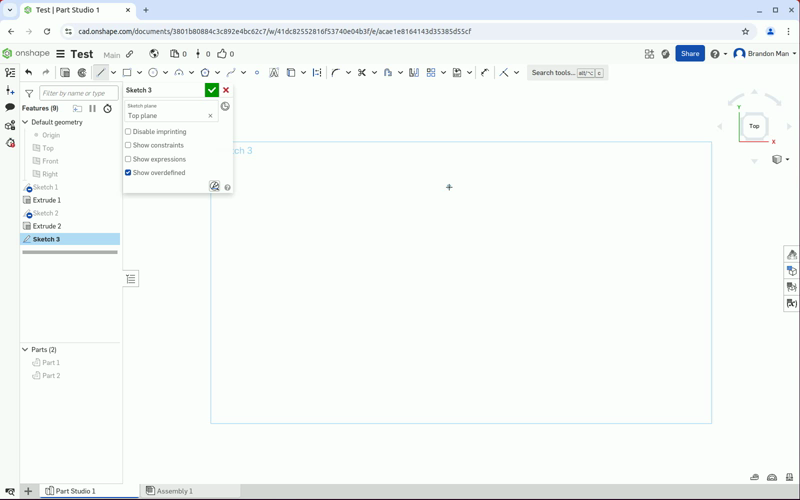
mouse_move(479, 186)
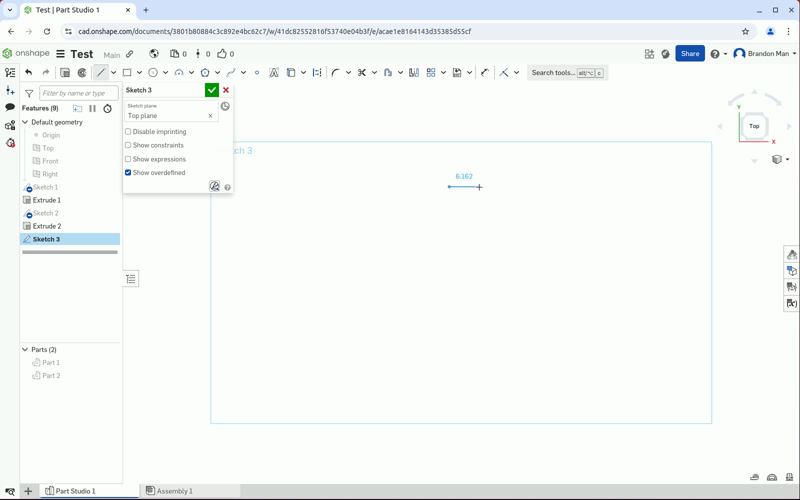
mouse_move(472, 186)
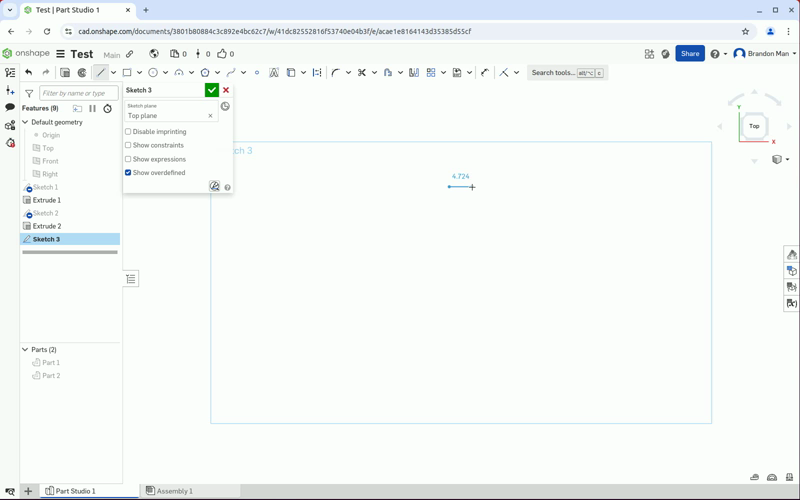
click(472, 186)
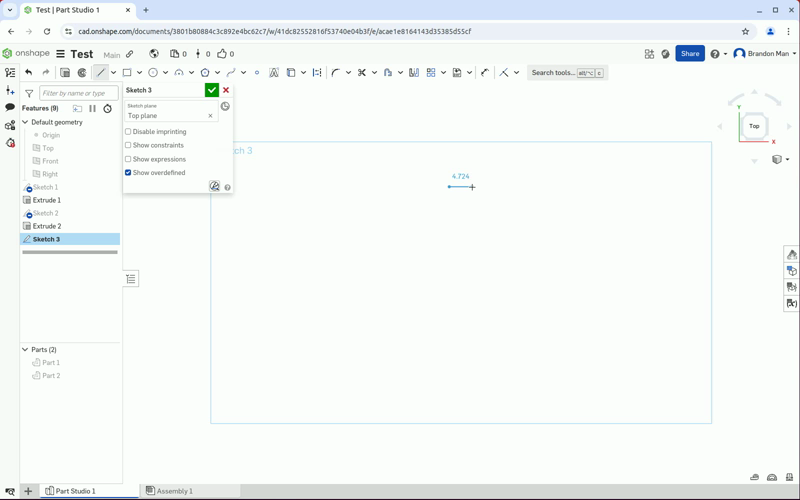
key_up(shift)
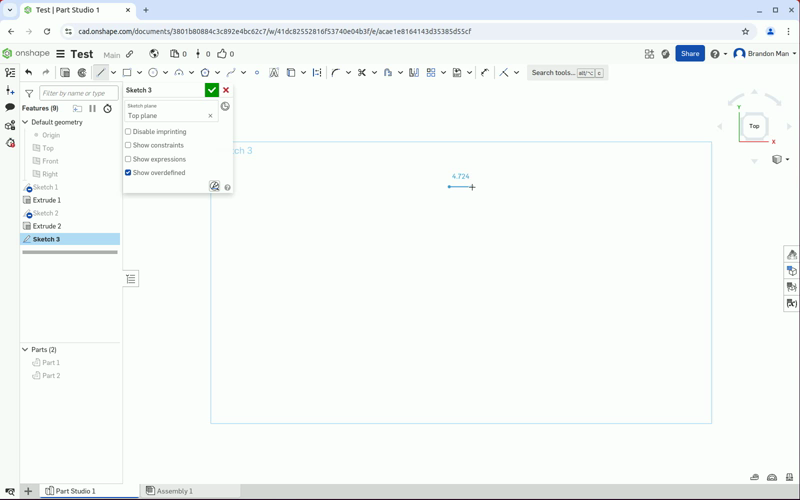
key_down(shift)
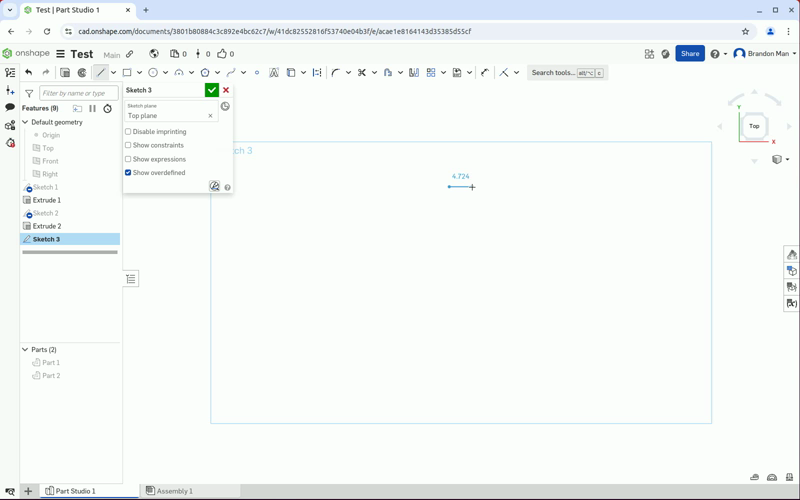
mouse_move(502, 186)
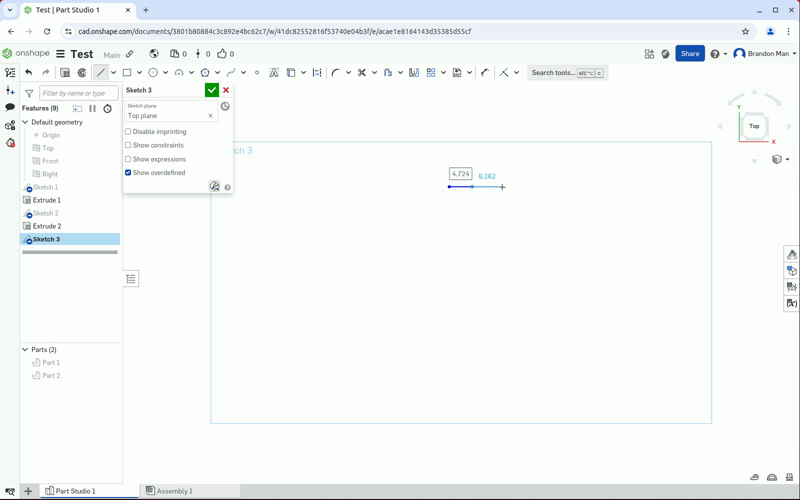
mouse_move(472, 169)
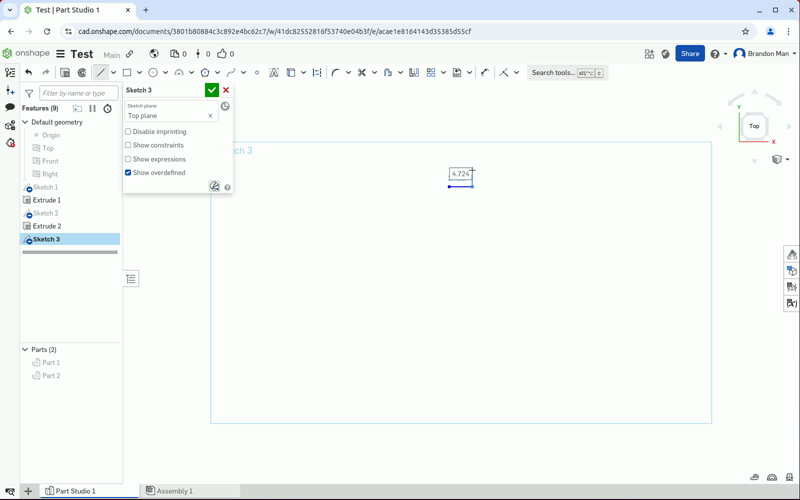
click(472, 169)
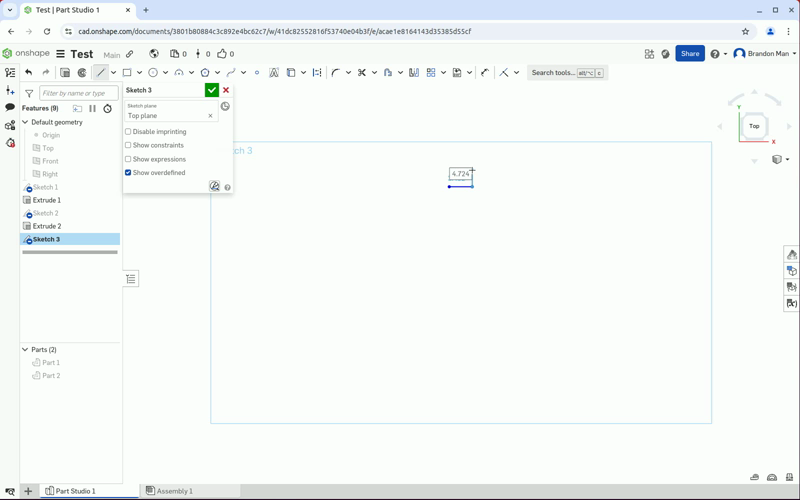
key_up(shift)
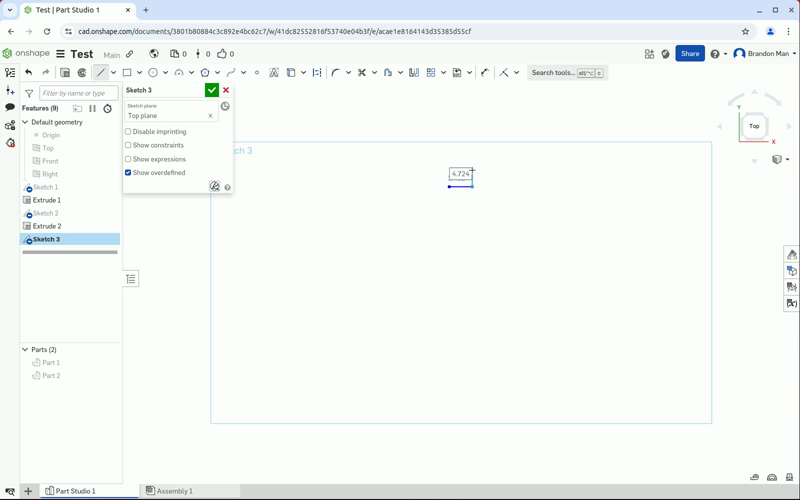
key_down(shift)
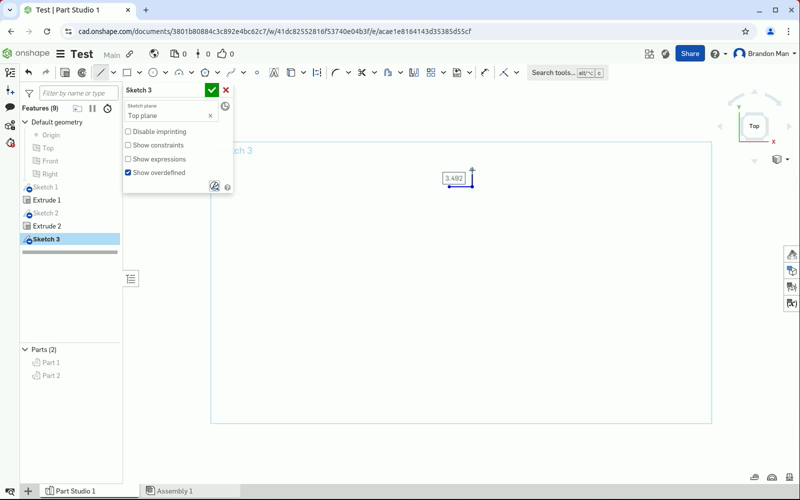
mouse_move(502, 169)
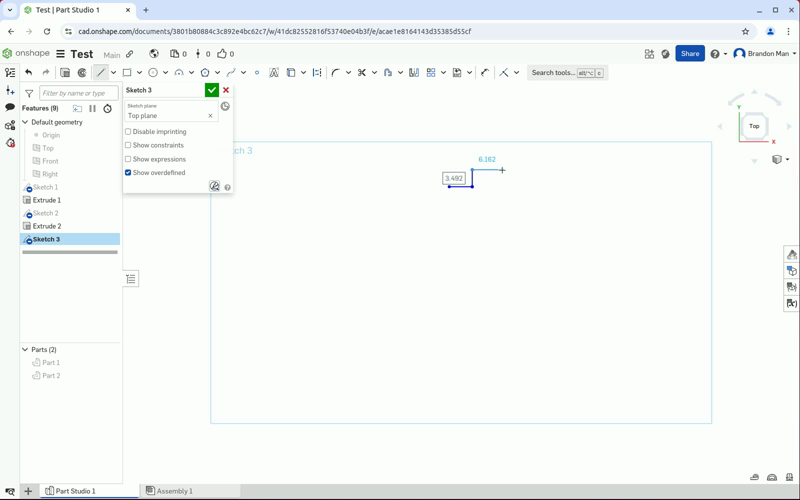
mouse_move(449, 169)
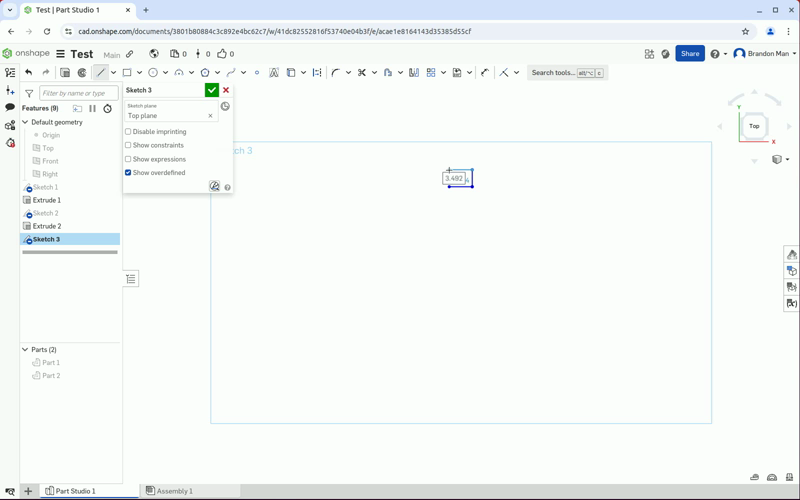
click(449, 169)
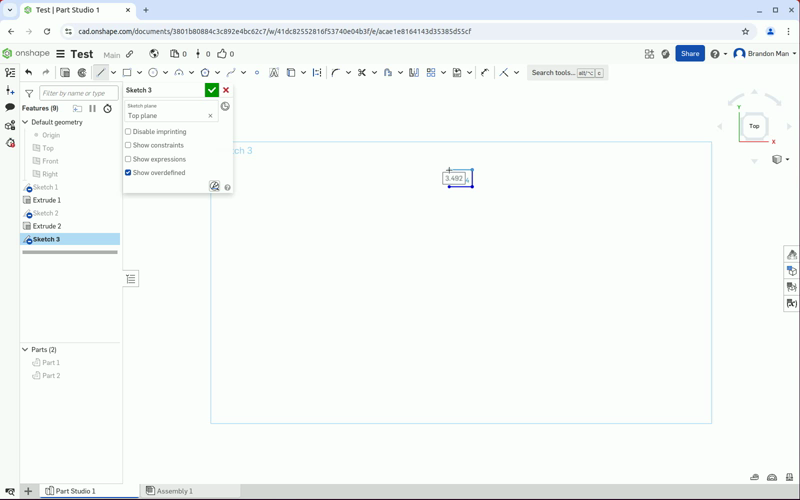
key_up(shift)
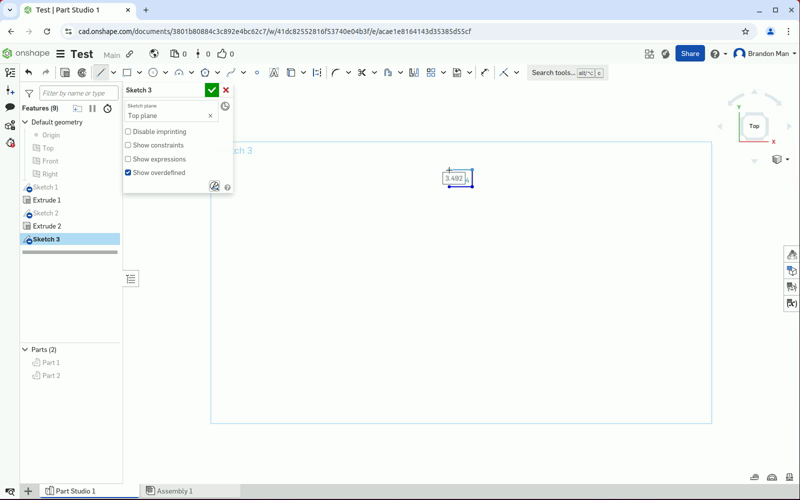
mouse_move(479, 169)
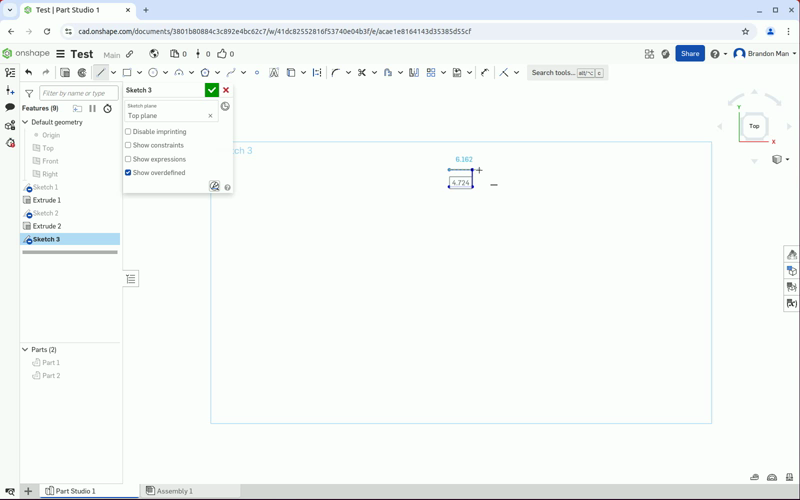
key_down(shift)
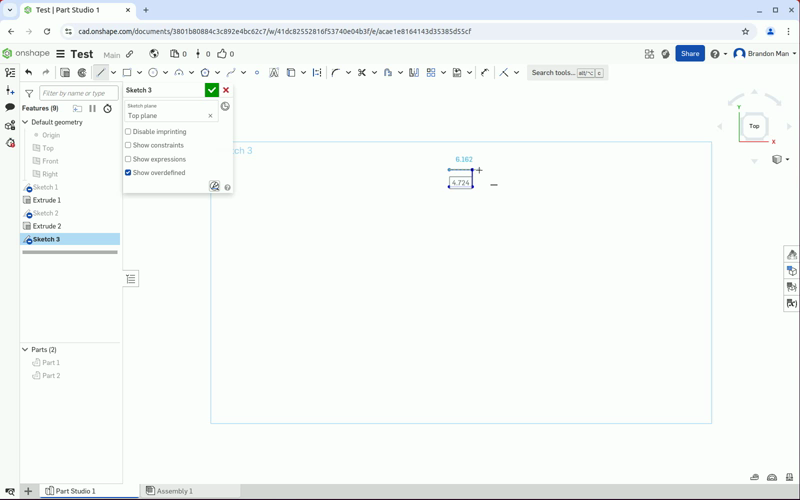
mouse_move(449, 186)
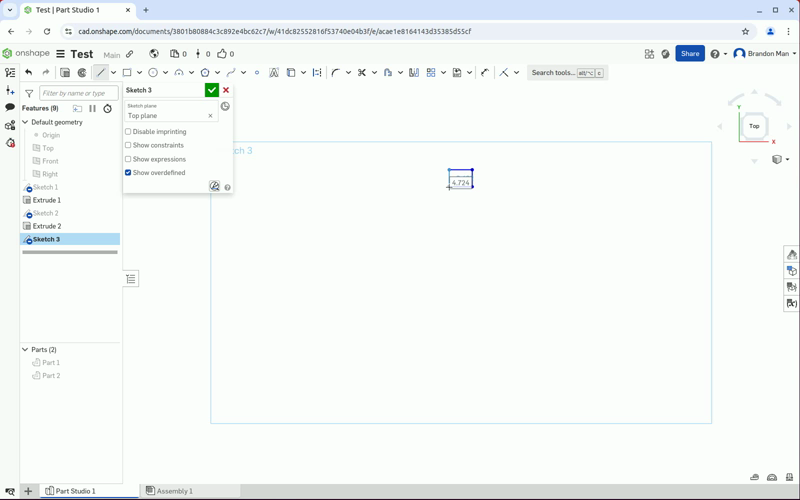
key_up(shift)
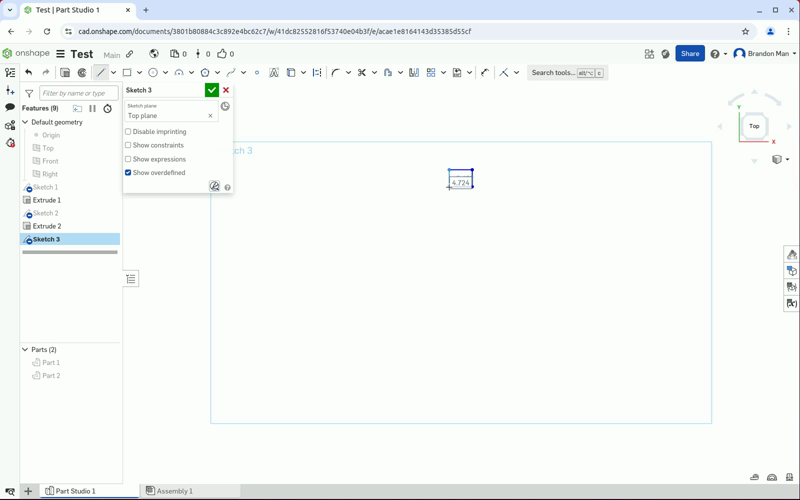
click(449, 186)
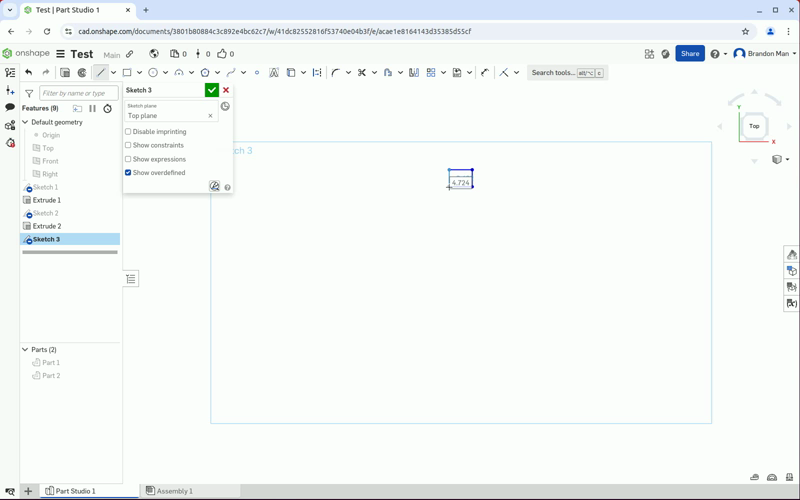
key(esc)
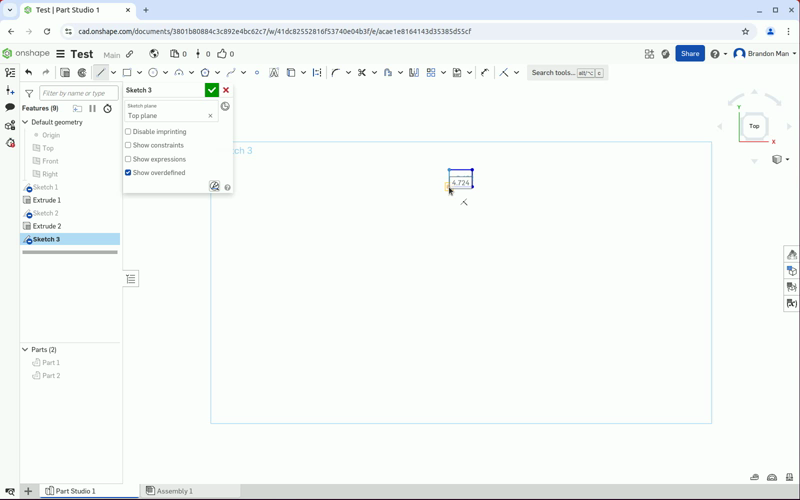
key(c)
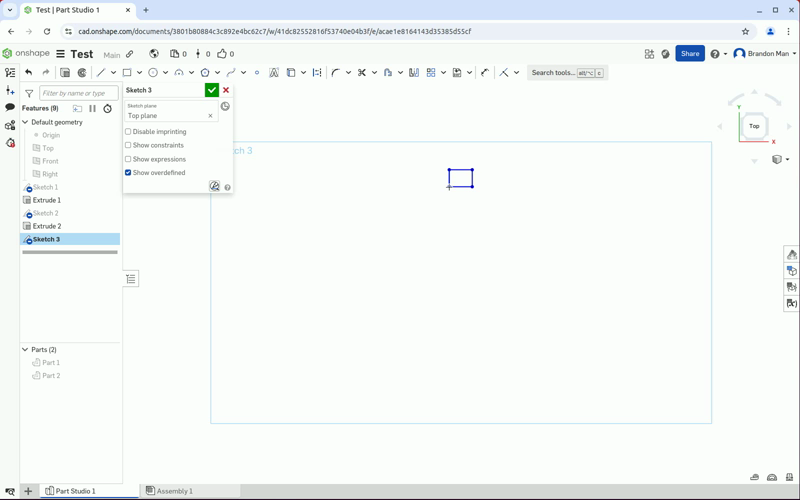
key_down(shift)
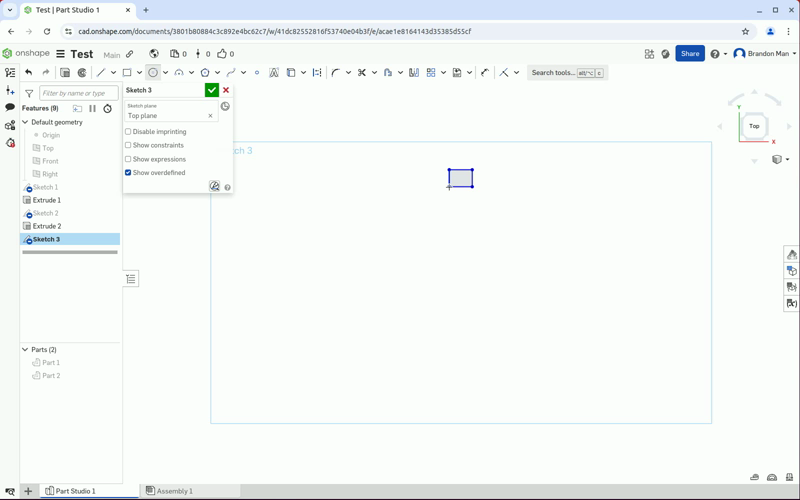
mouse_move(460, 178)
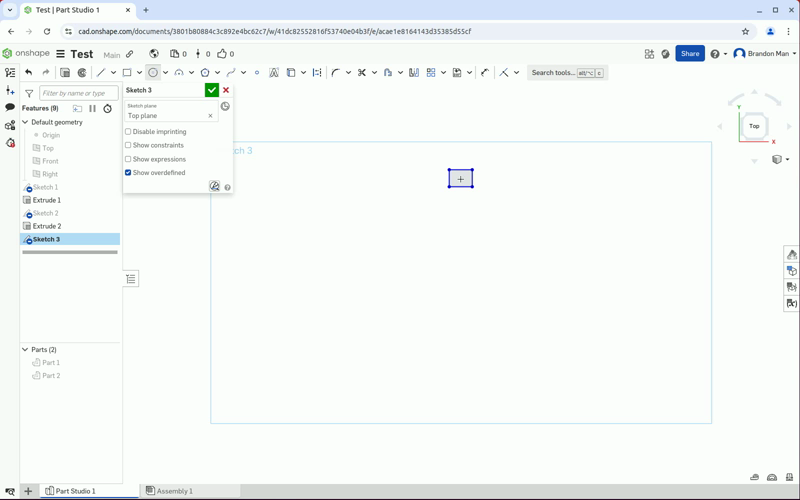
click(460, 178)
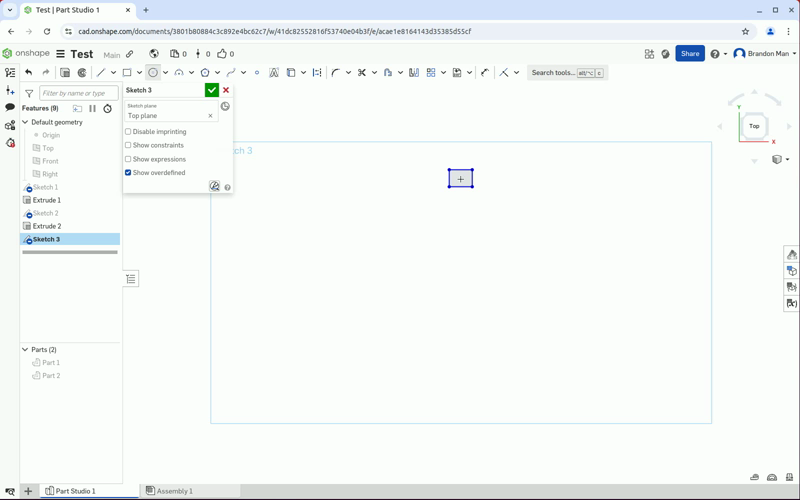
key_up(shift)
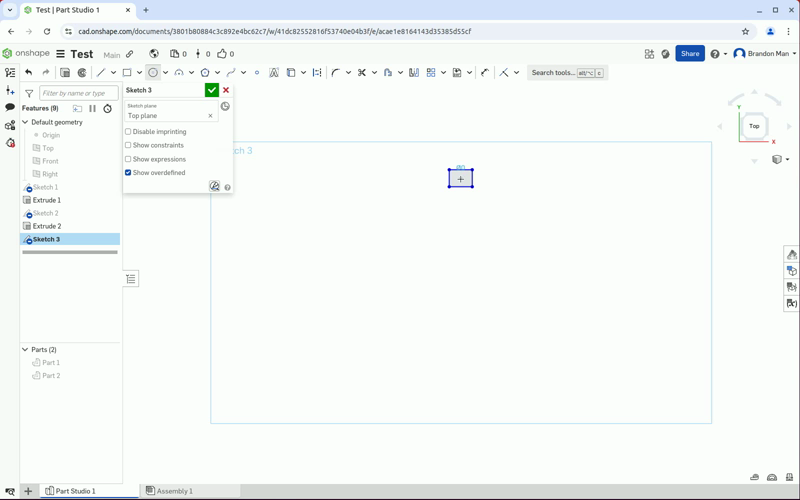
mouse_move(463, 178)
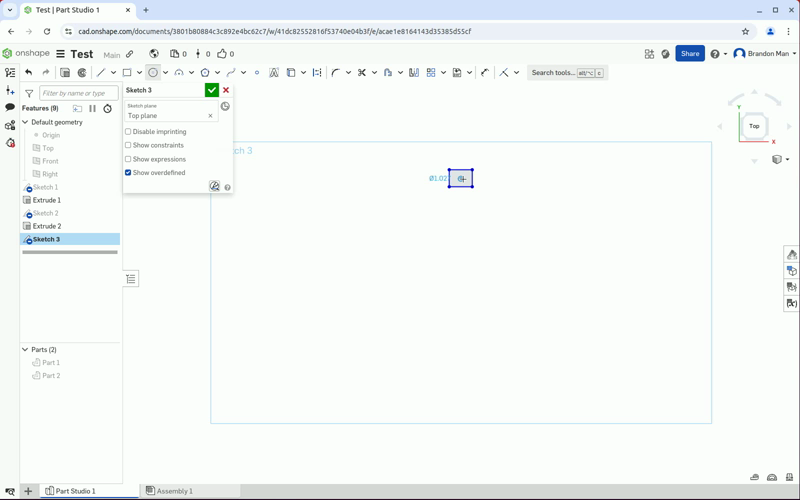
scroll(6)
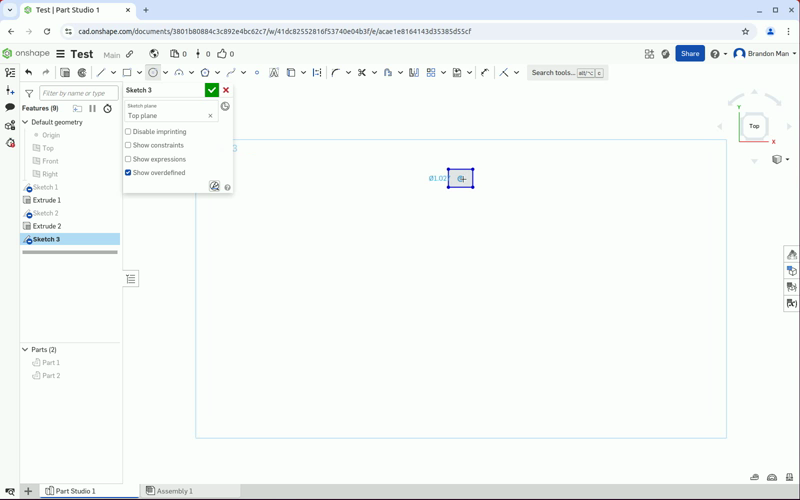
scroll(6)
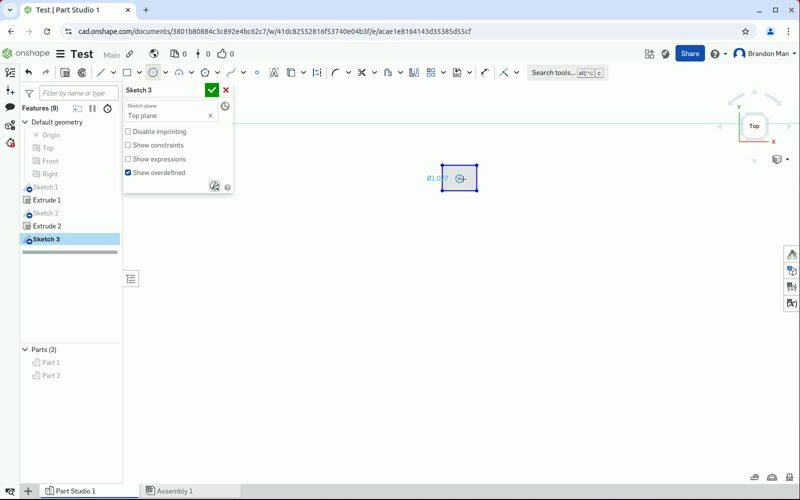
scroll(6)
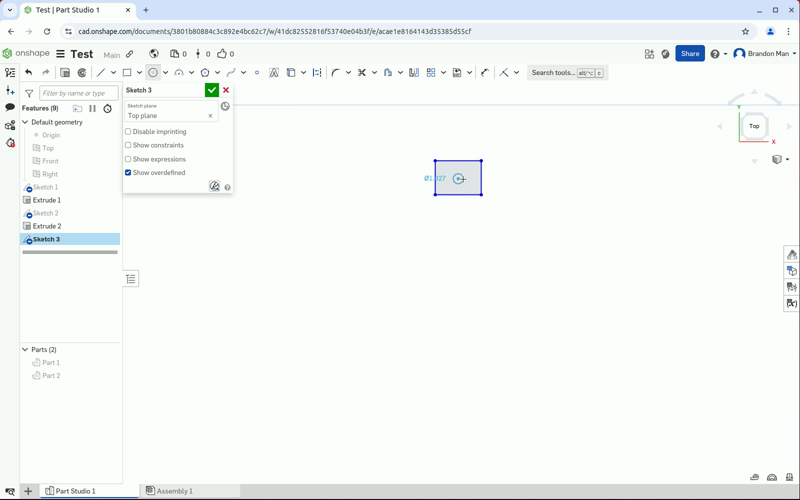
scroll(6)
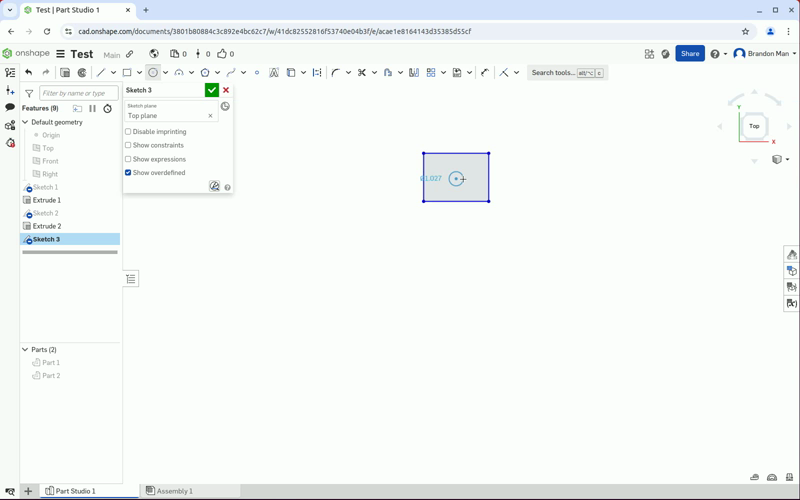
scroll(6)
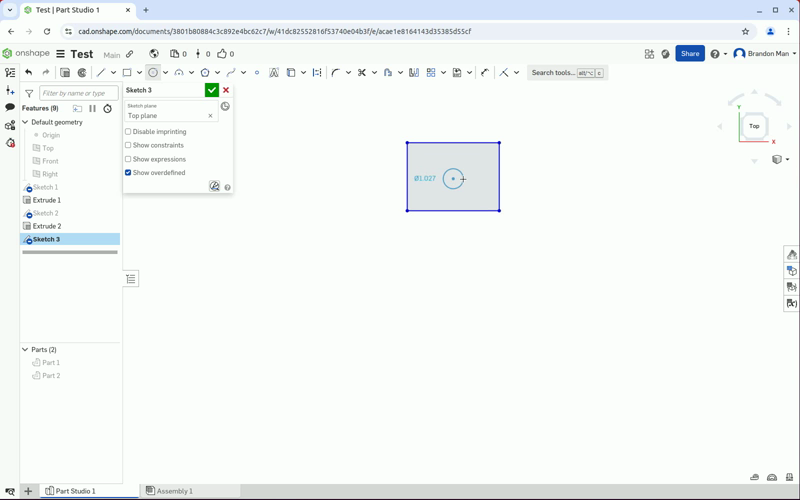
scroll(6)
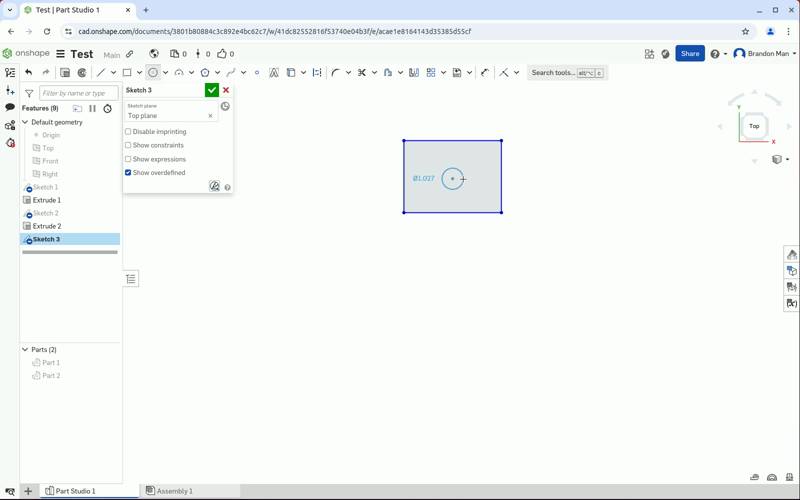
scroll(6)
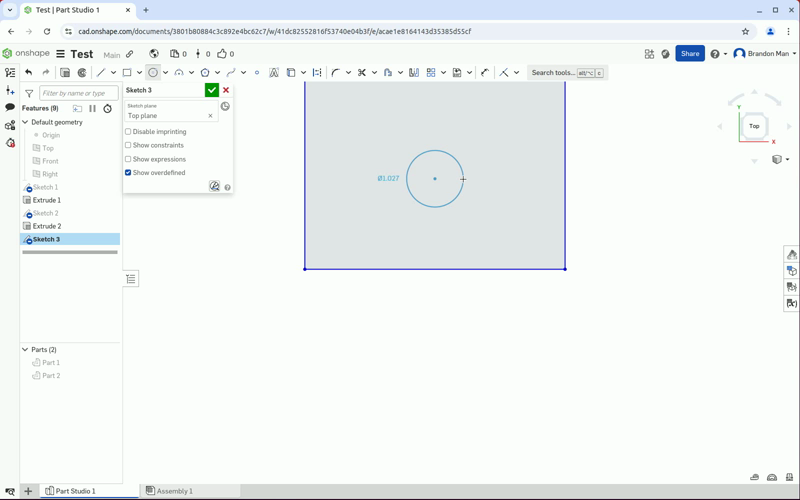
click(463, 178)
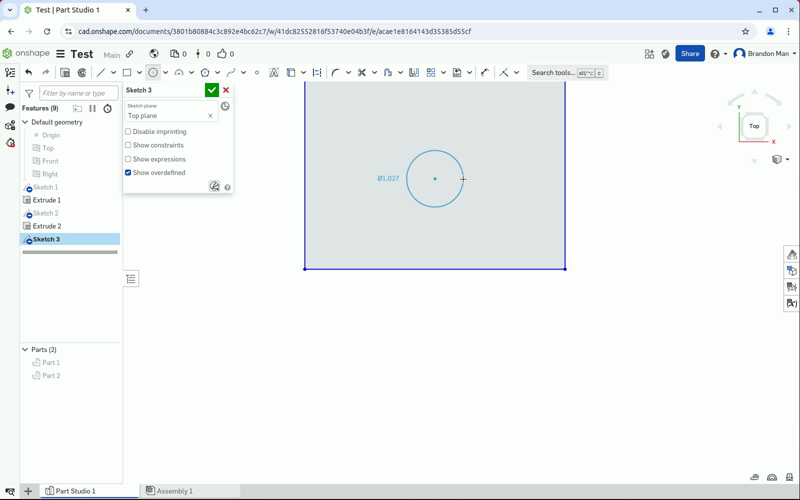
scroll(-6)
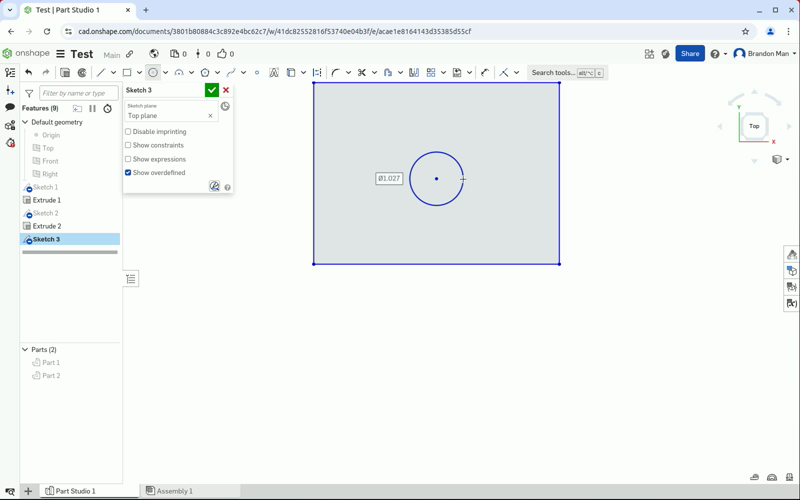
scroll(-6)
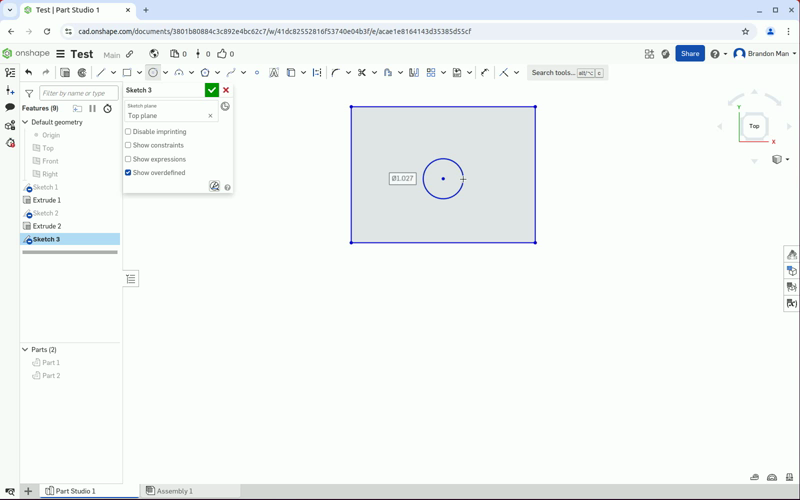
scroll(-6)
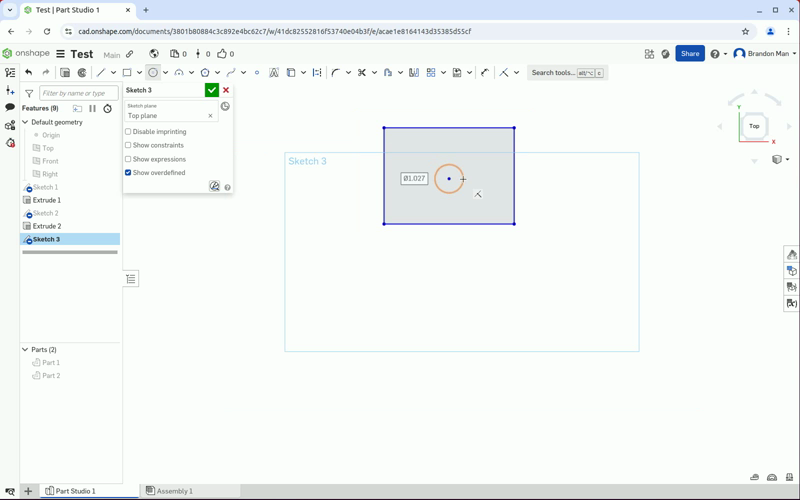
scroll(-6)
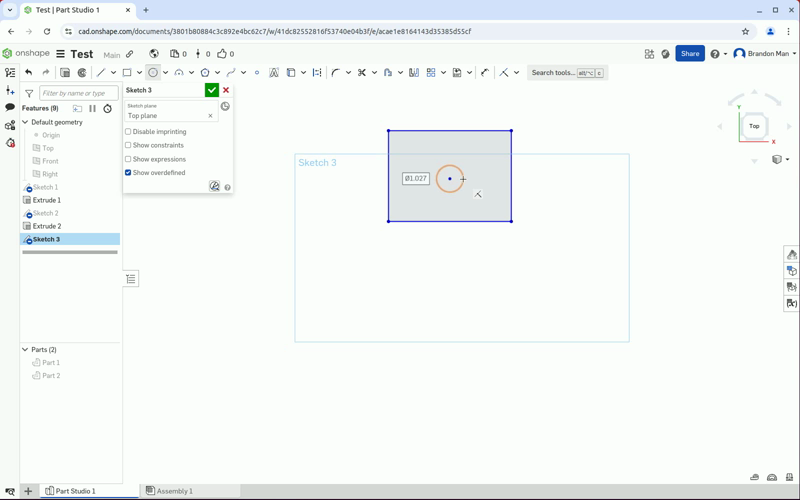
scroll(-6)
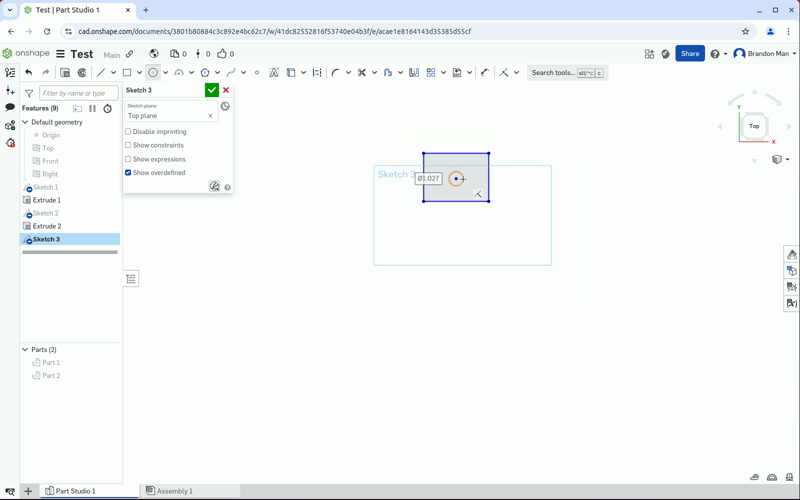
scroll(-6)
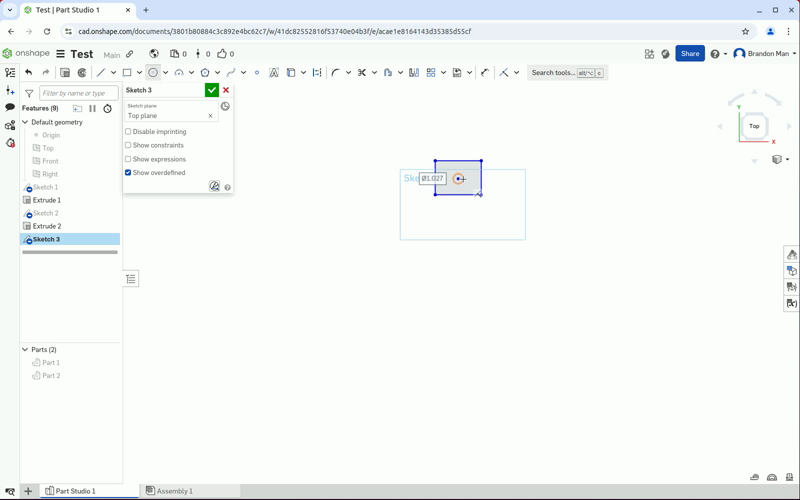
scroll(-6)
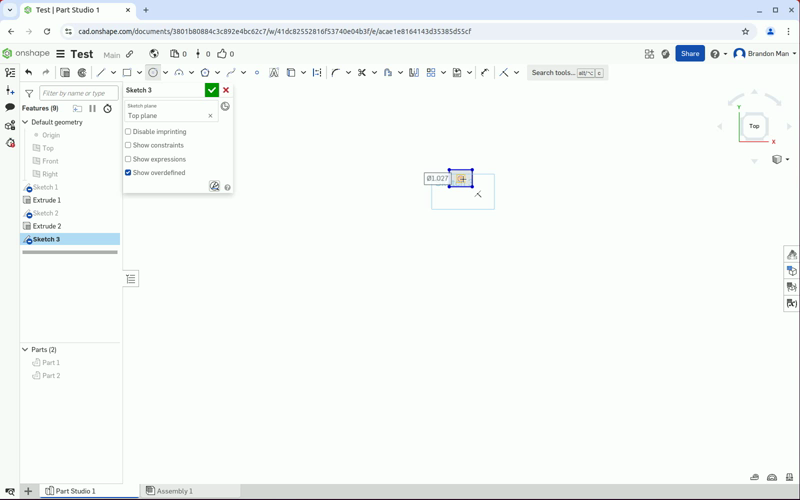
key(esc)
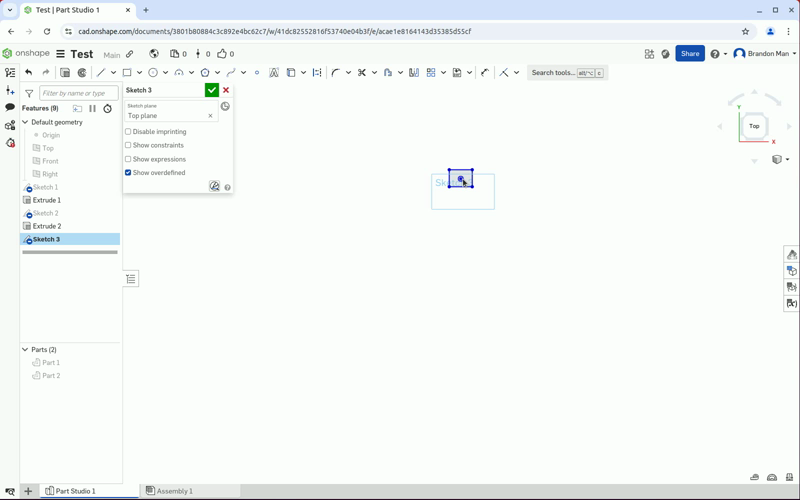
mouse_move(461, 170)
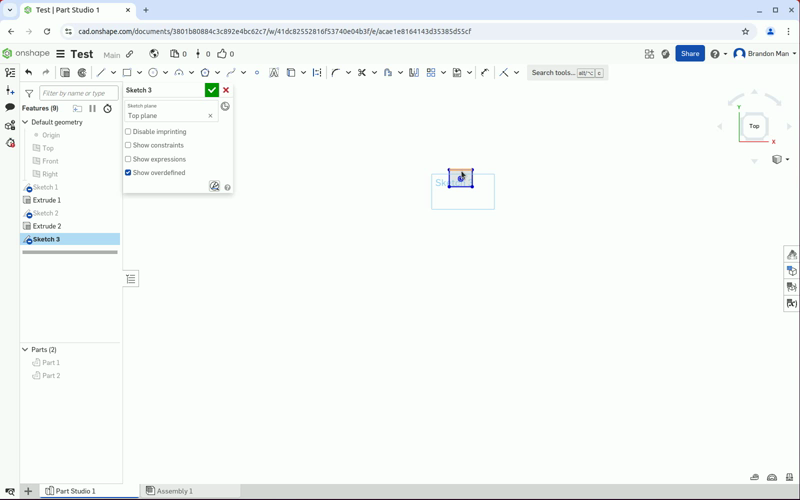
scroll(6)
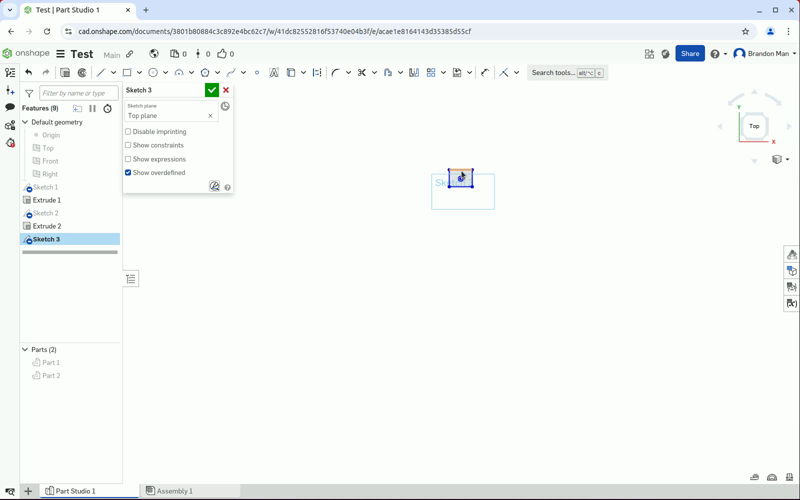
scroll(6)
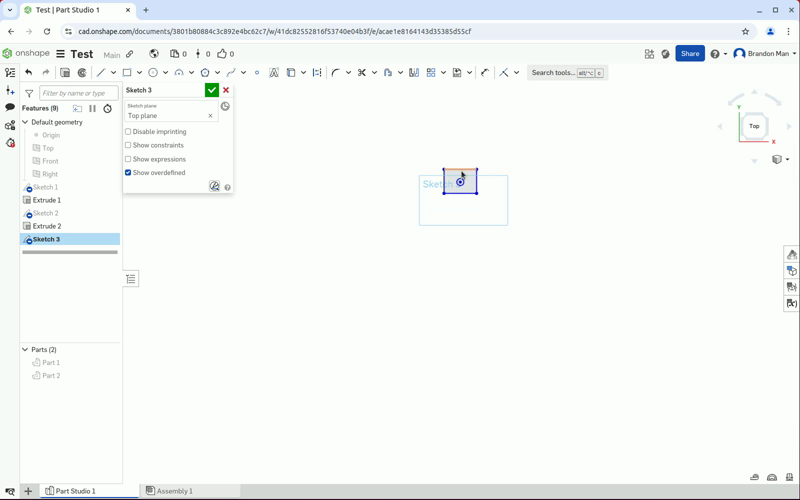
scroll(6)
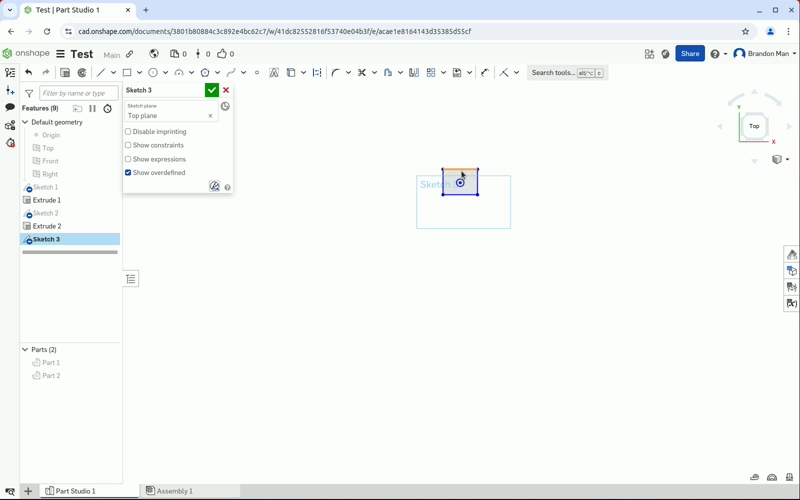
scroll(6)
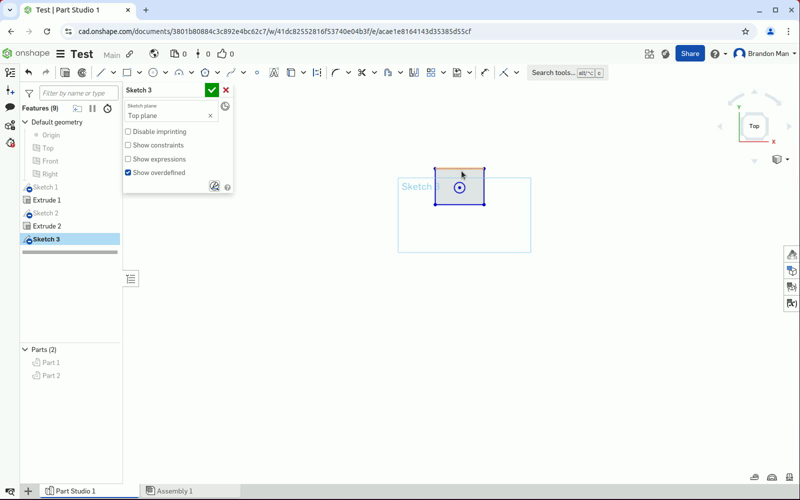
scroll(6)
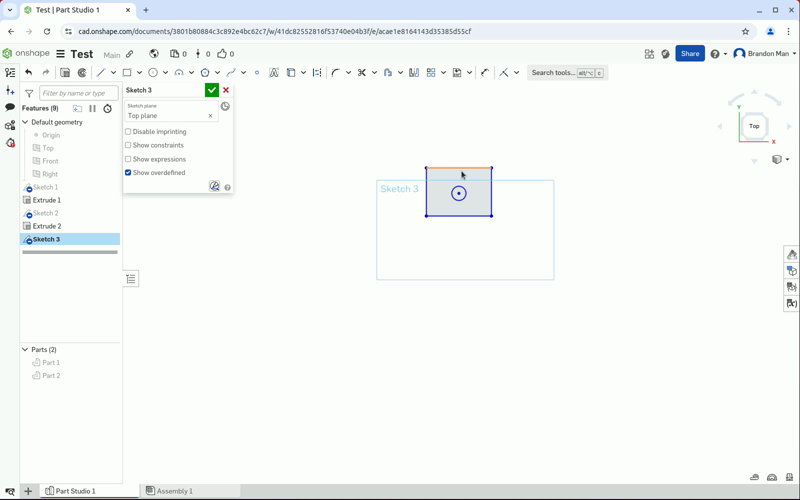
scroll(6)
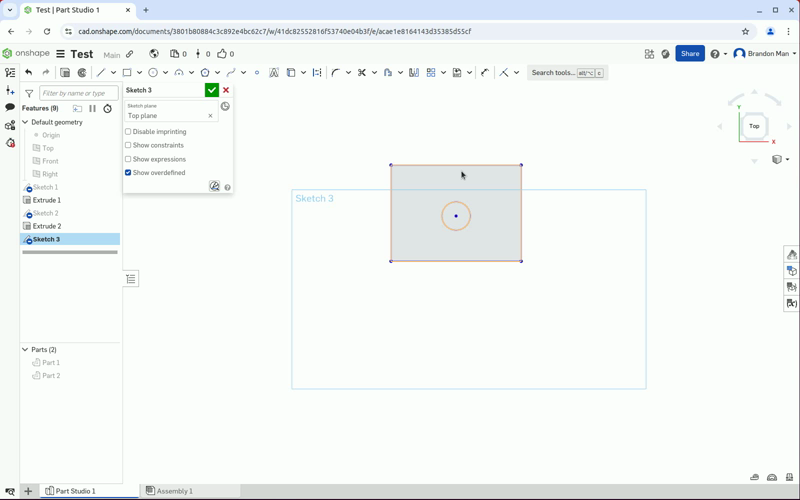
scroll(6)
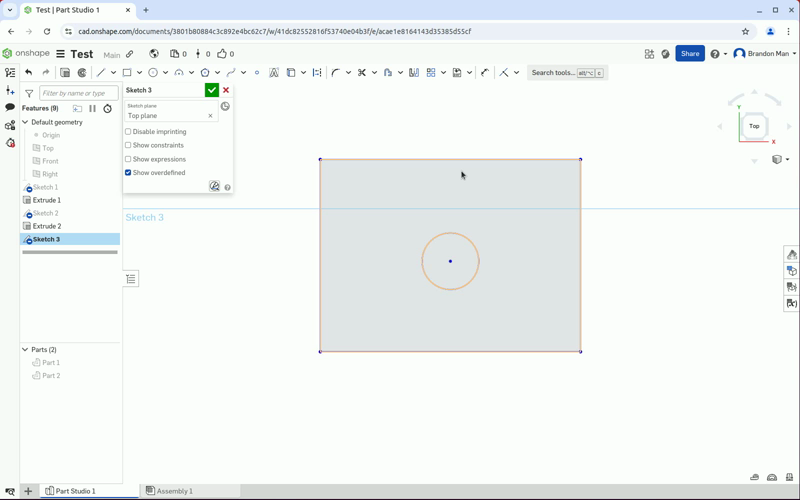
click(461, 170)
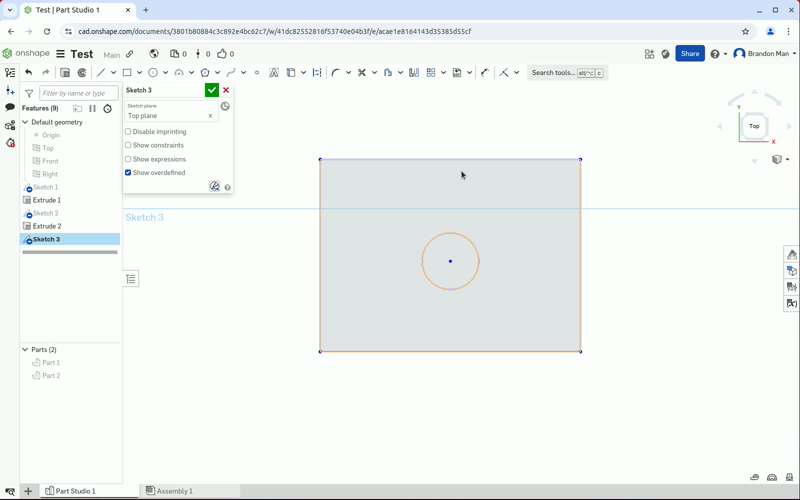
scroll(-6)
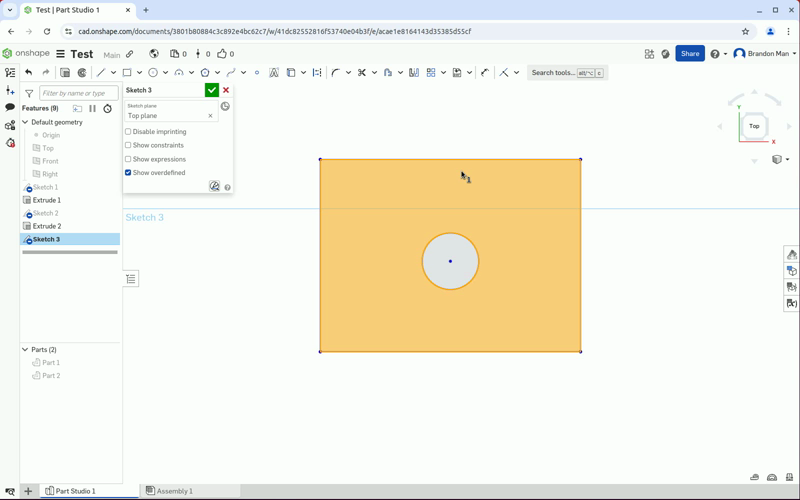
scroll(-6)
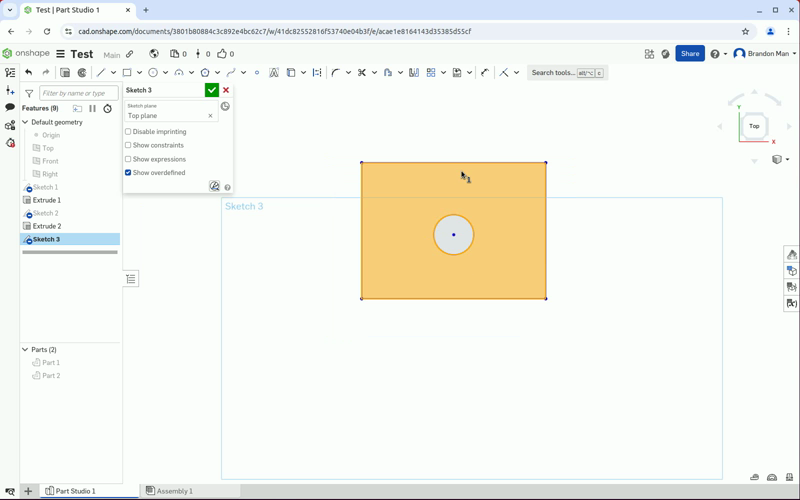
scroll(-6)
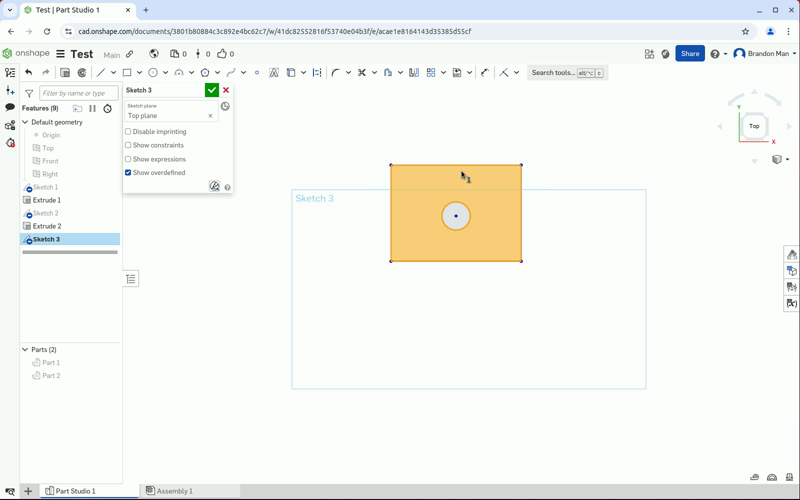
scroll(-6)
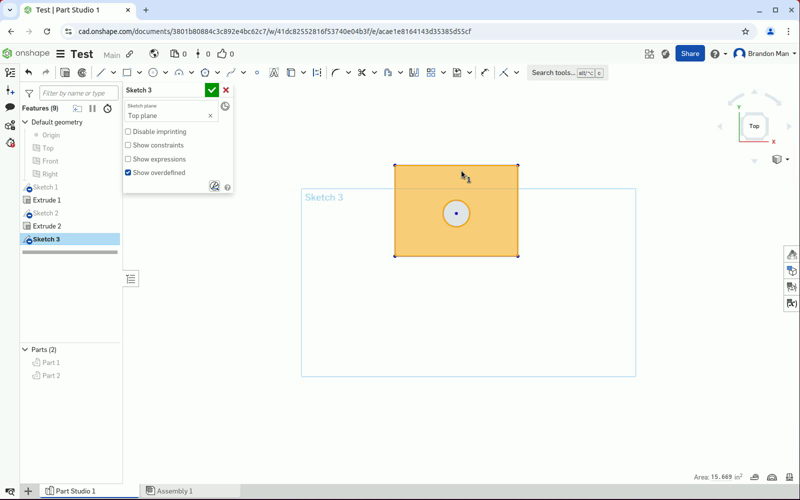
scroll(-6)
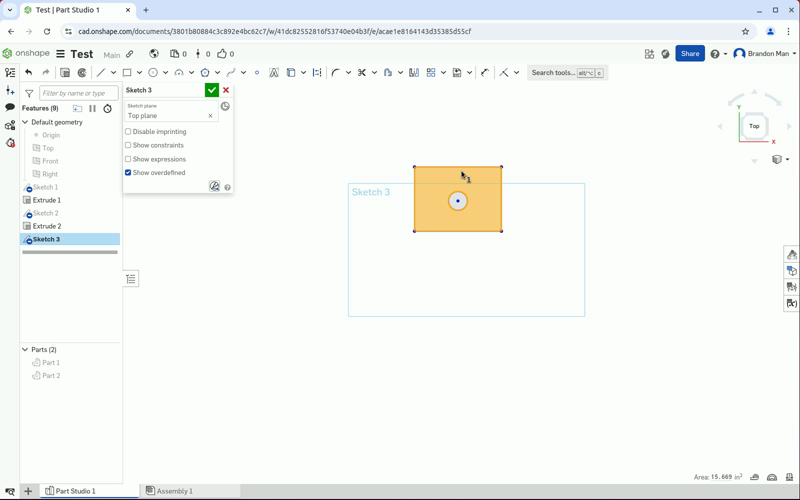
scroll(-6)
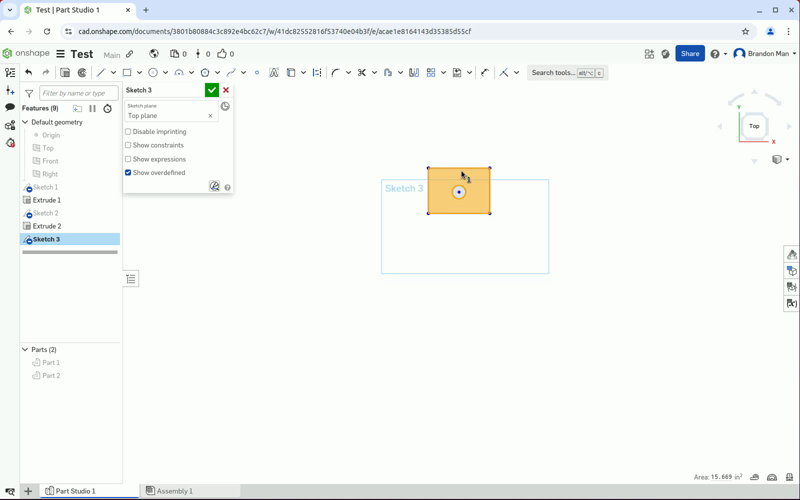
scroll(-6)
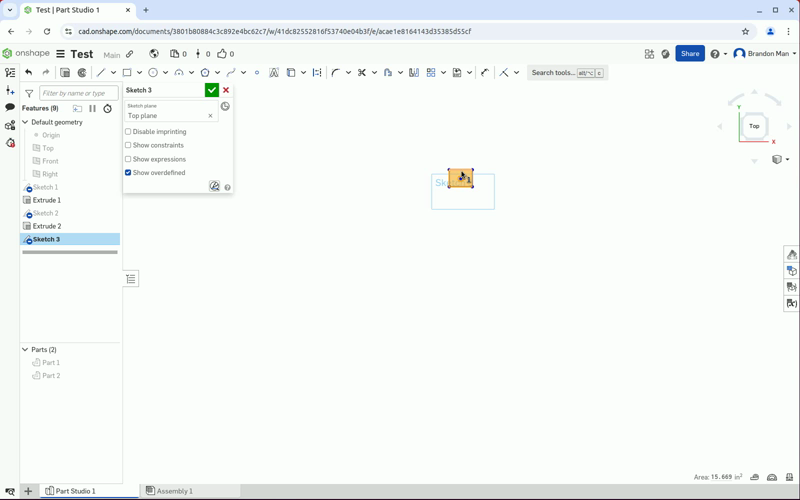
mouse_move(73, 352)
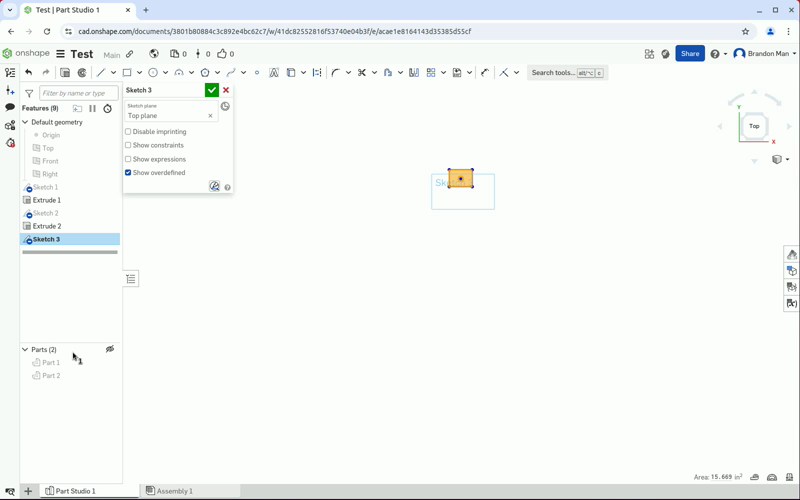
key(shift+y)
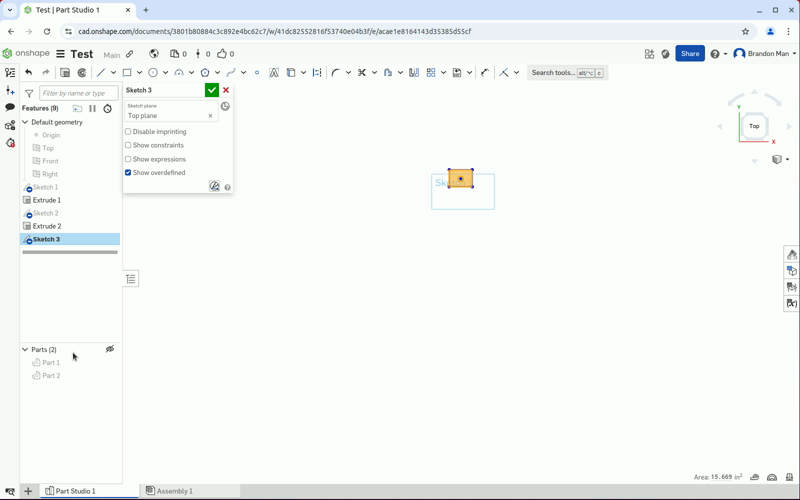
key(shift+e)
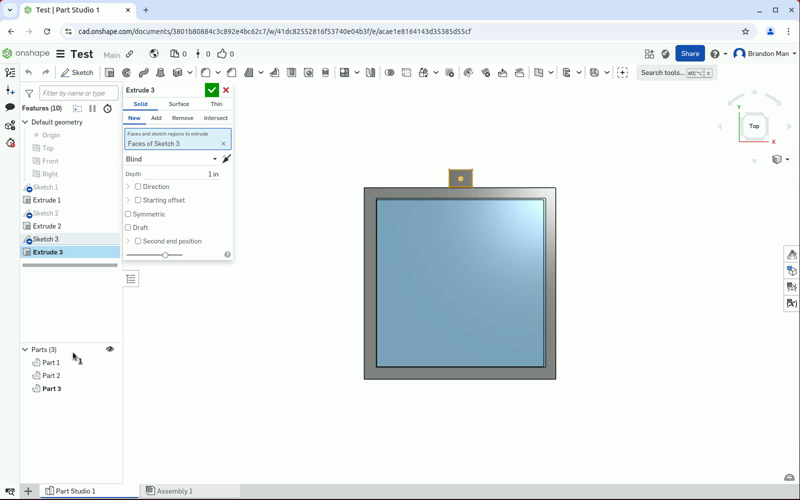
mouse_move(143, 106)
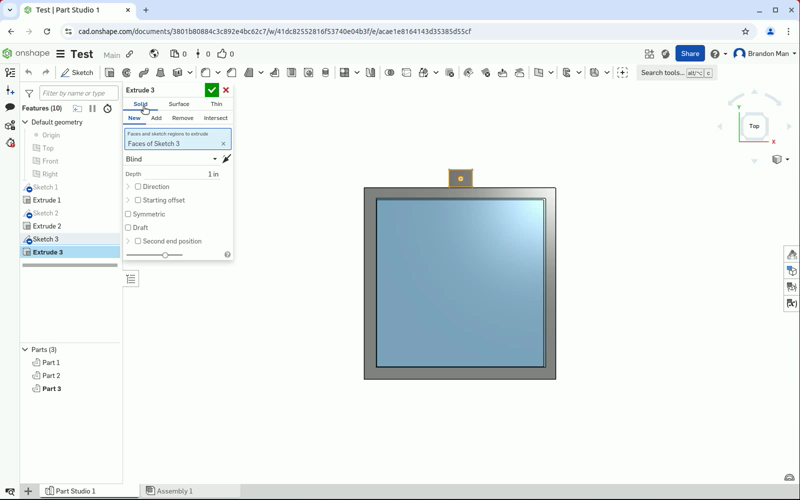
click(143, 106)
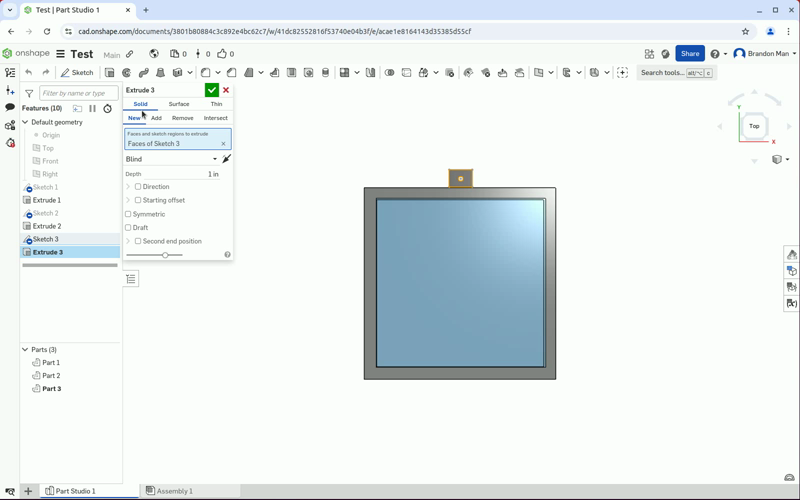
mouse_move(137, 120)
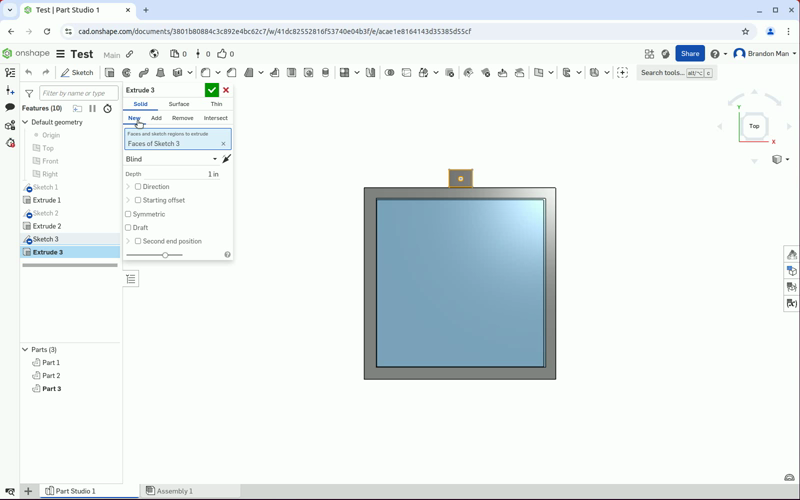
click(137, 120)
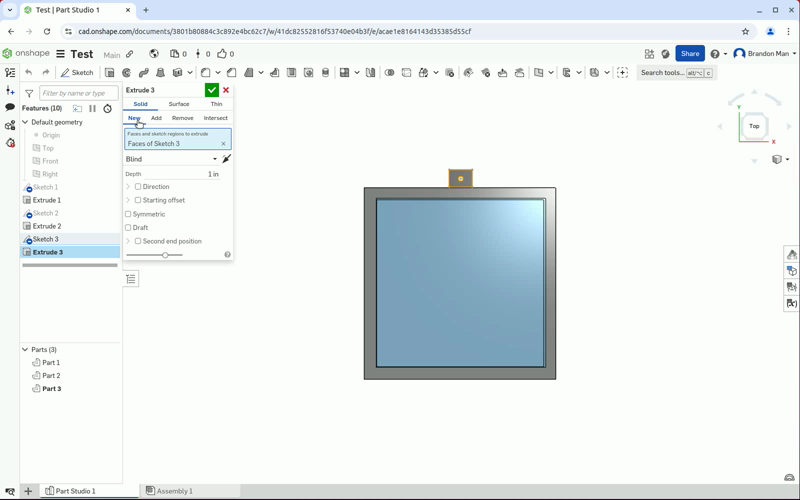
key(tab, 4)
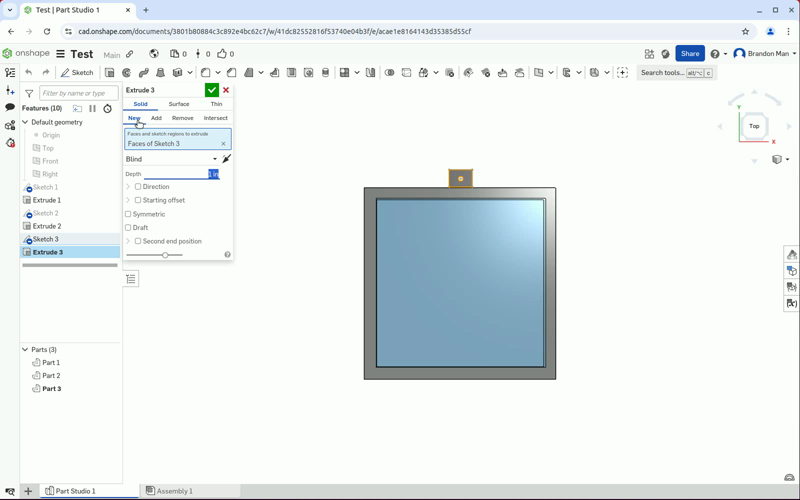
text(2.407)
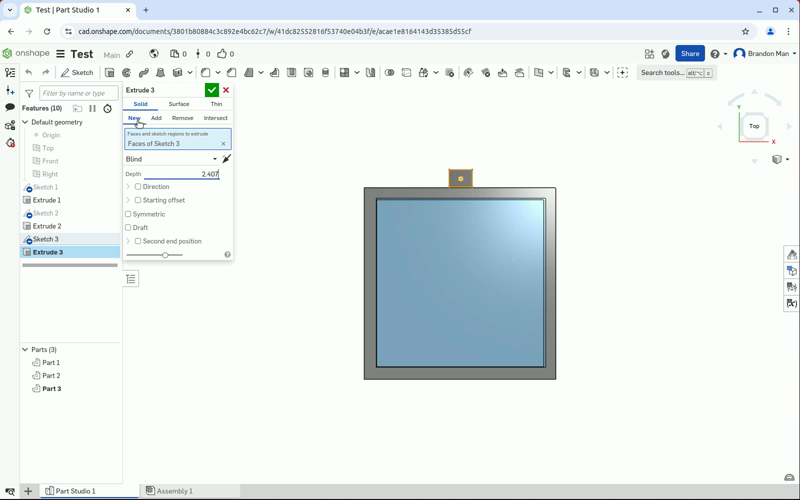
key(enter)
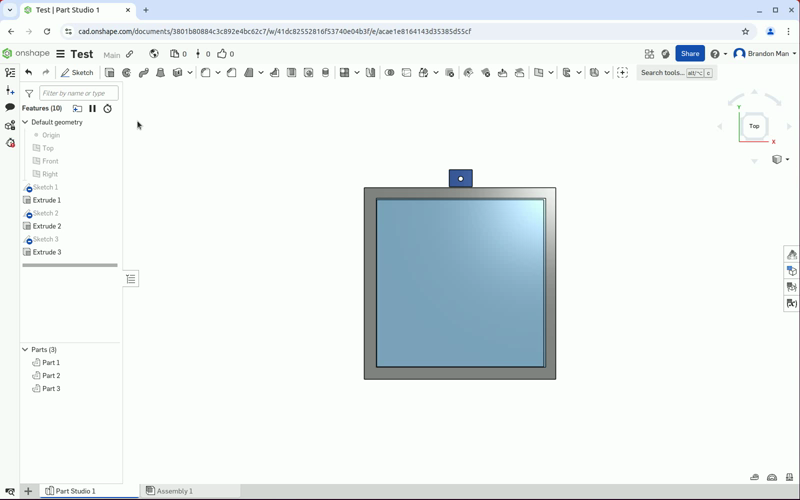
key(shift+h)
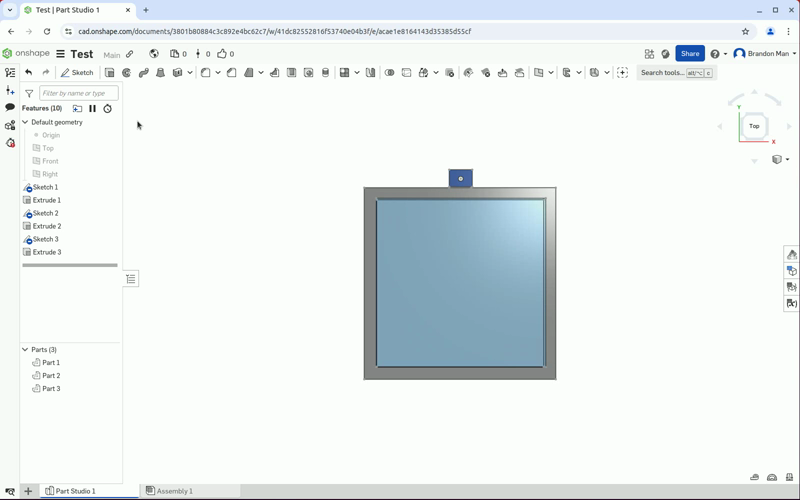
key(shift+h)
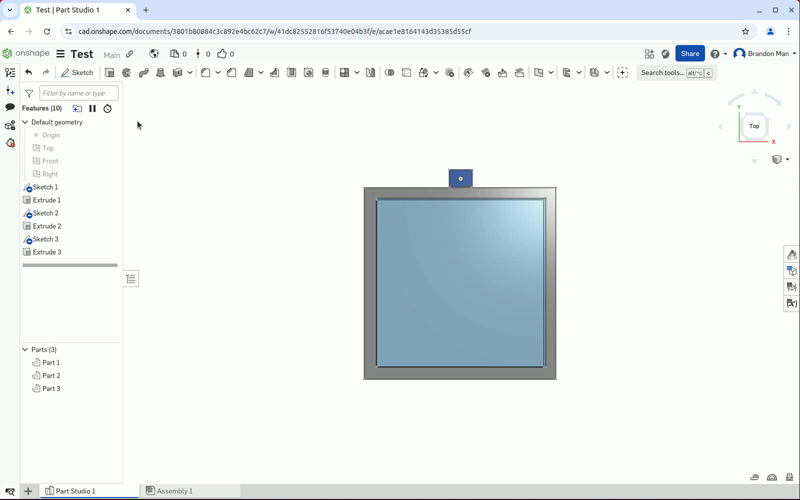
key(shift+7)
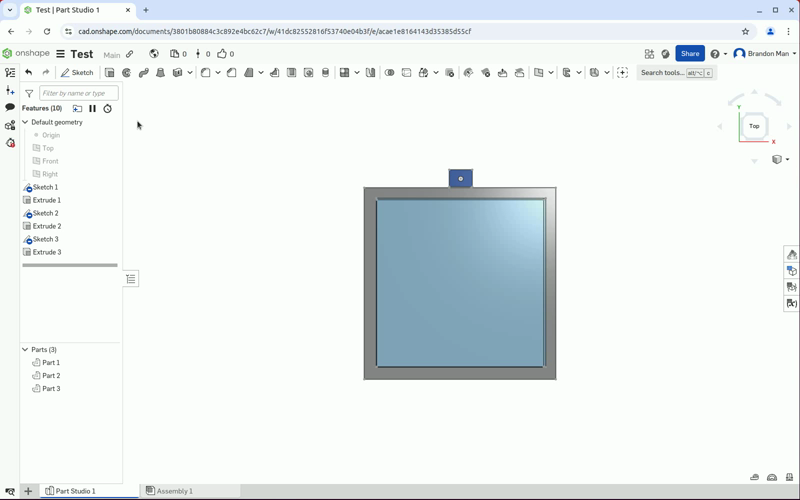
key(up, 3)
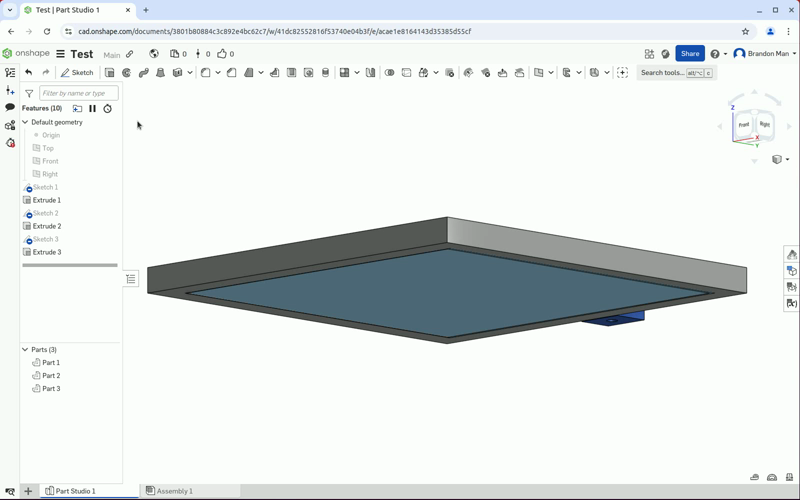
key(left, 3)
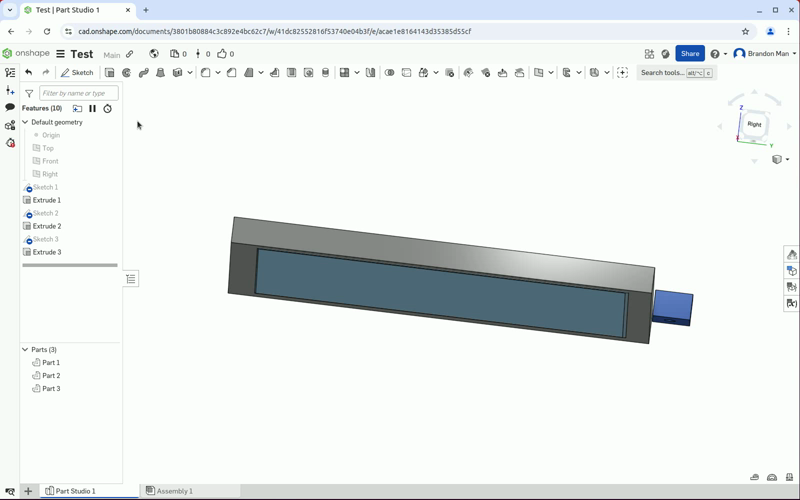
key(right, 3)
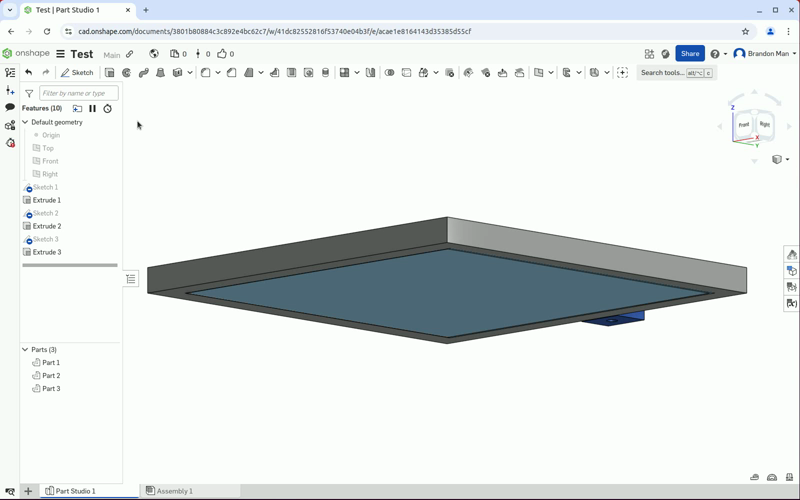
key(down, 3)
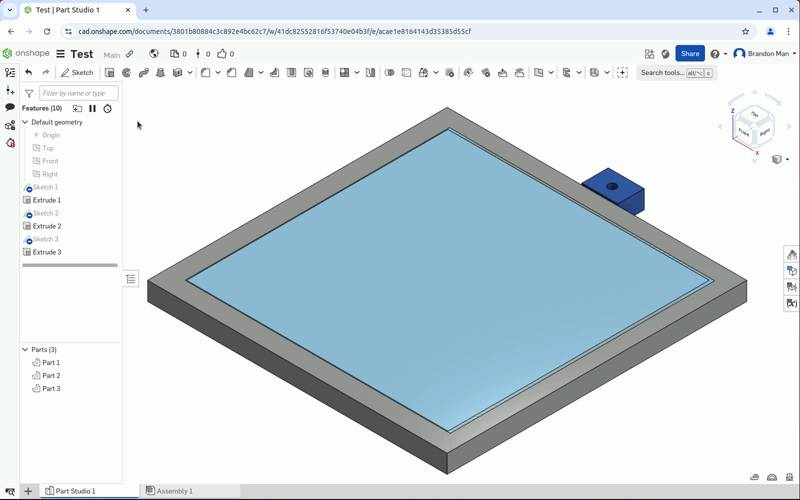
mouse_move(73, 189)
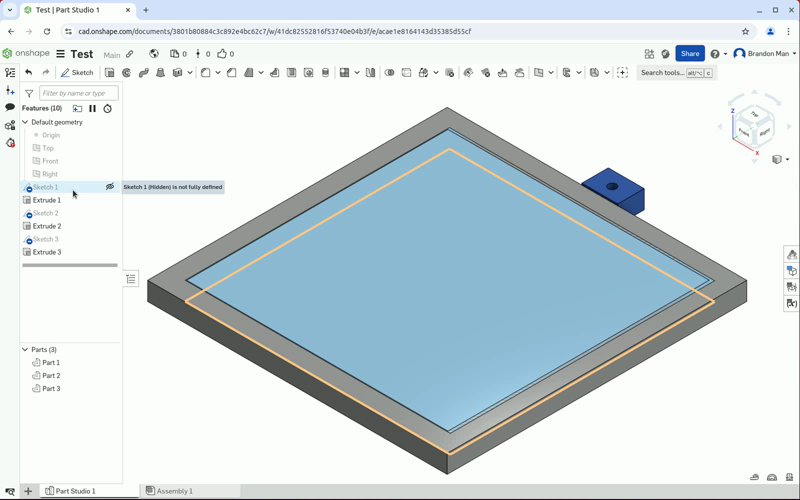
click(73, 189)